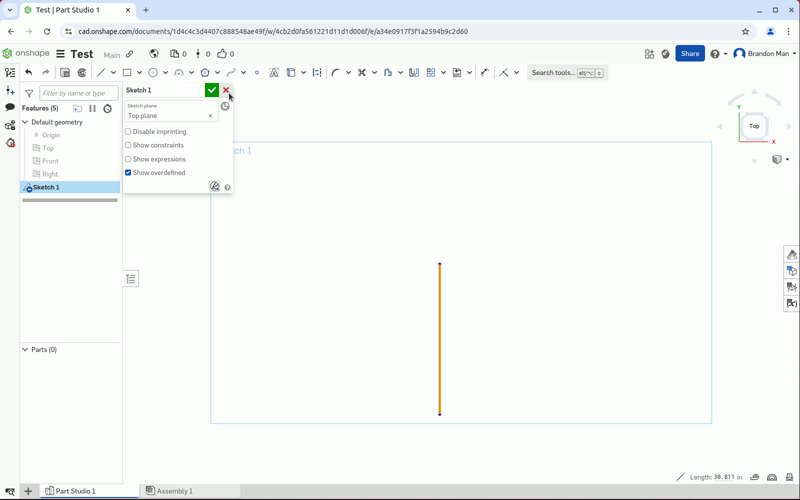
key(shift+h)
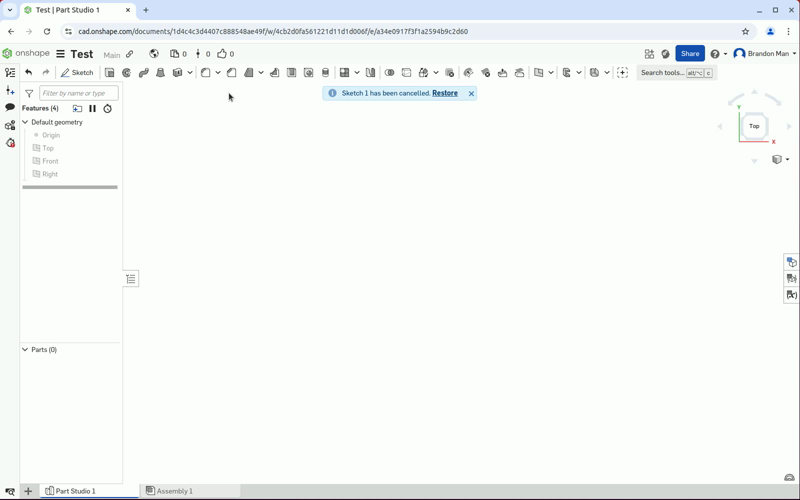
mouse_move(73, 352)
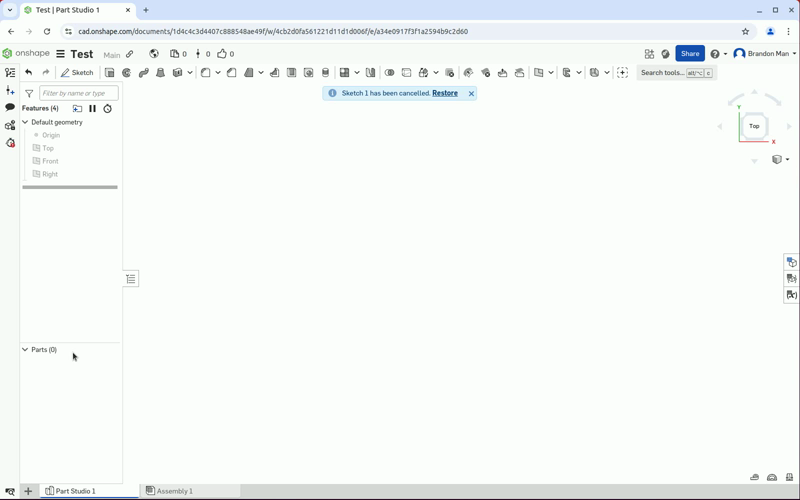
key(y)
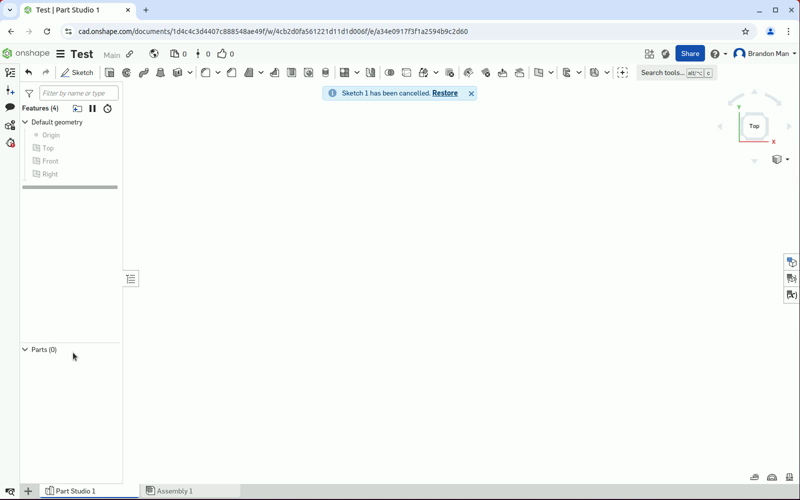
key(shift+p)
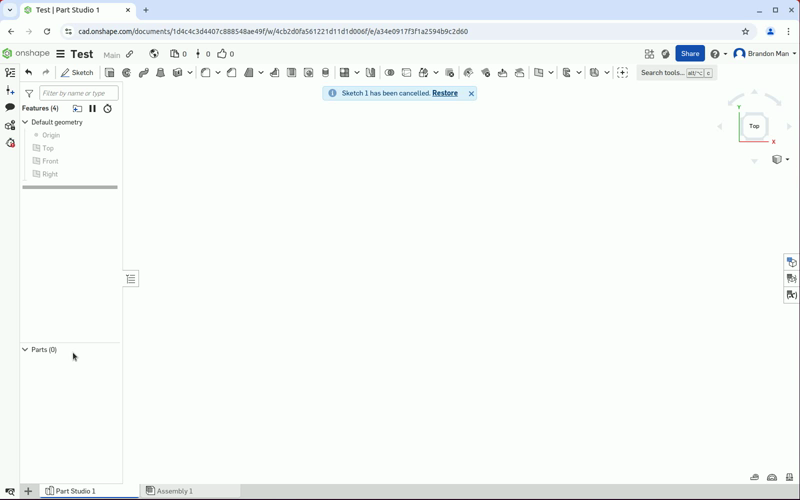
key(space)
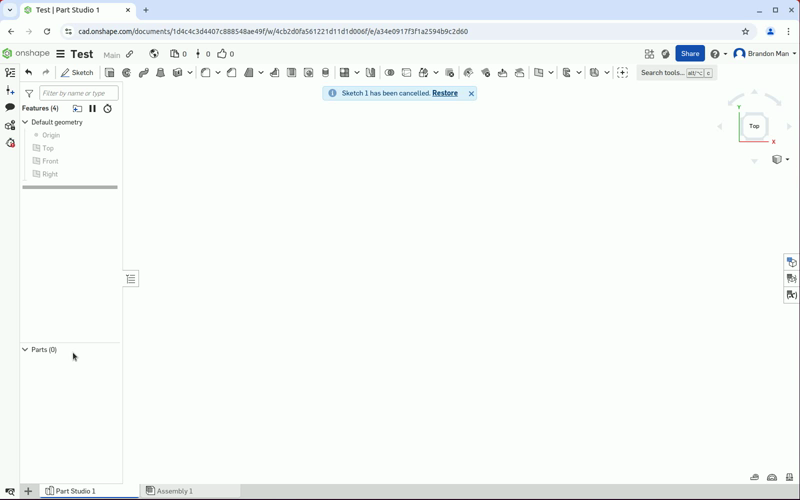
key_down(shift)
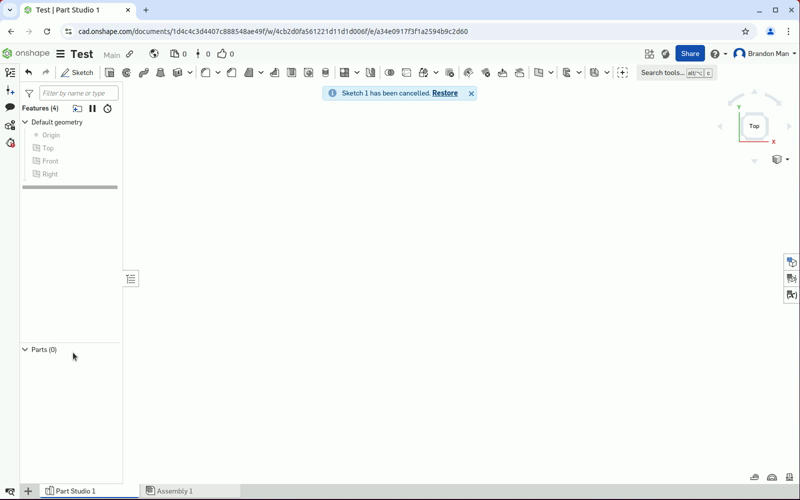
key(up)
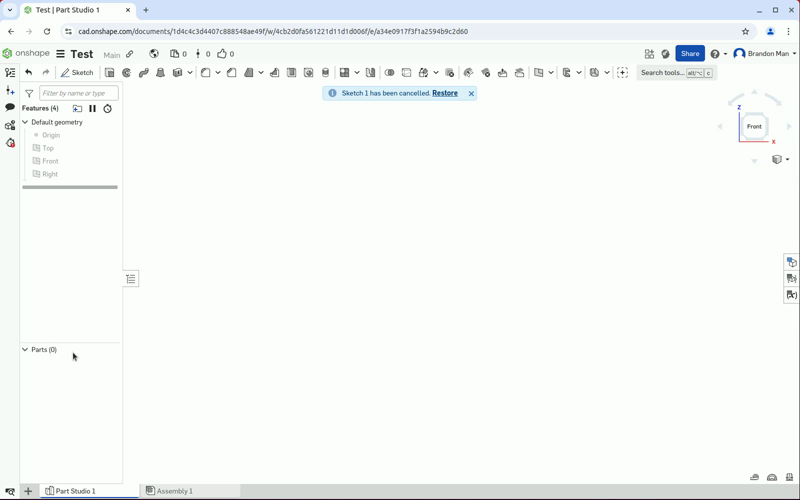
key_up(shift)
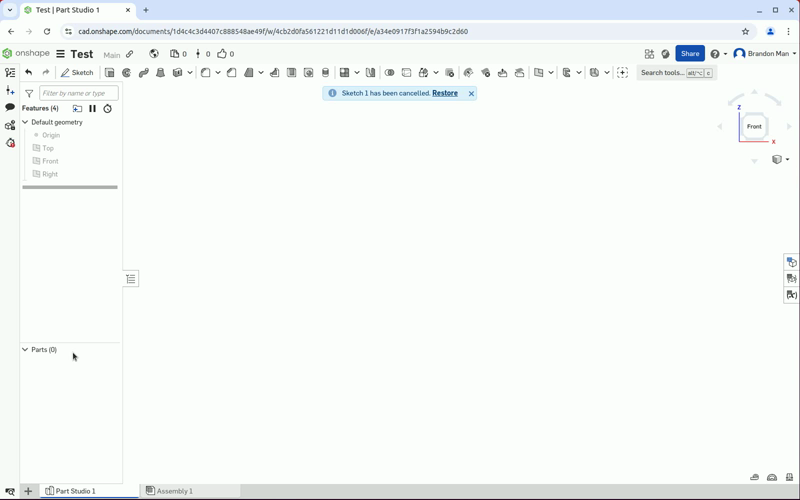
mouse_move(73, 352)
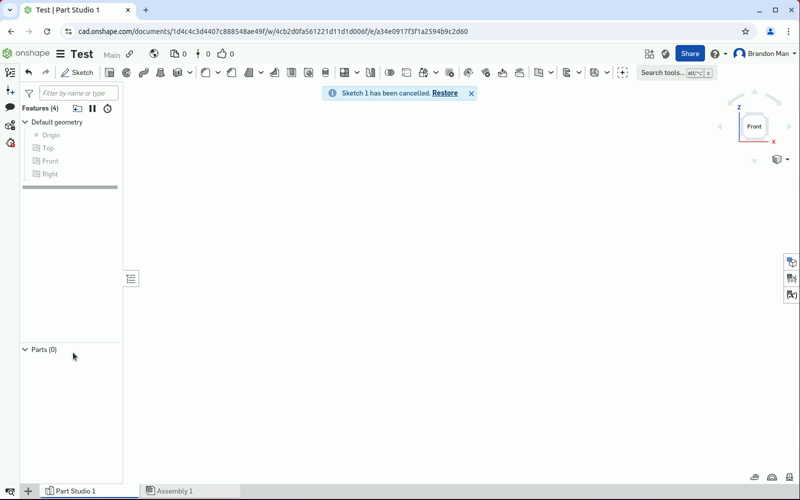
key(shift+y)
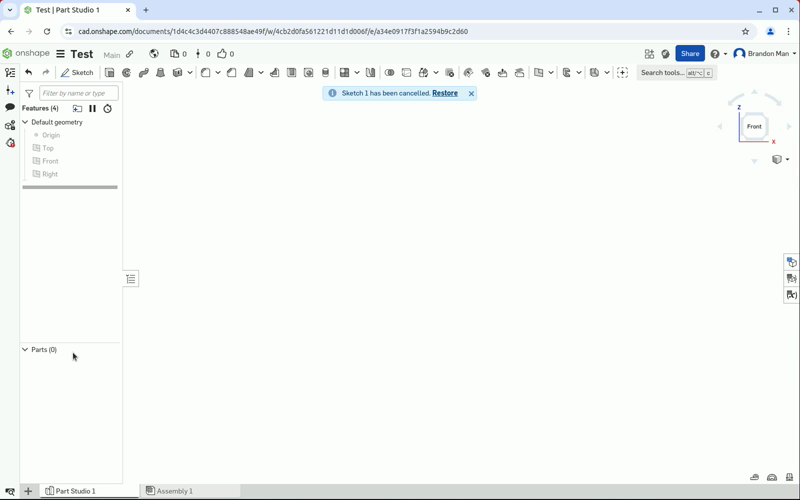
key(shift+s)
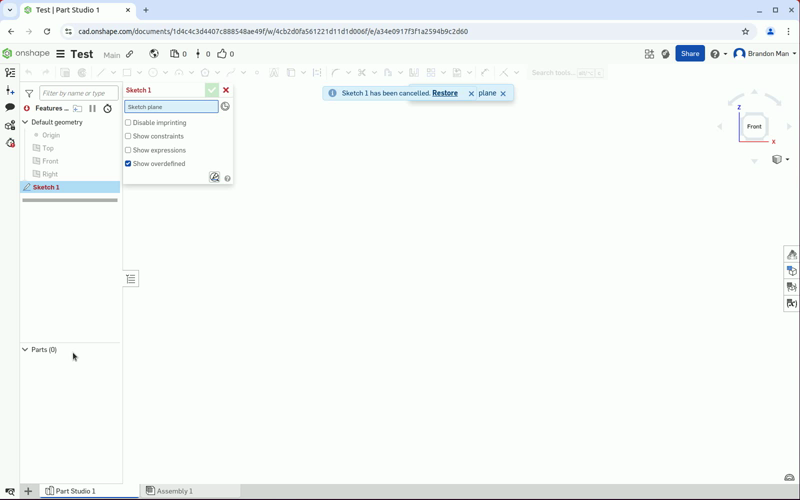
mouse_move(73, 163)
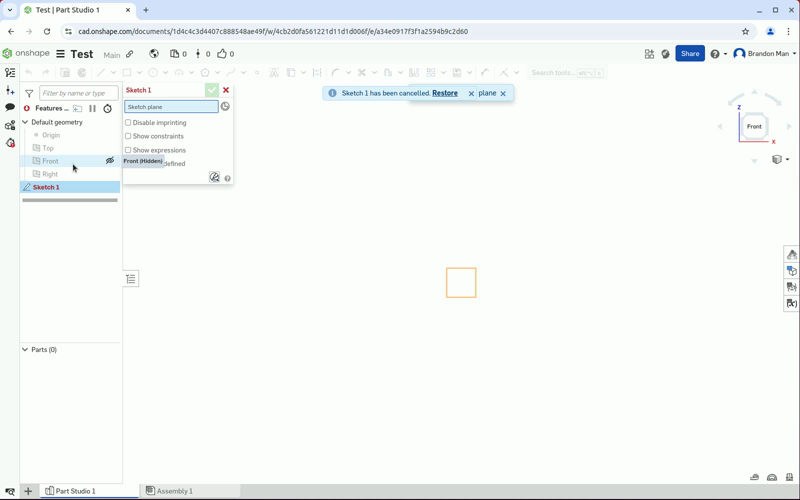
click(73, 163)
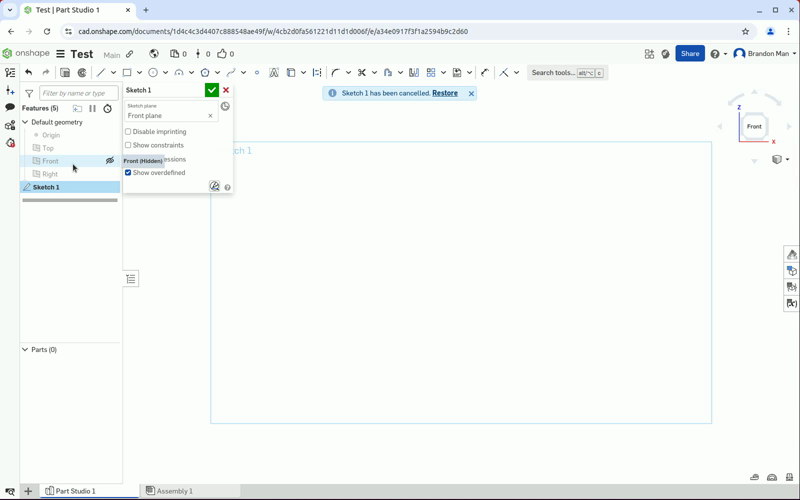
mouse_move(73, 352)
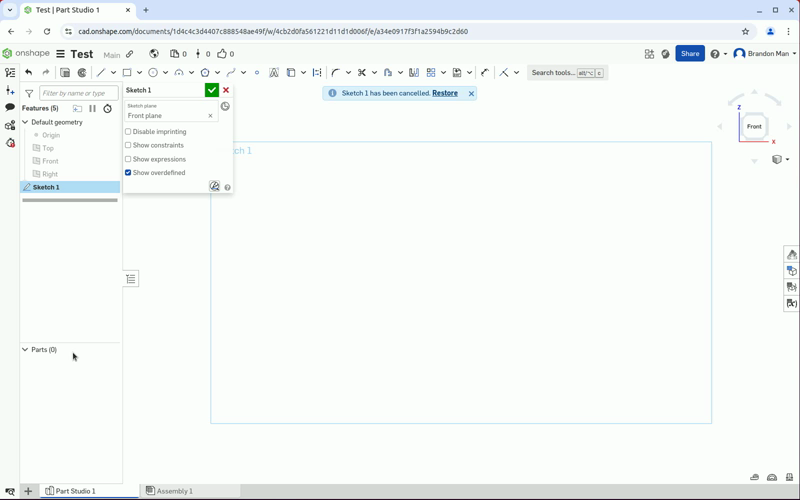
key(y)
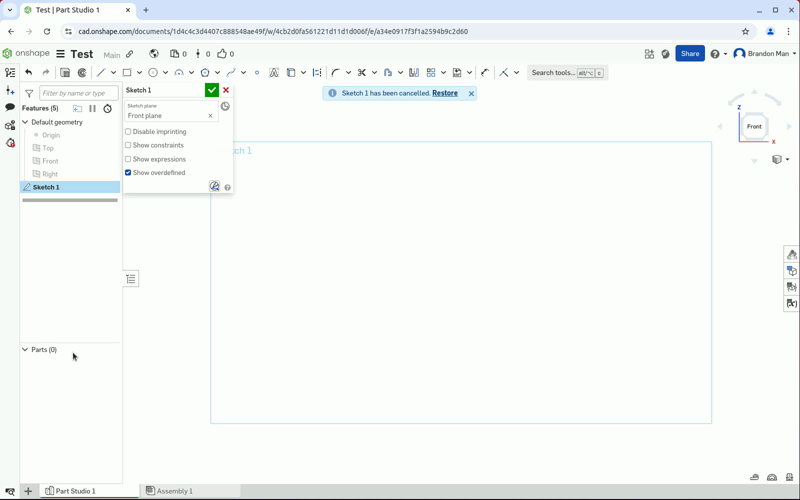
key(l)
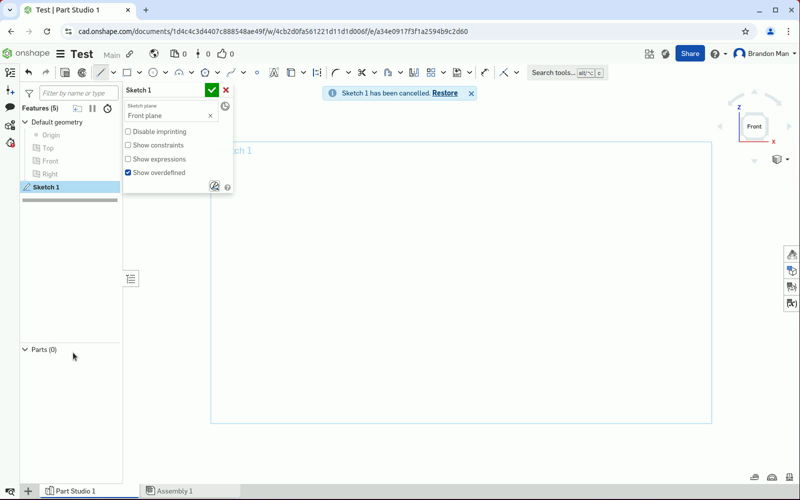
key_down(shift)
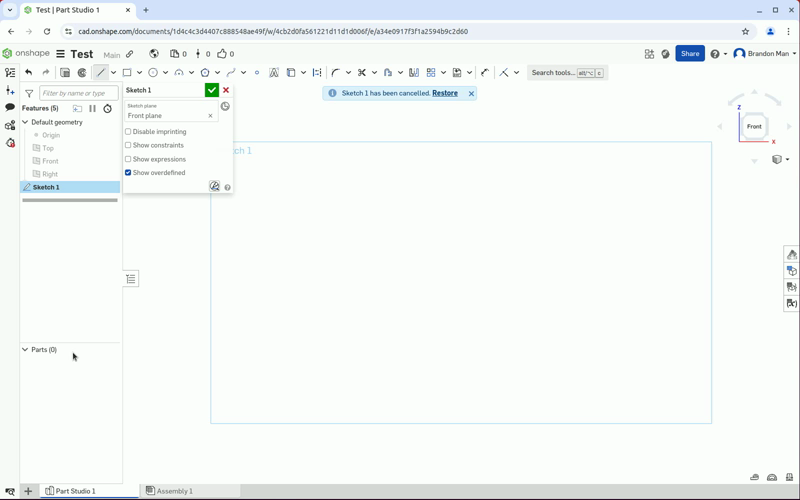
mouse_move(432, 394)
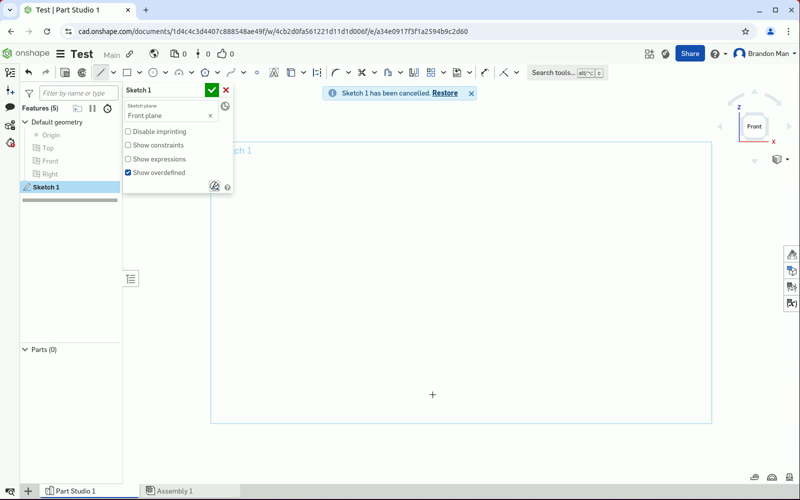
click(432, 394)
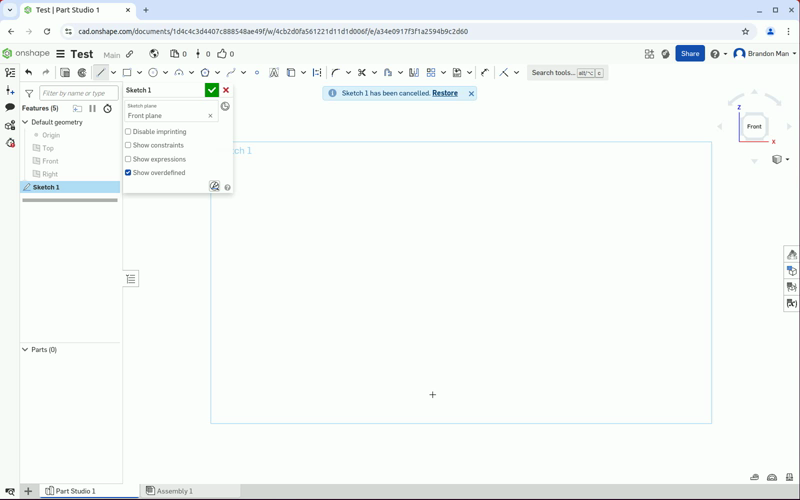
key_up(shift)
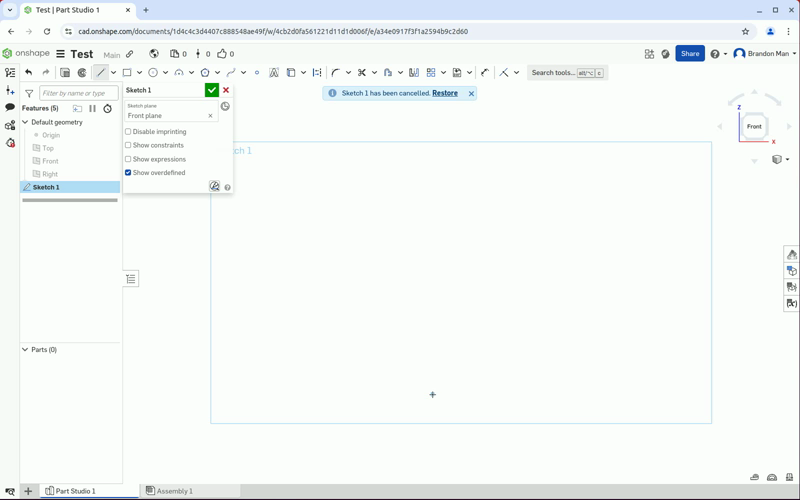
key_down(shift)
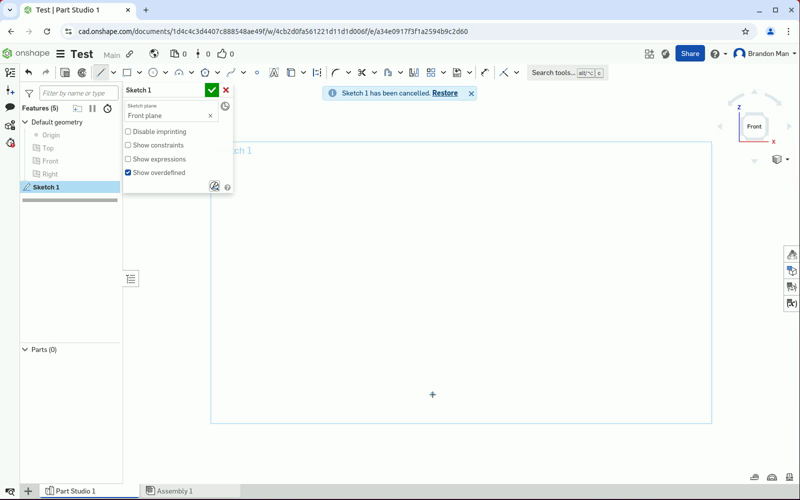
mouse_move(462, 394)
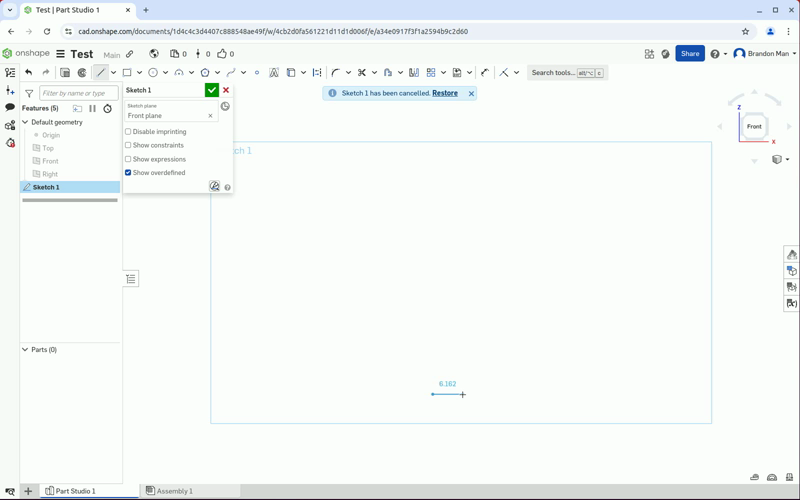
mouse_move(488, 394)
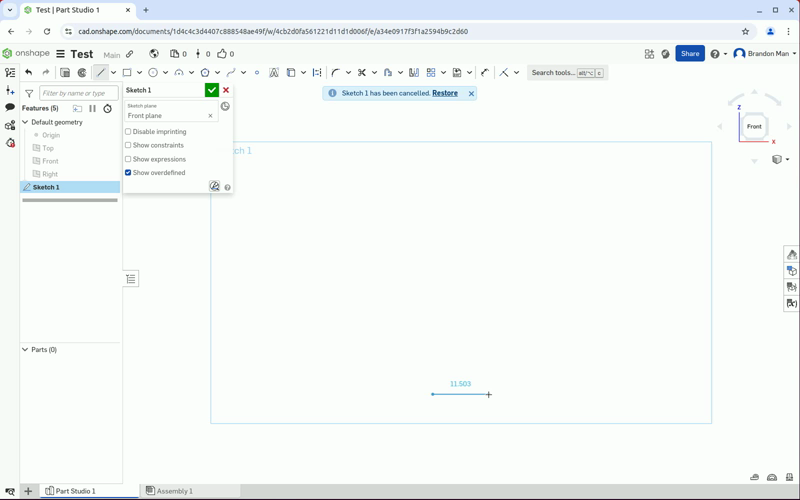
click(488, 394)
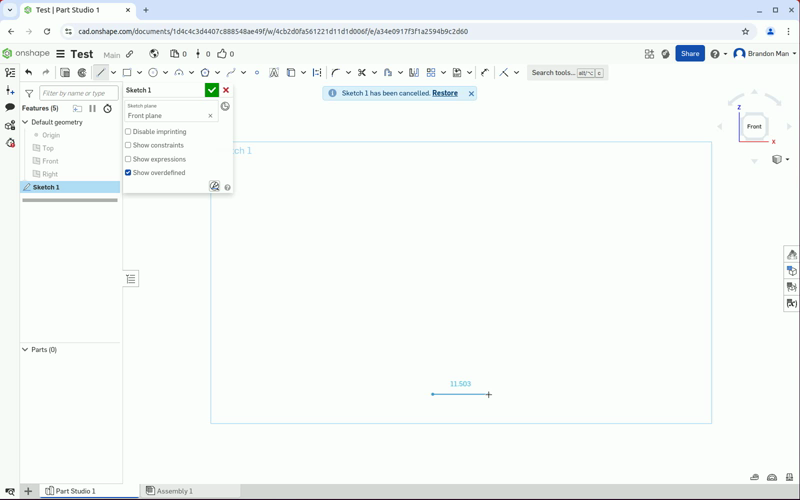
key_up(shift)
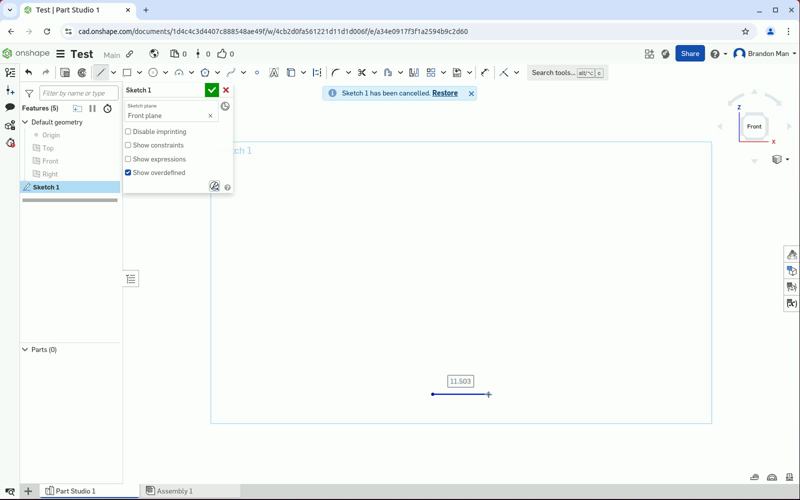
key_down(shift)
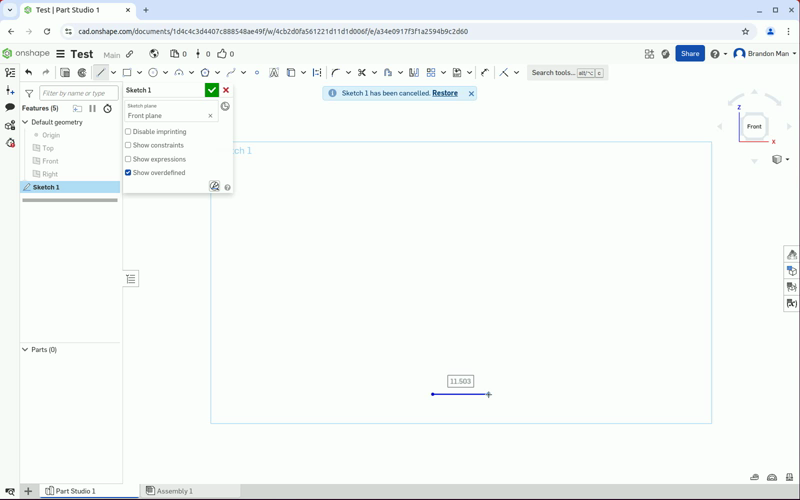
mouse_move(488, 171)
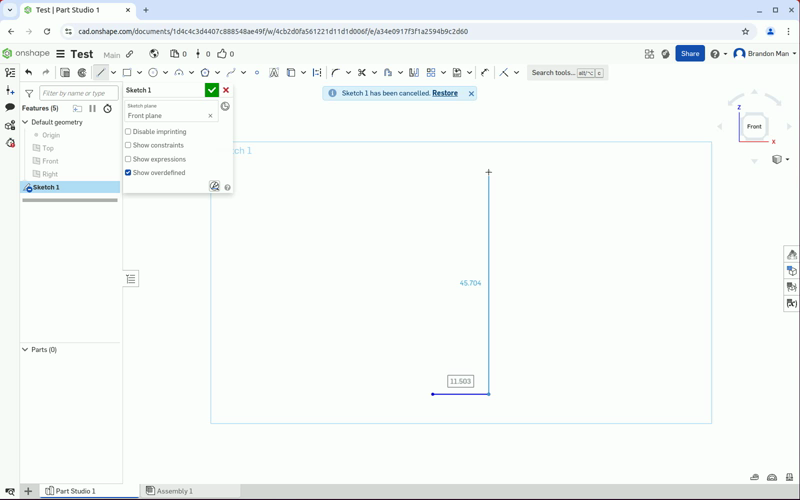
click(488, 171)
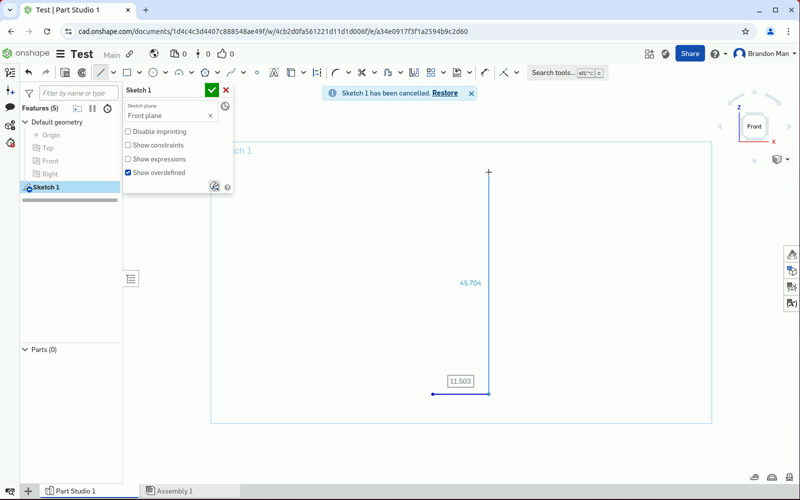
key_up(shift)
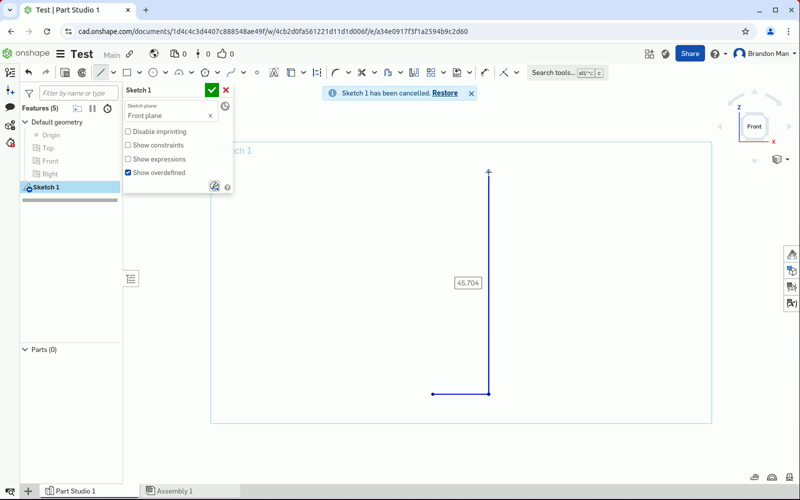
key_down(shift)
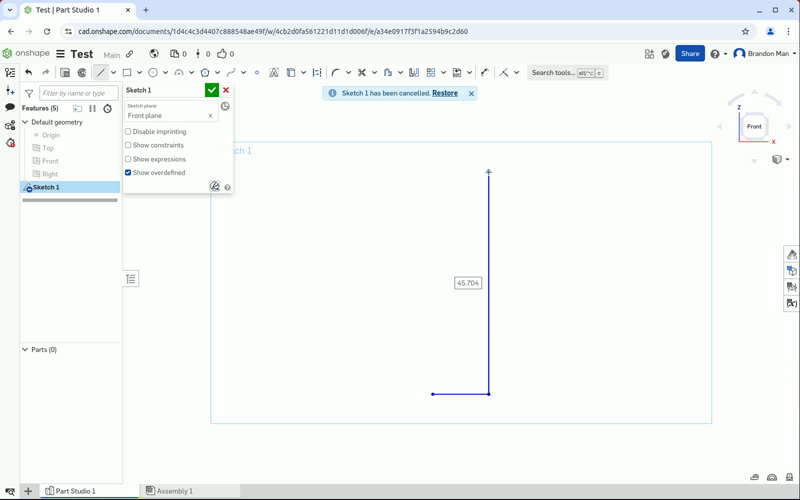
mouse_move(518, 171)
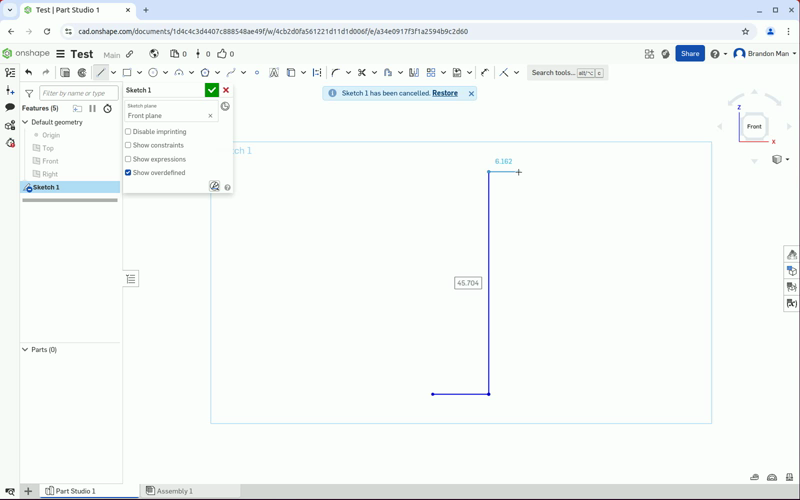
mouse_move(432, 171)
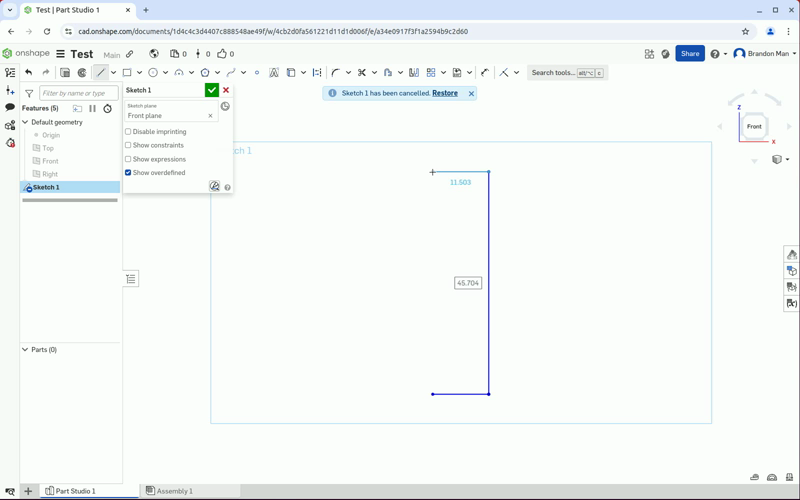
click(432, 171)
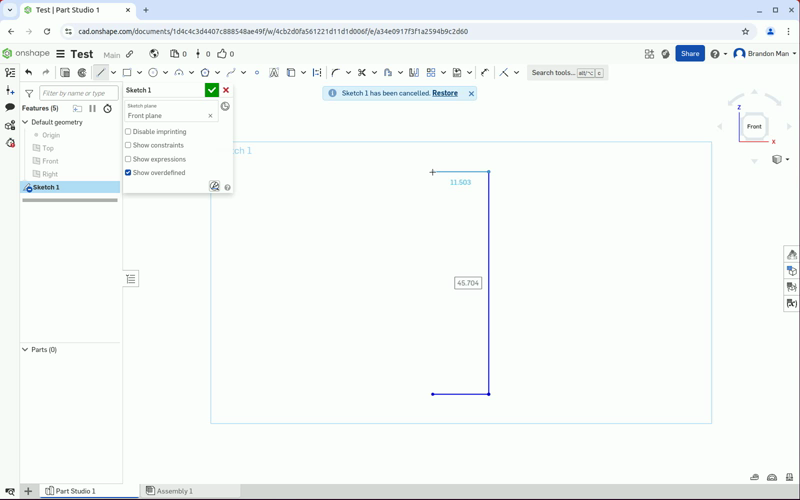
key_up(shift)
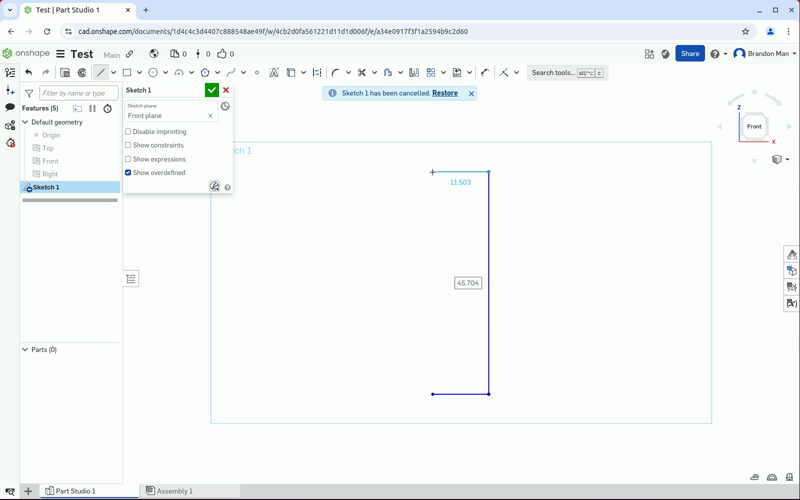
key_down(shift)
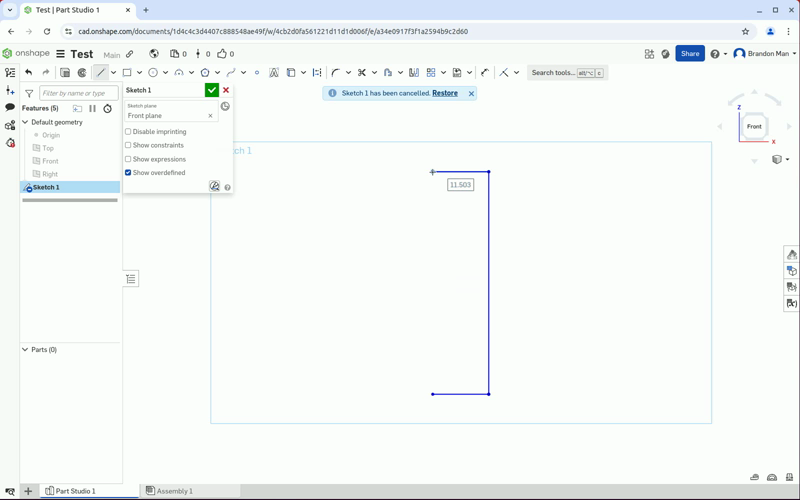
mouse_move(432, 394)
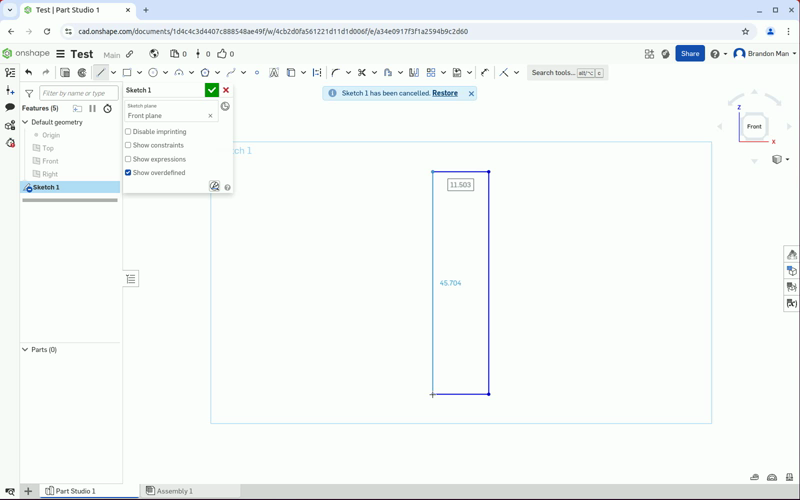
key_up(shift)
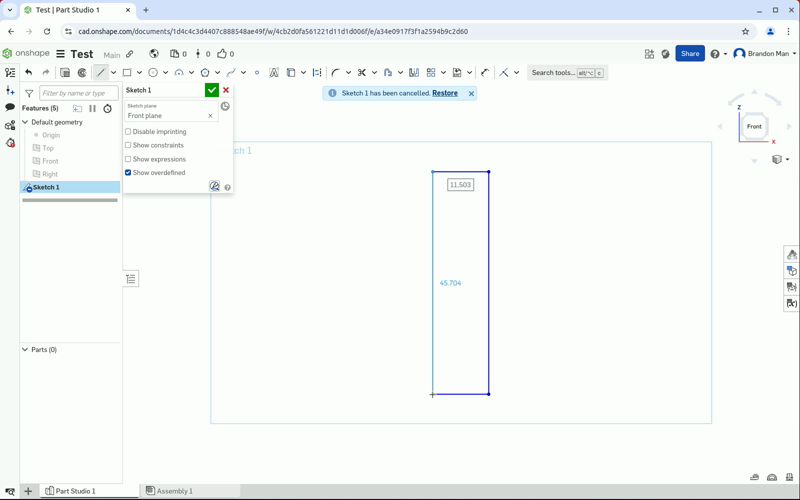
click(432, 394)
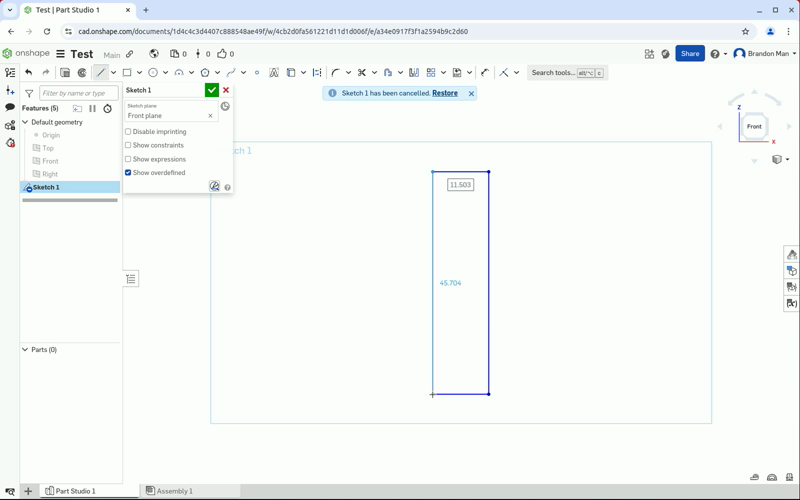
key(esc)
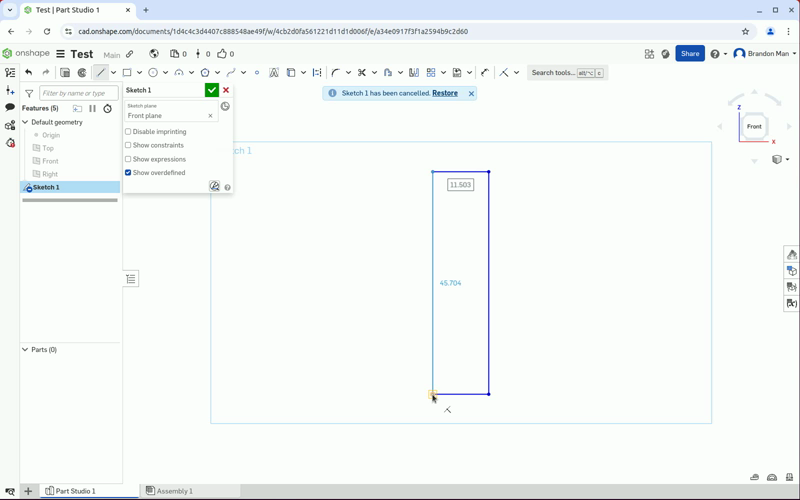
mouse_move(453, 271)
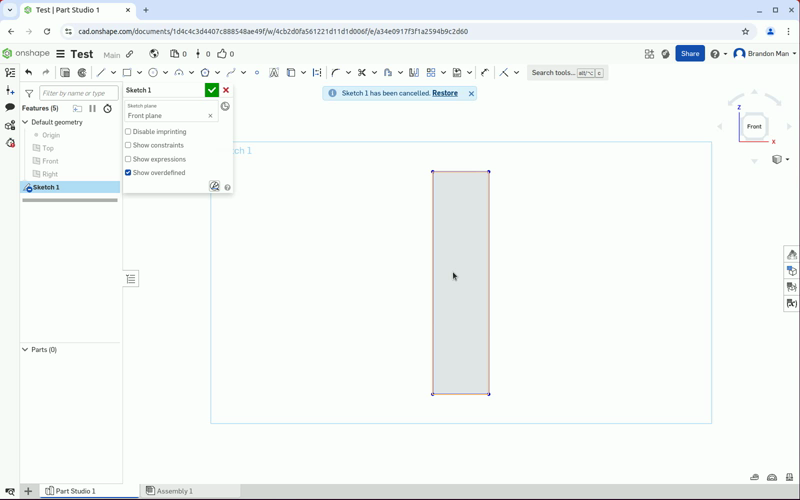
click(453, 271)
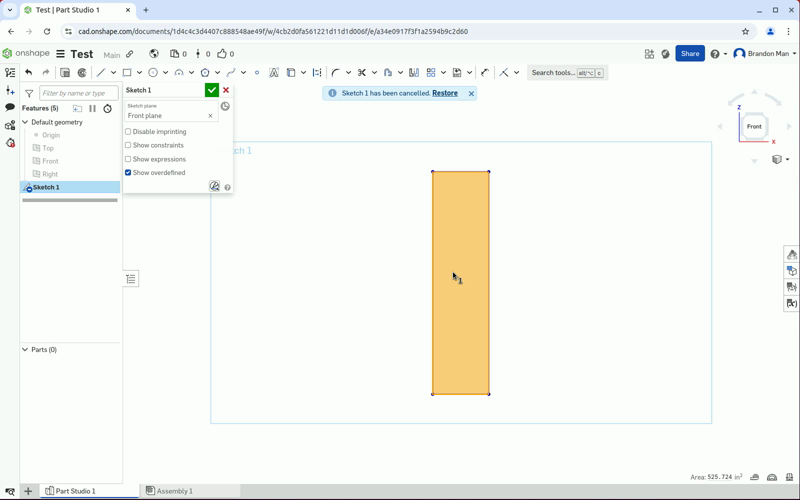
mouse_move(73, 352)
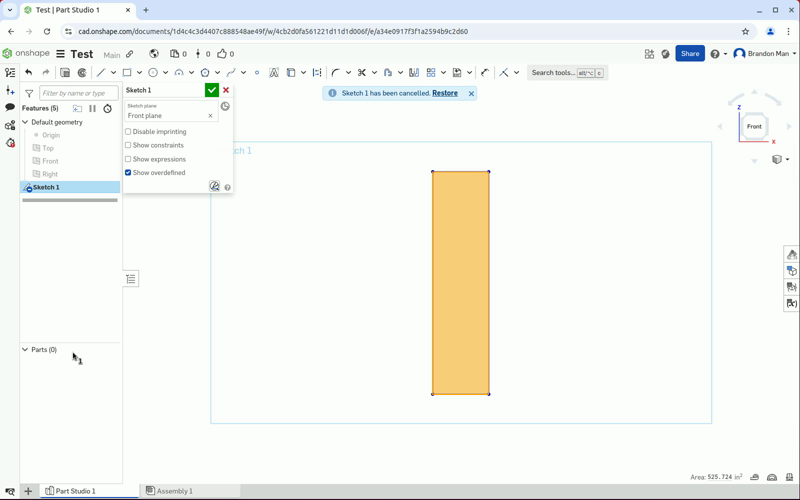
key(shift+y)
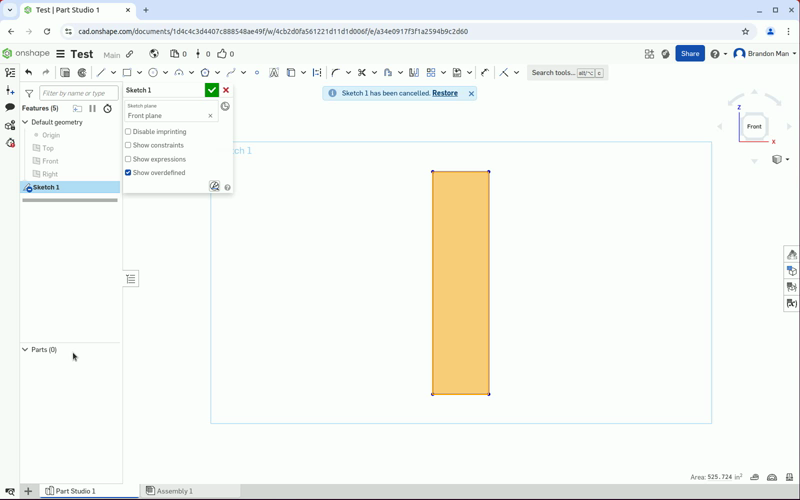
key(shift+e)
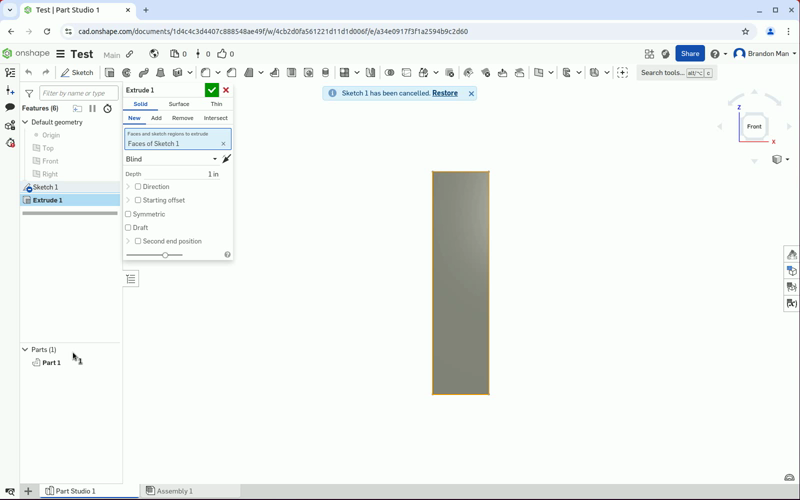
mouse_move(143, 106)
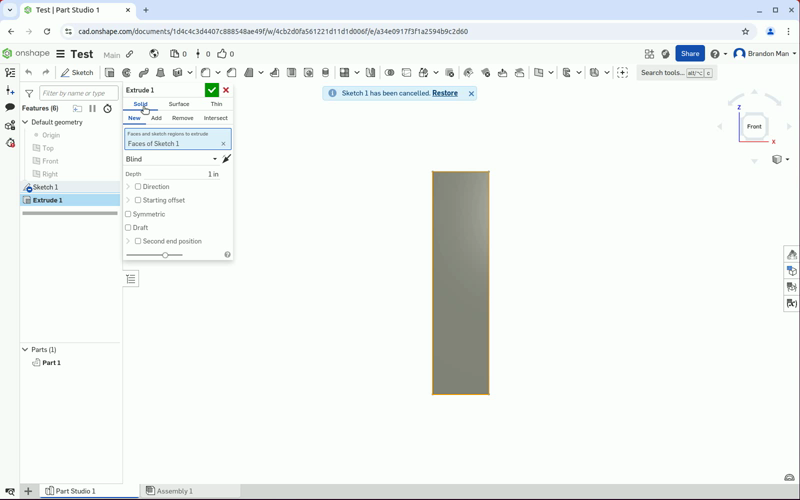
click(143, 106)
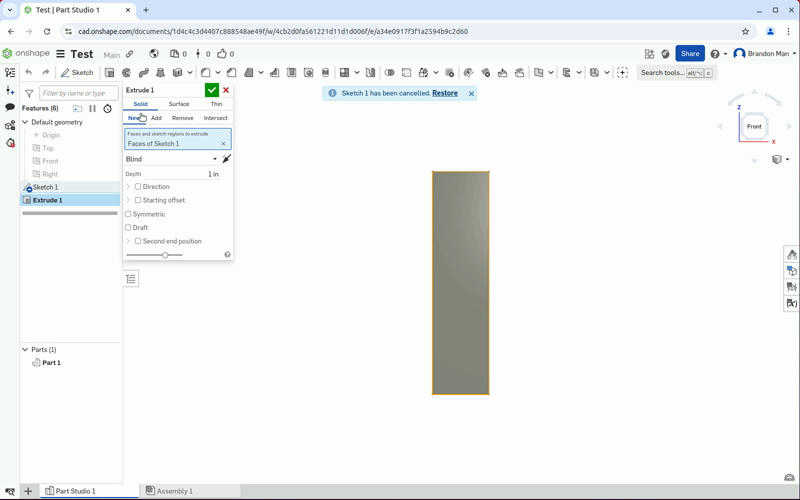
mouse_move(137, 120)
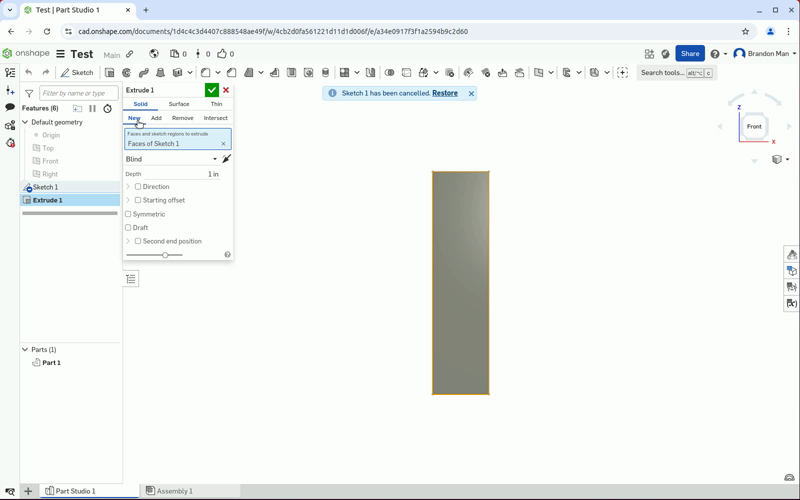
click(137, 120)
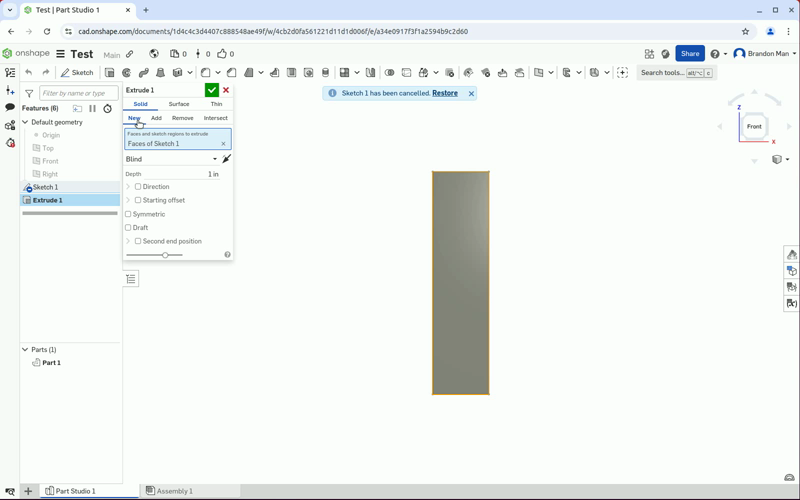
key(tab, 4)
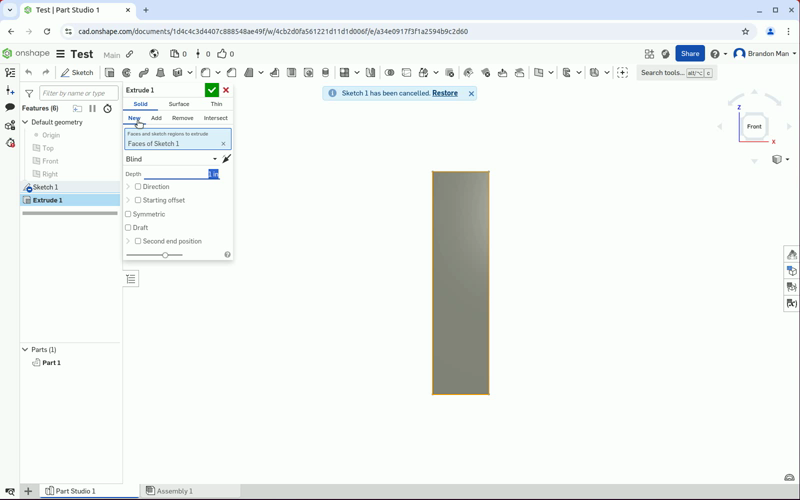
text(11.554)
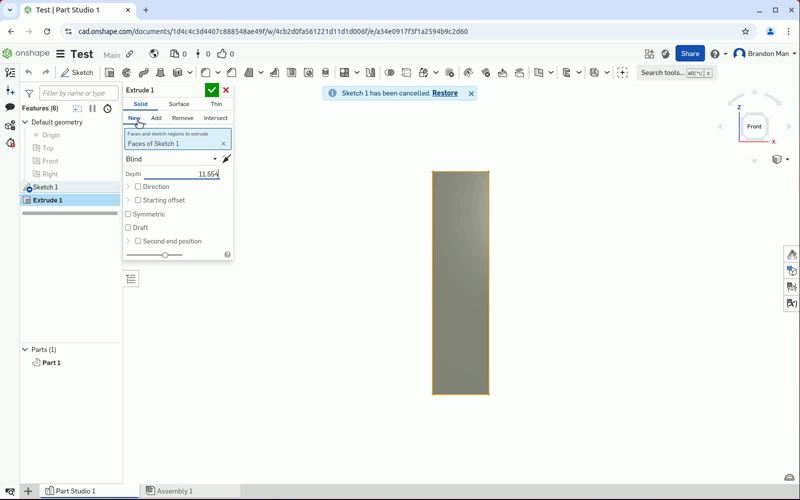
key(enter)
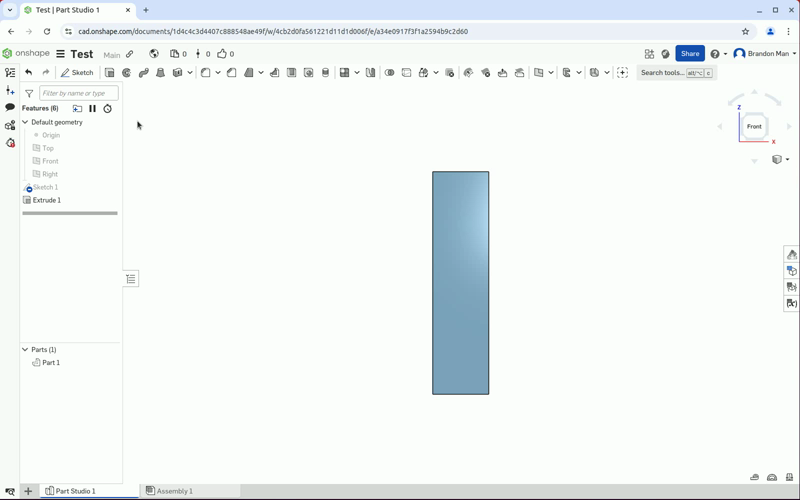
key(shift+h)
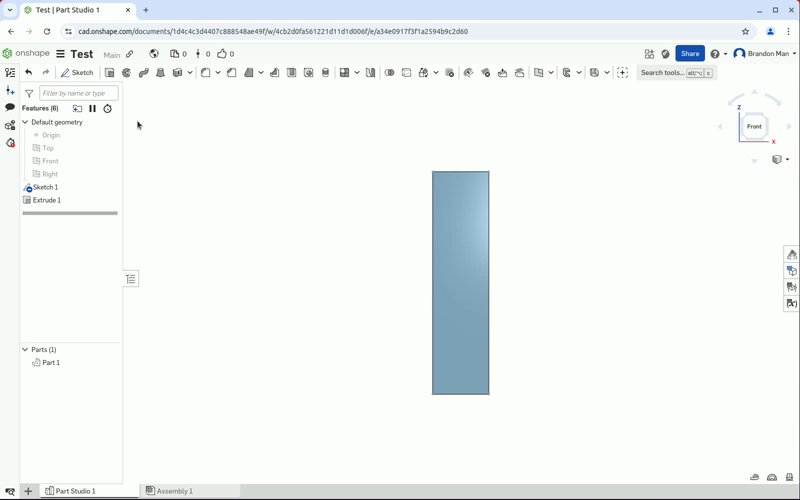
key(shift+h)
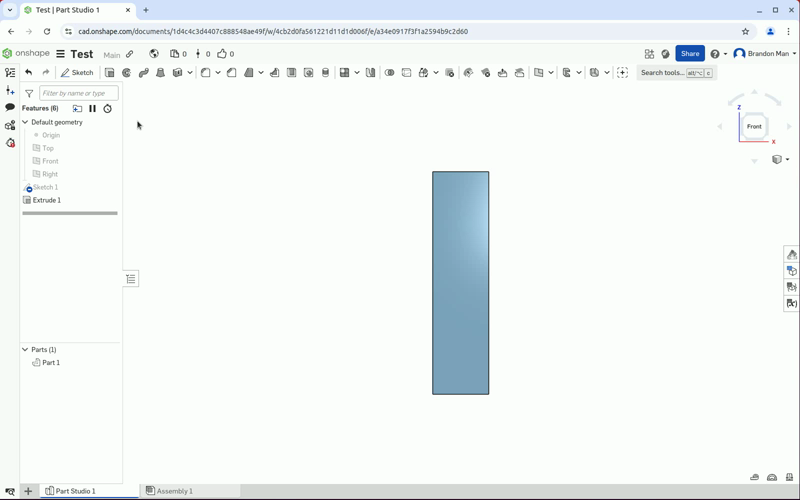
mouse_move(73, 189)
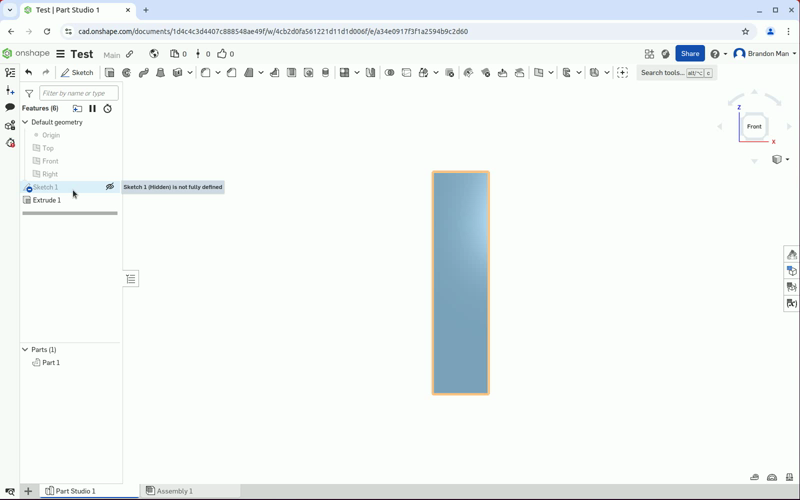
click(73, 189)
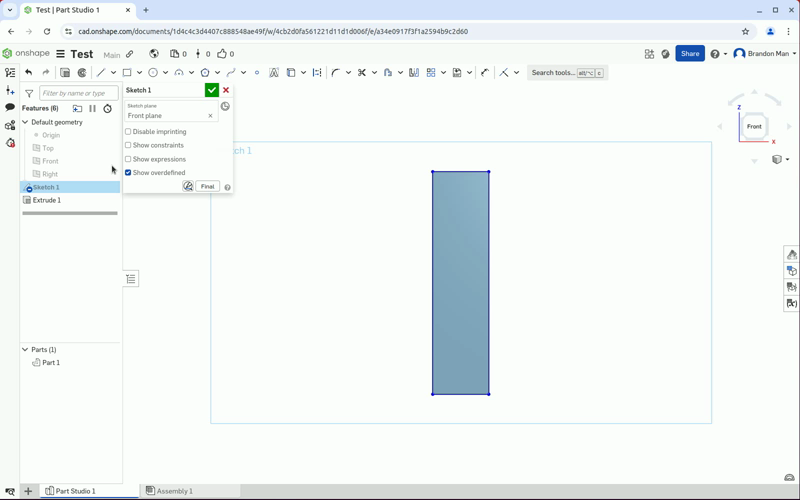
mouse_move(229, 92)
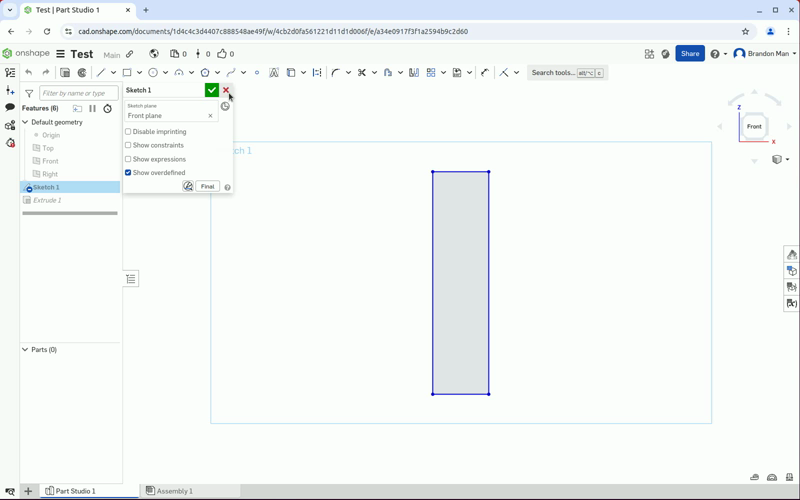
click(229, 92)
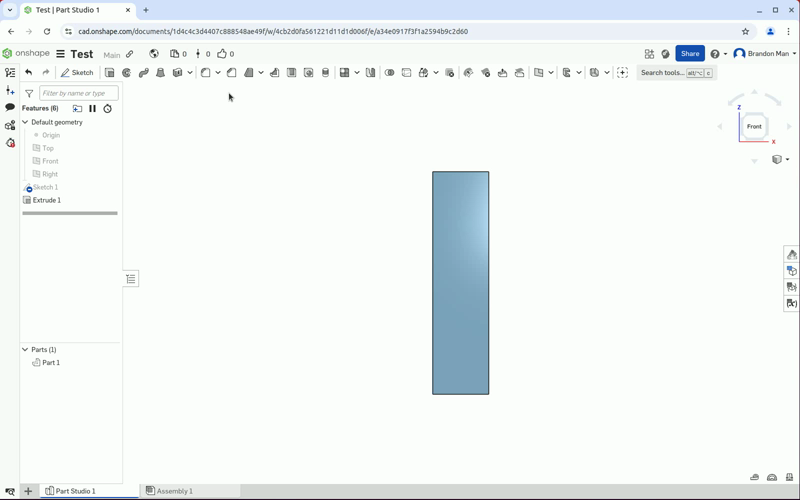
mouse_move(541, 75)
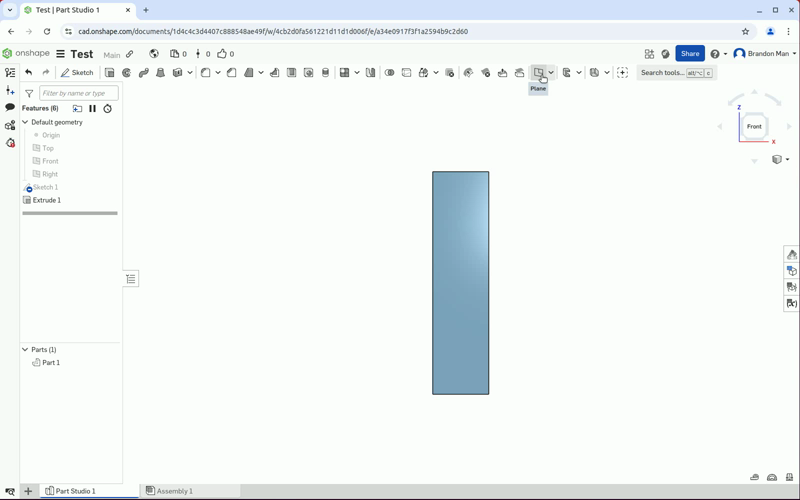
click(541, 75)
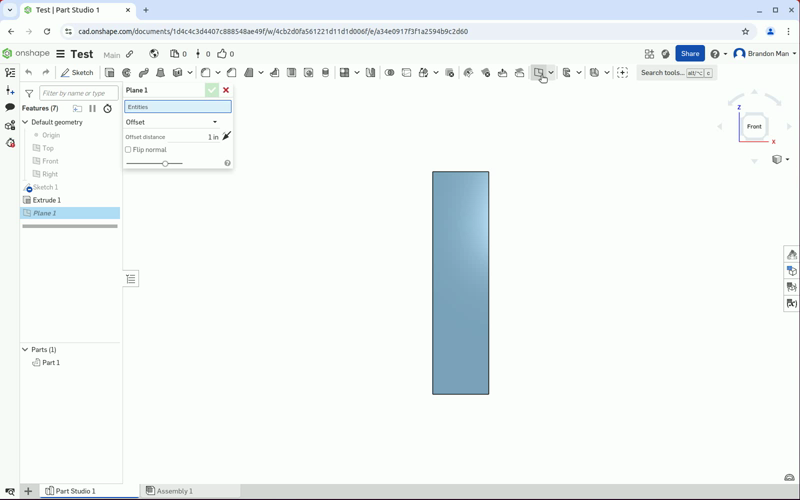
mouse_move(73, 163)
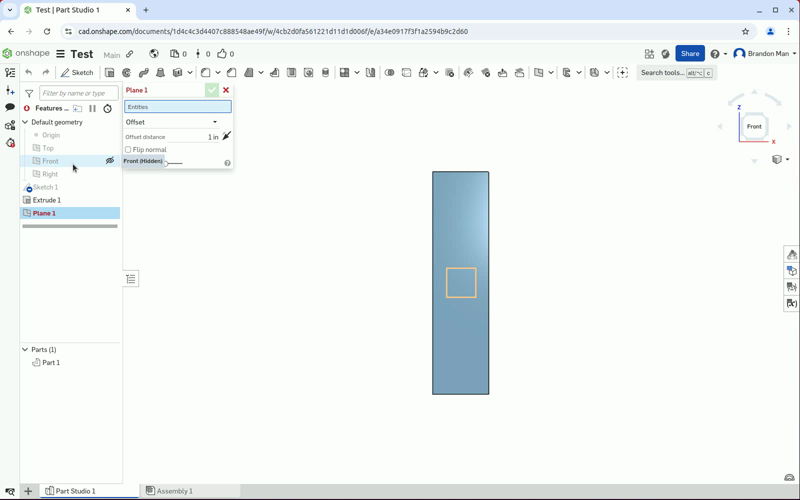
click(73, 163)
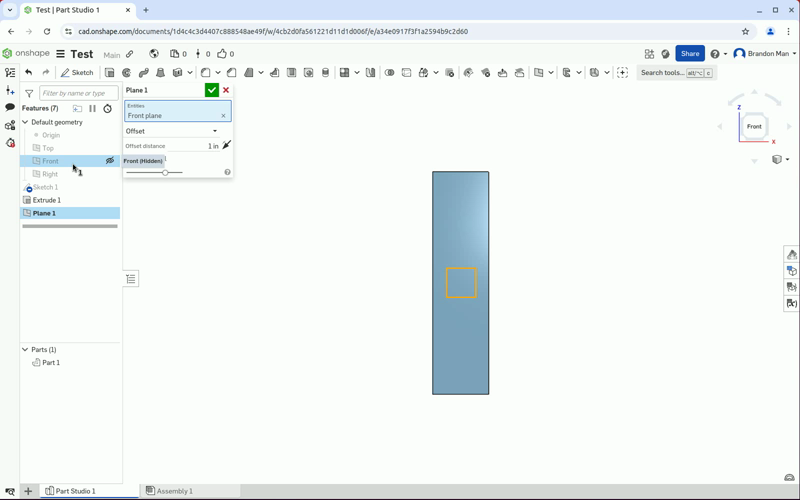
key(tab, 2)
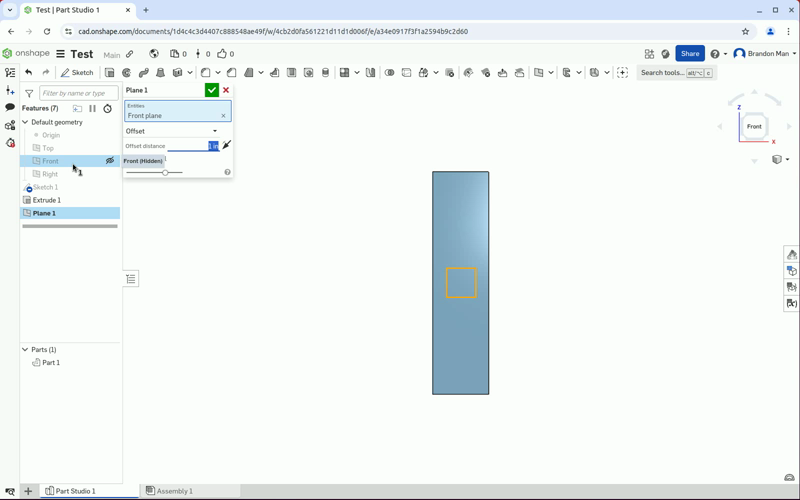
text(11.554)
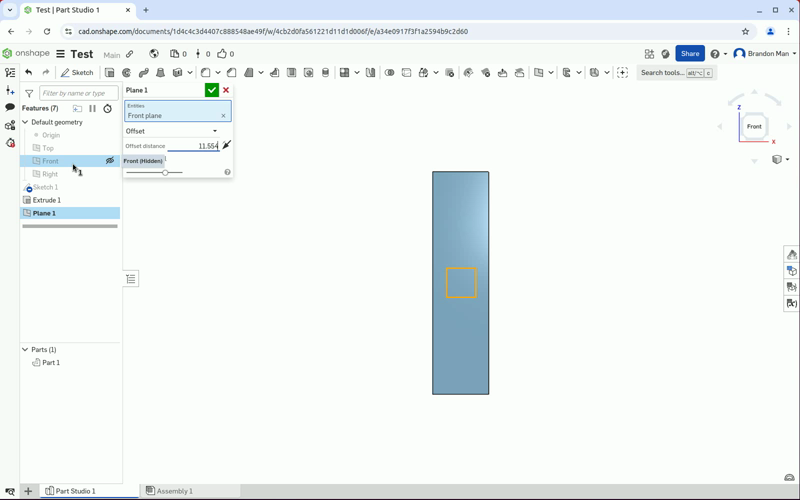
key(enter, 2)
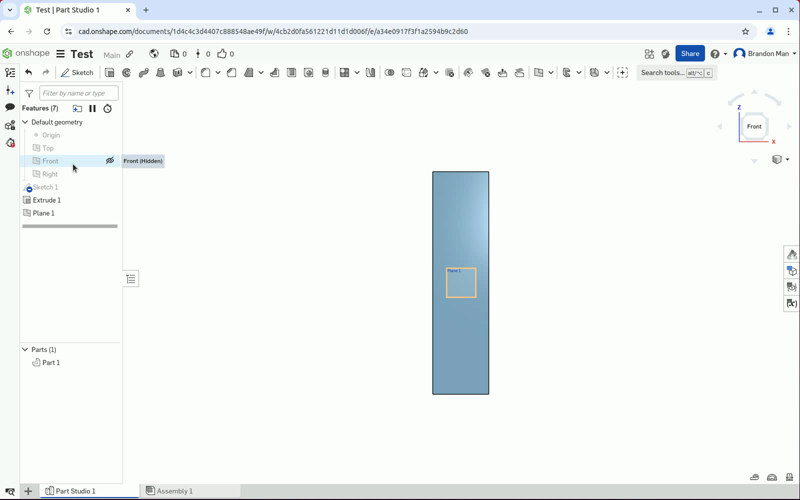
key(shift+s)
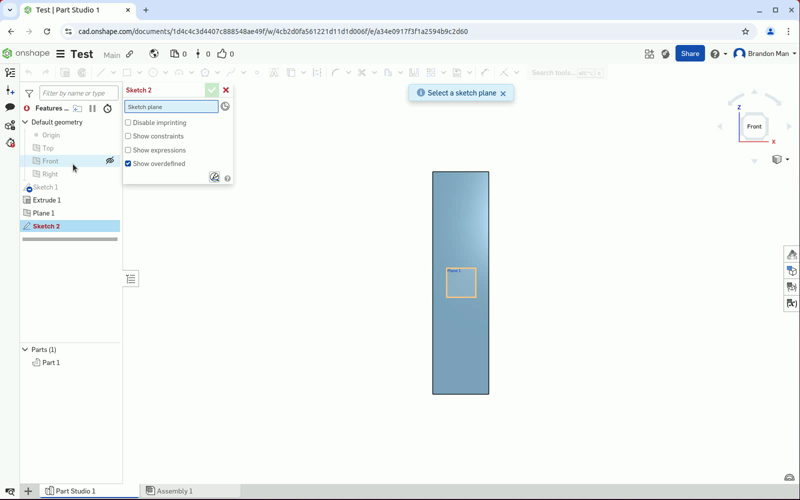
mouse_move(73, 215)
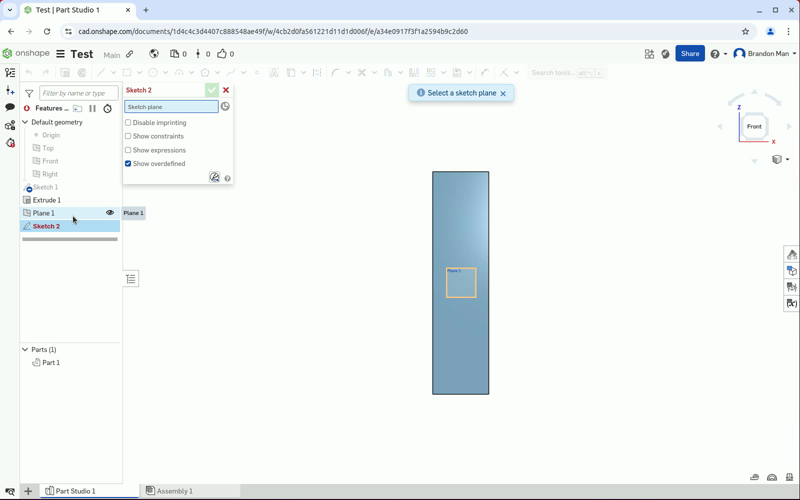
click(73, 215)
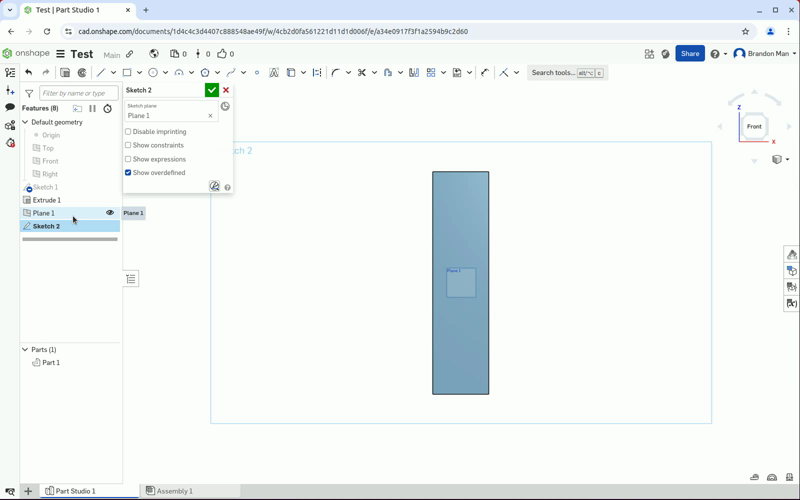
mouse_move(73, 352)
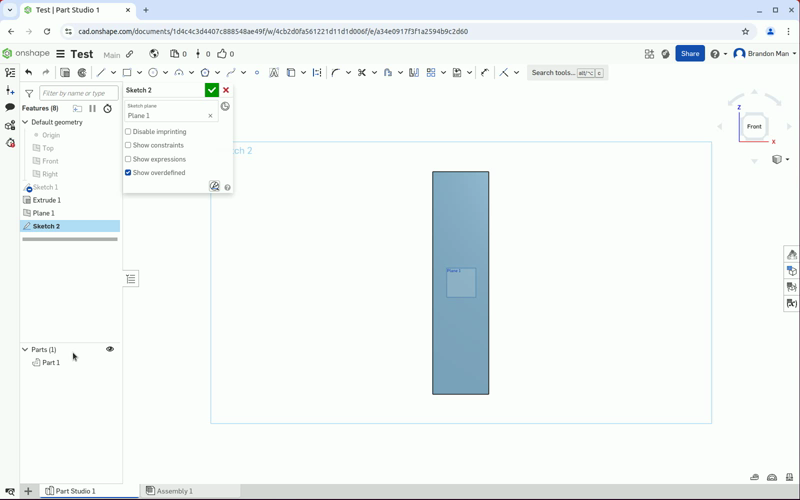
key(y)
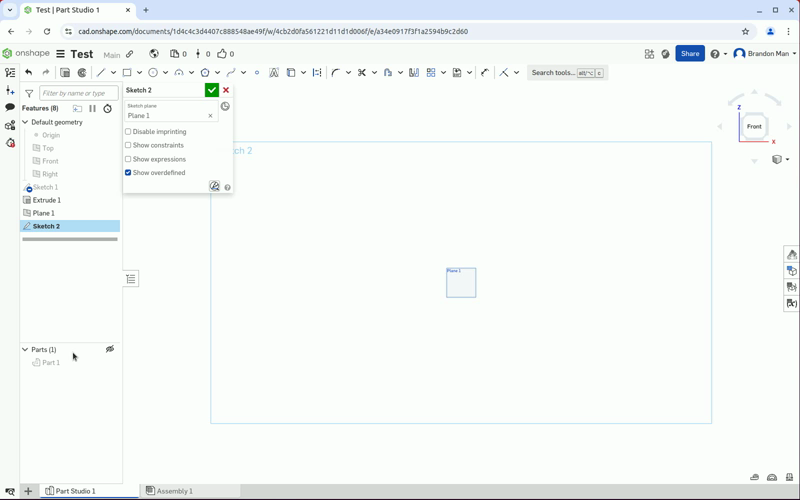
key(l)
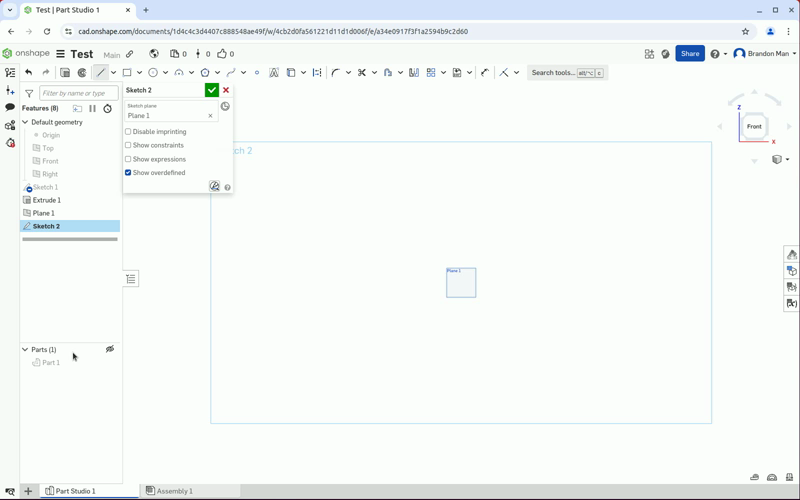
key_down(shift)
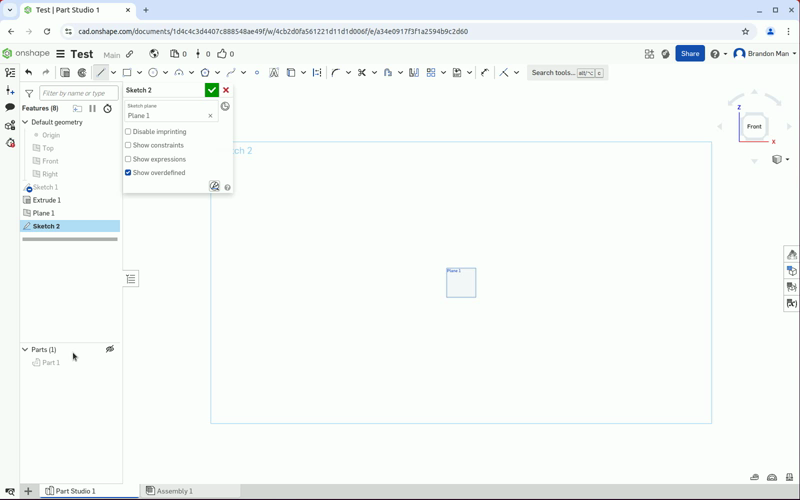
mouse_move(432, 225)
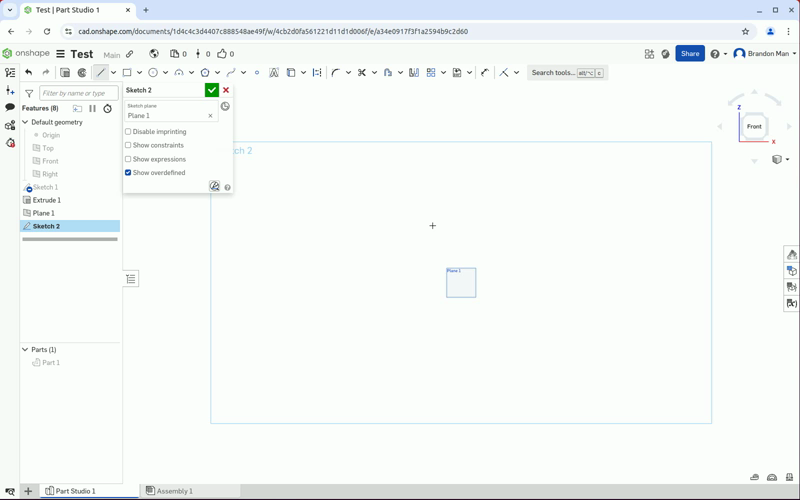
click(432, 225)
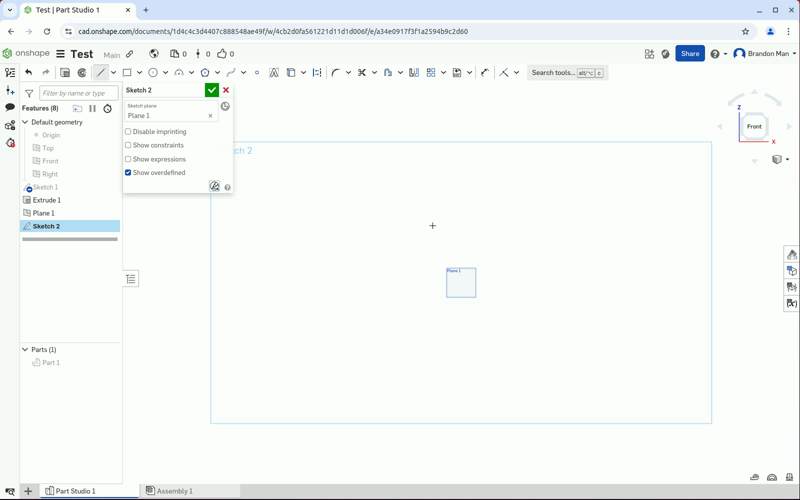
key_up(shift)
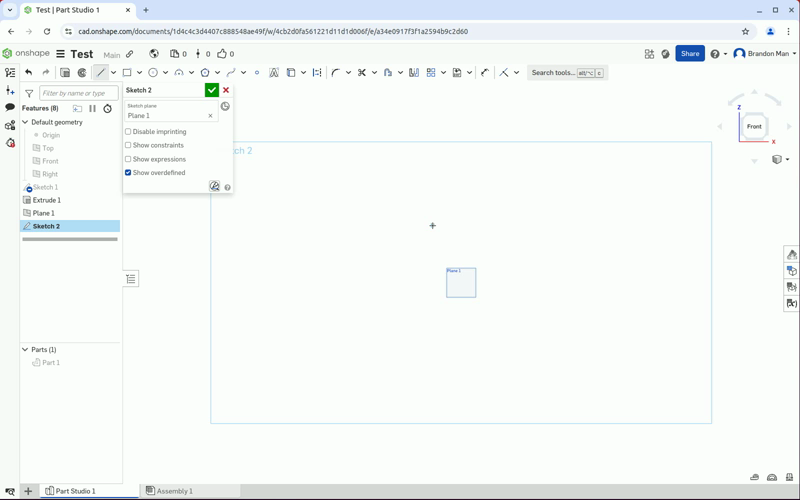
key_down(shift)
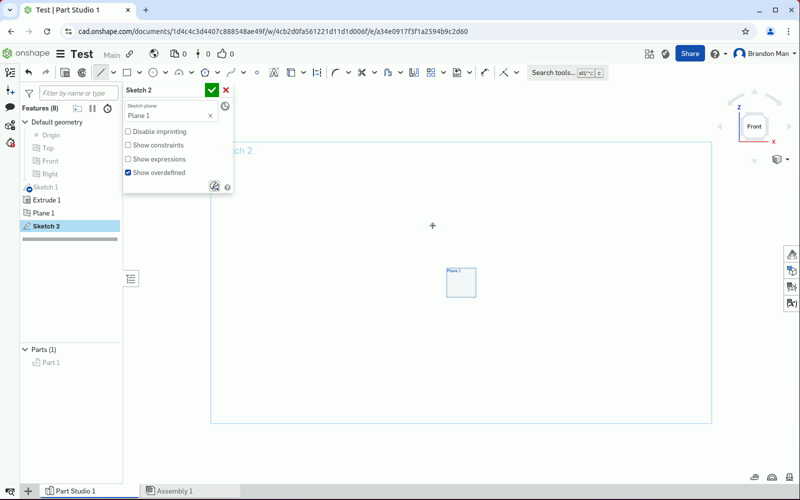
mouse_move(462, 225)
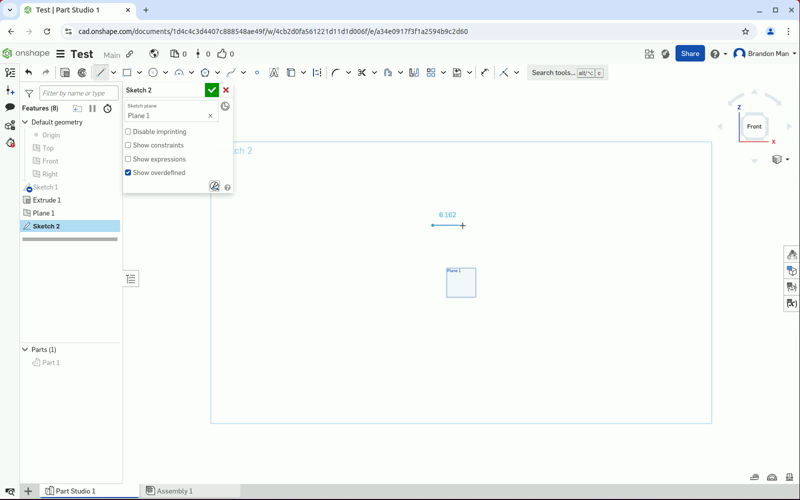
mouse_move(489, 225)
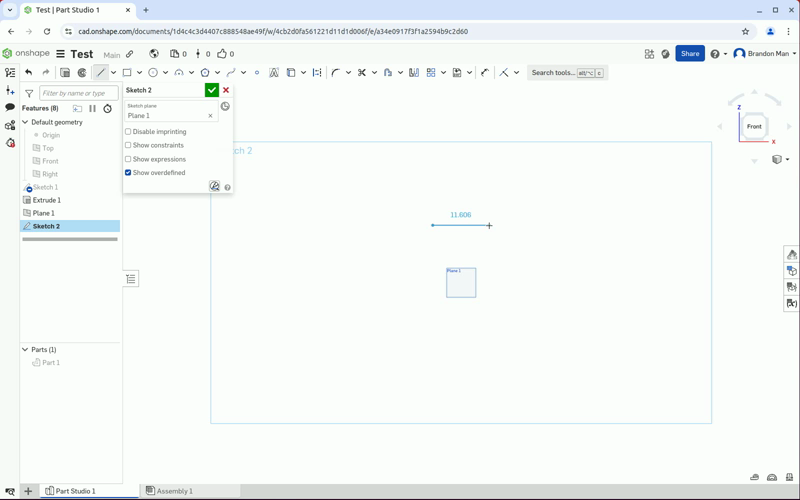
click(489, 225)
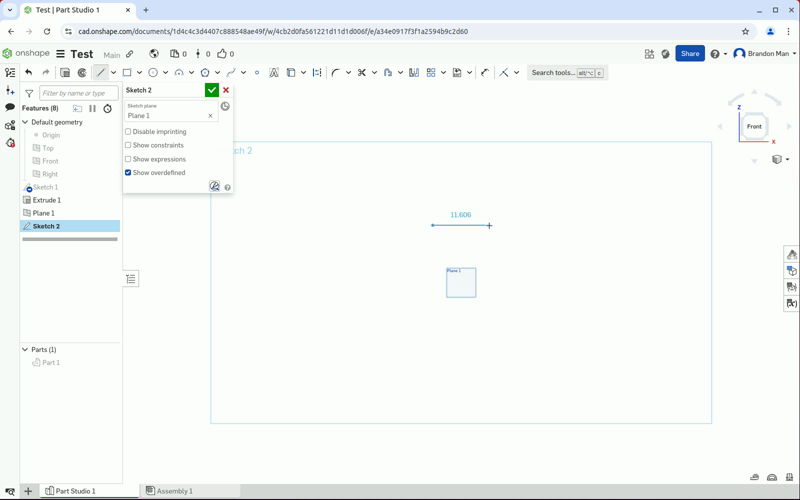
key_up(shift)
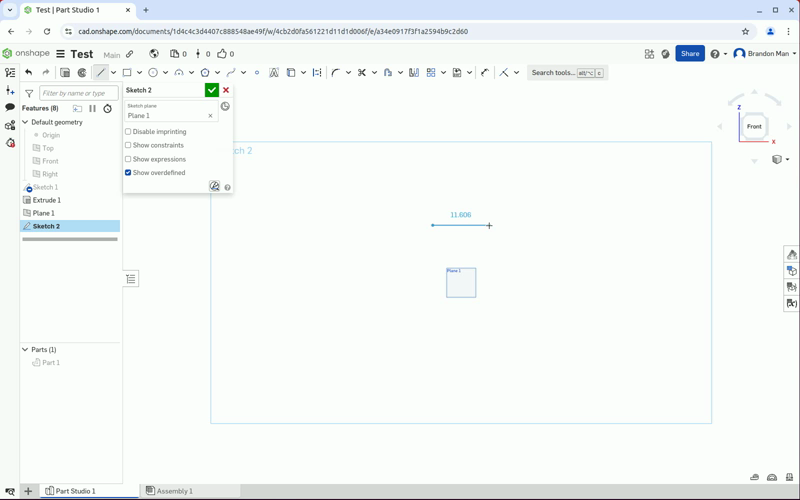
key_down(shift)
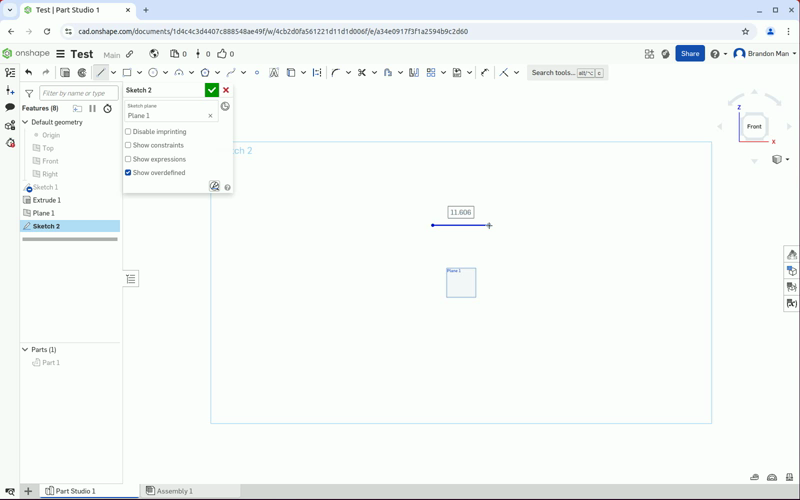
mouse_move(519, 225)
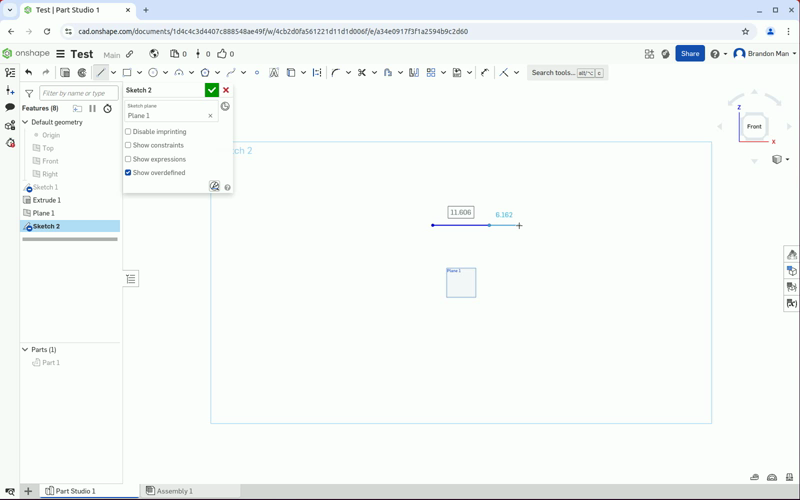
mouse_move(489, 173)
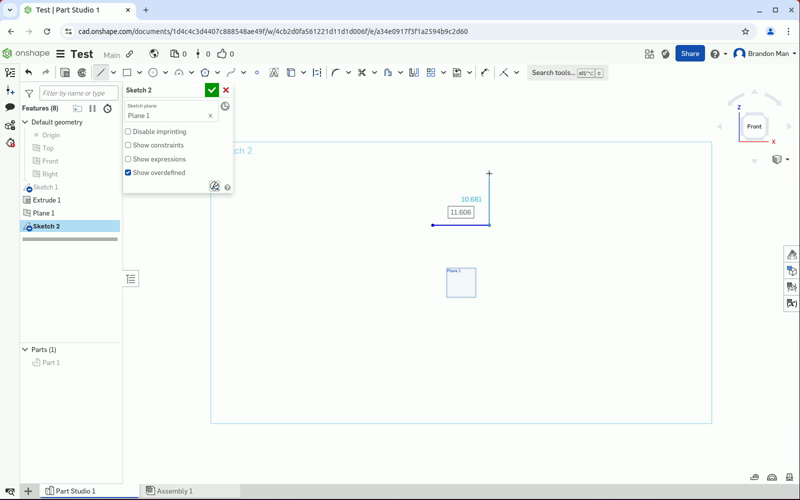
click(489, 173)
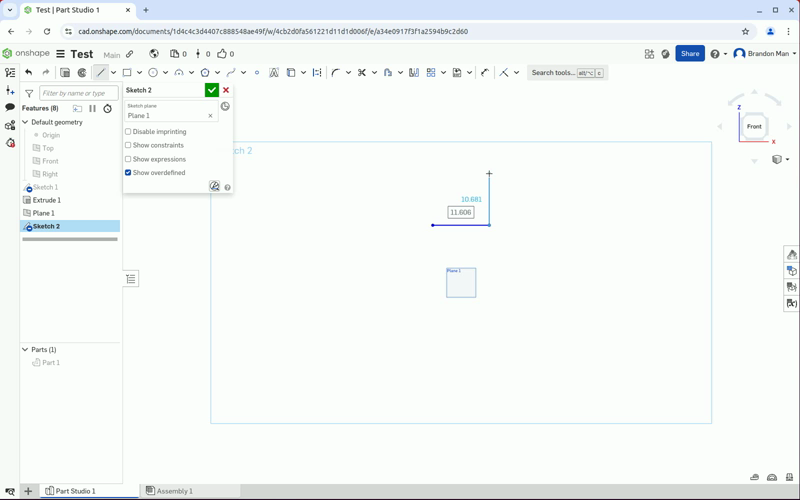
key_up(shift)
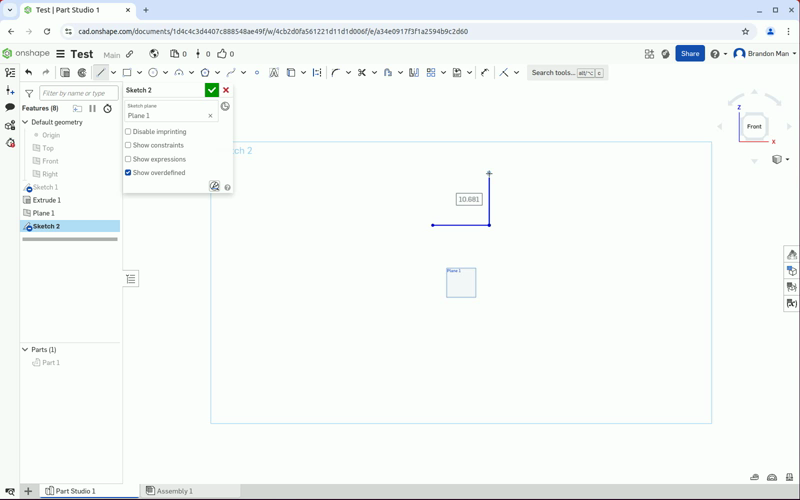
key_down(shift)
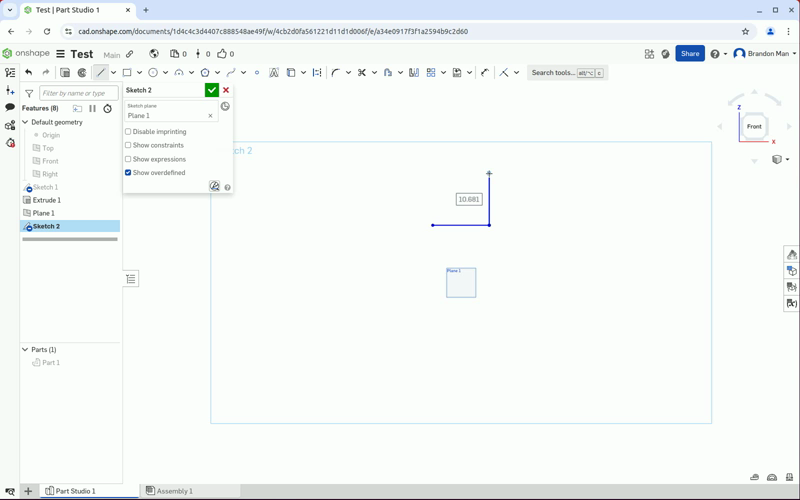
mouse_move(519, 173)
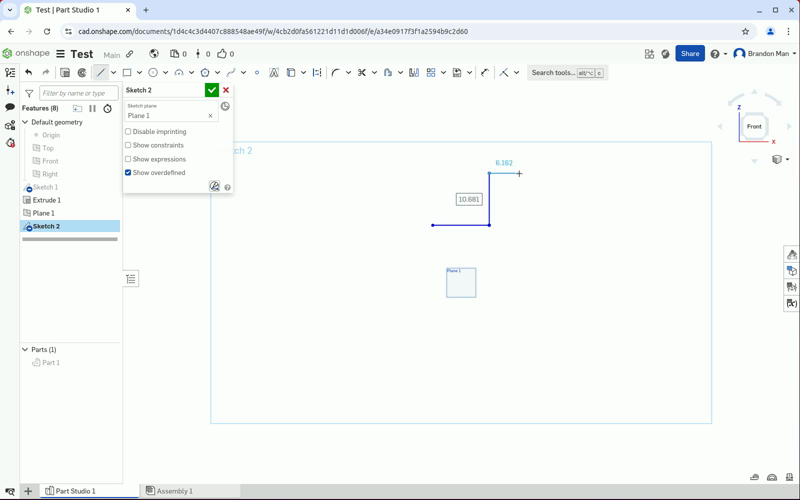
mouse_move(432, 173)
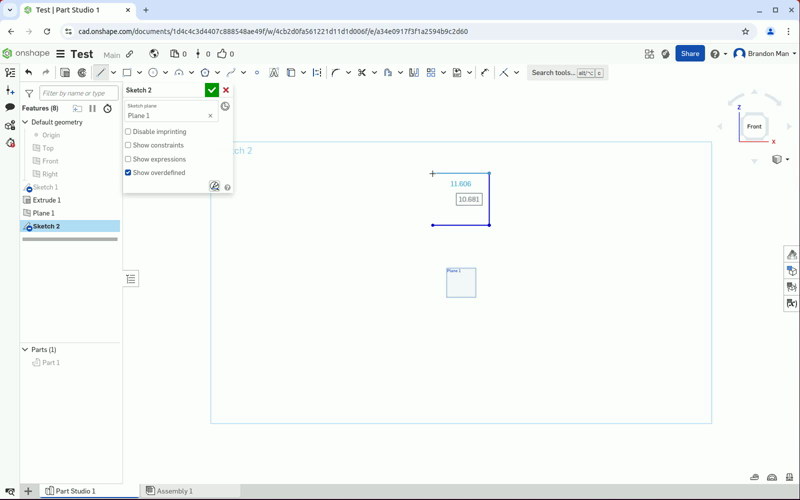
click(432, 173)
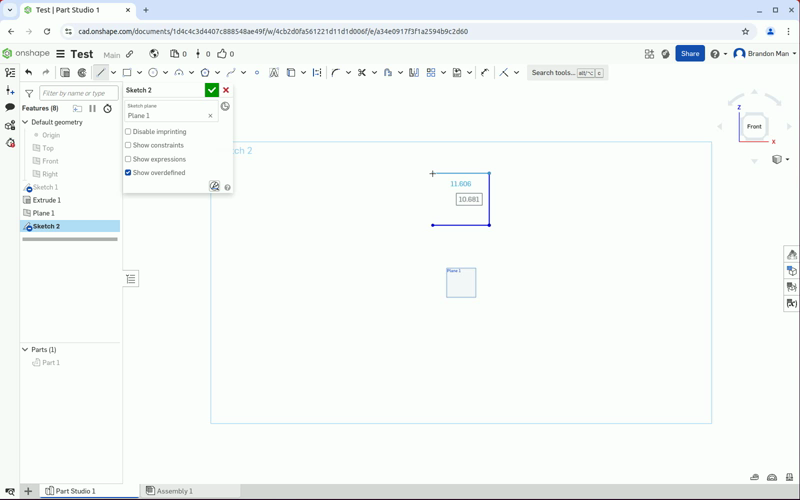
key_up(shift)
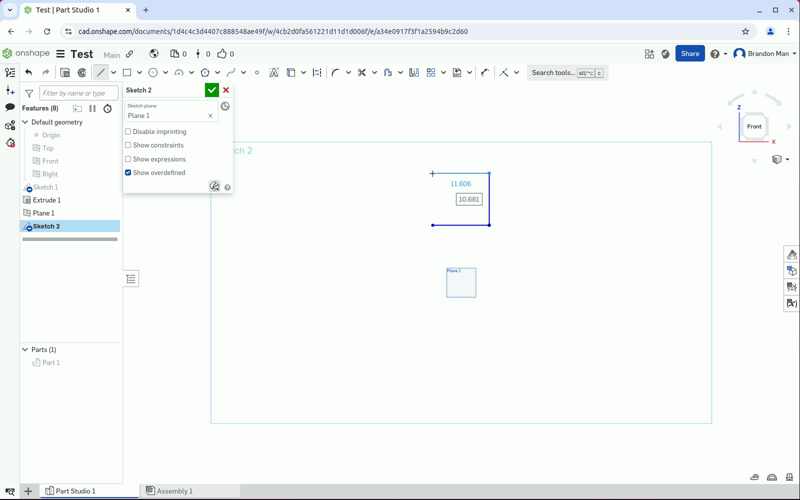
mouse_move(462, 173)
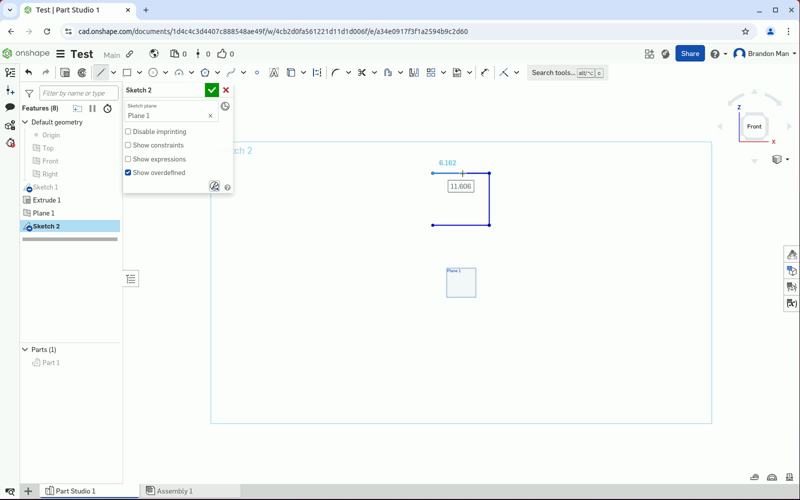
key_down(shift)
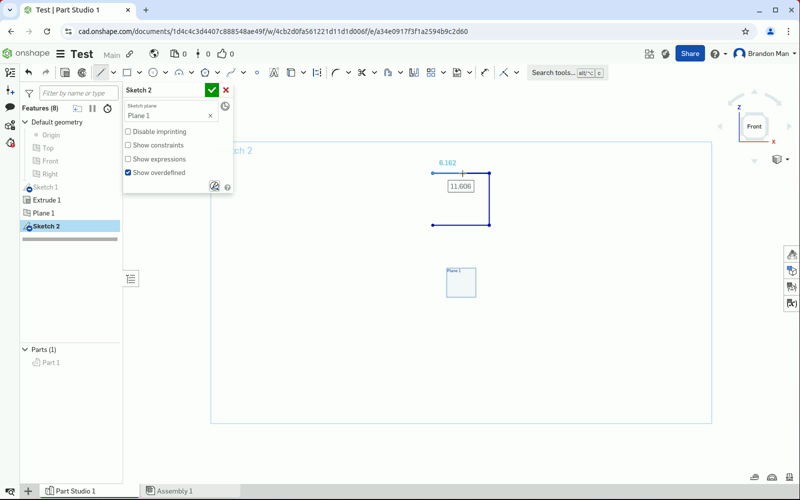
mouse_move(432, 225)
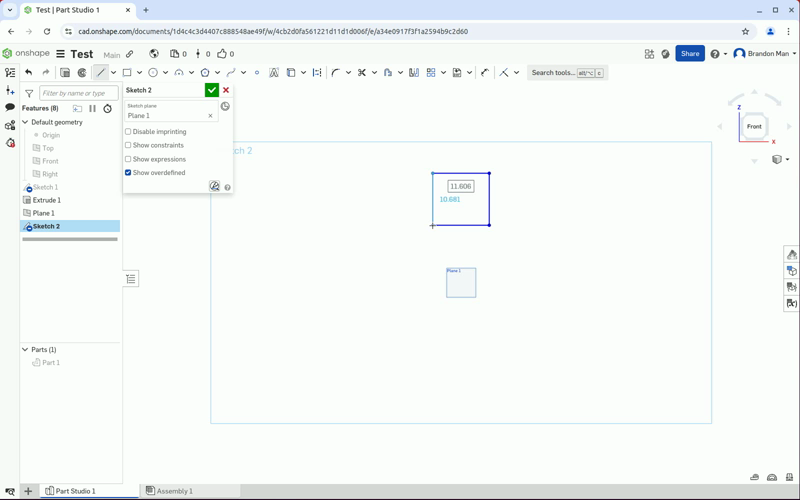
key_up(shift)
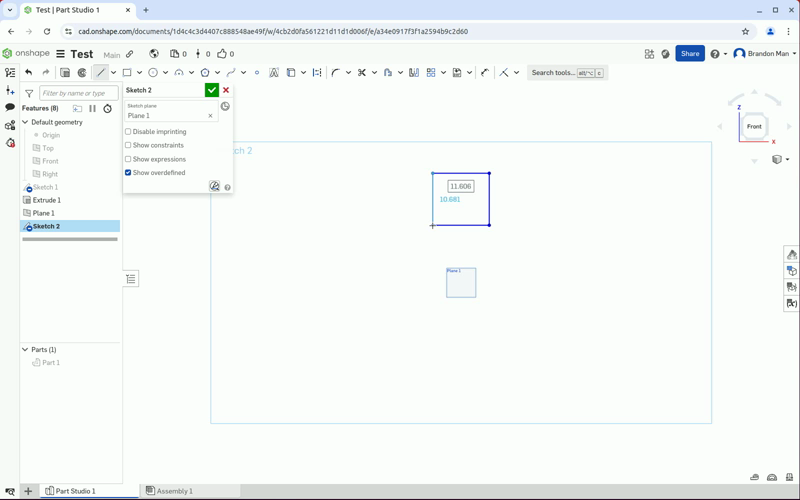
click(432, 225)
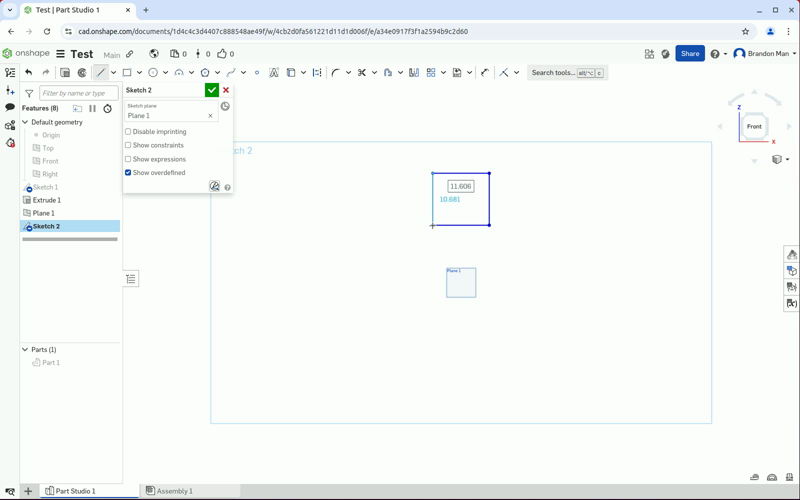
key(esc)
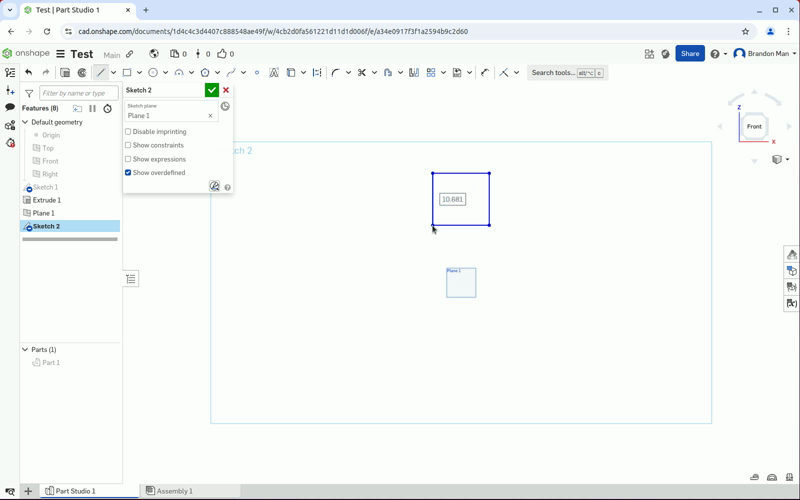
mouse_move(458, 205)
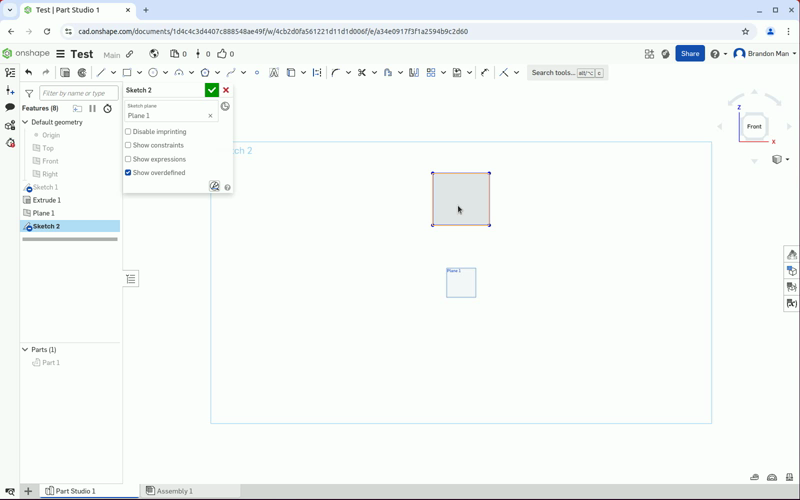
click(458, 205)
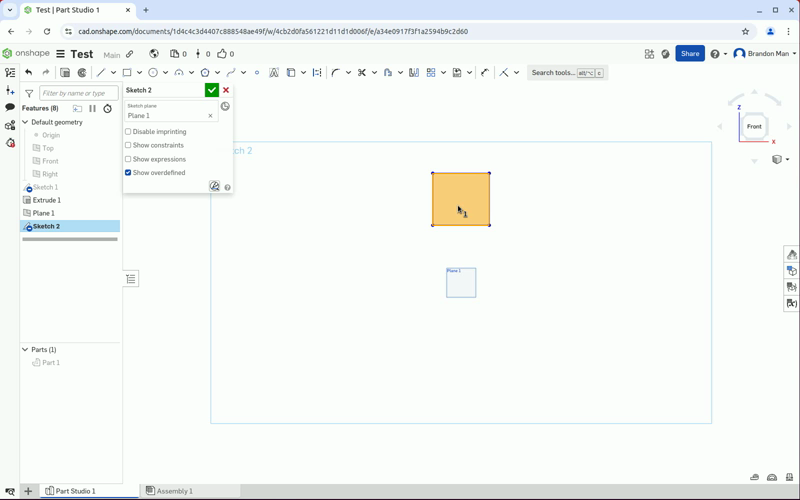
mouse_move(73, 352)
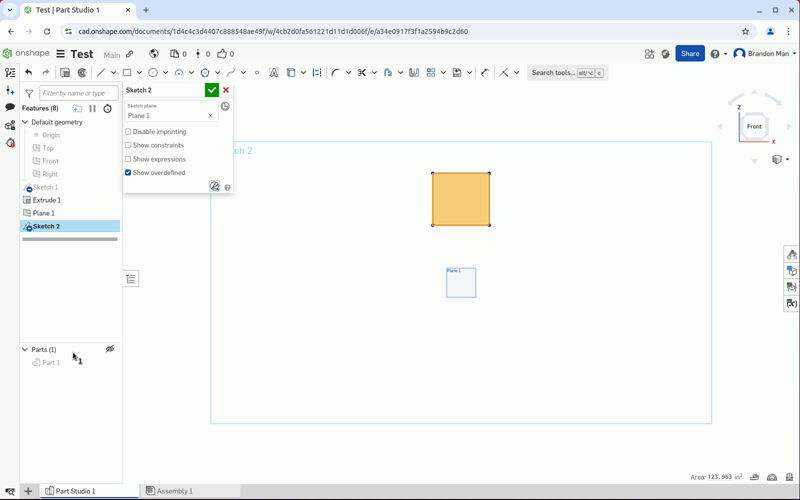
key(shift+y)
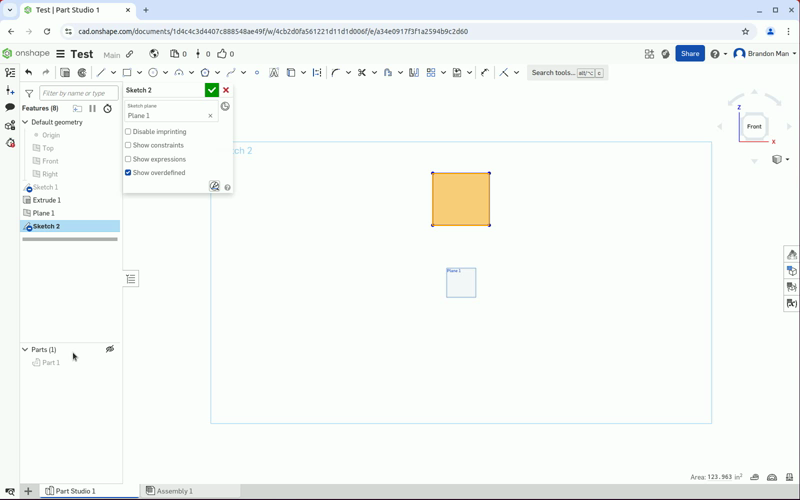
key(shift+e)
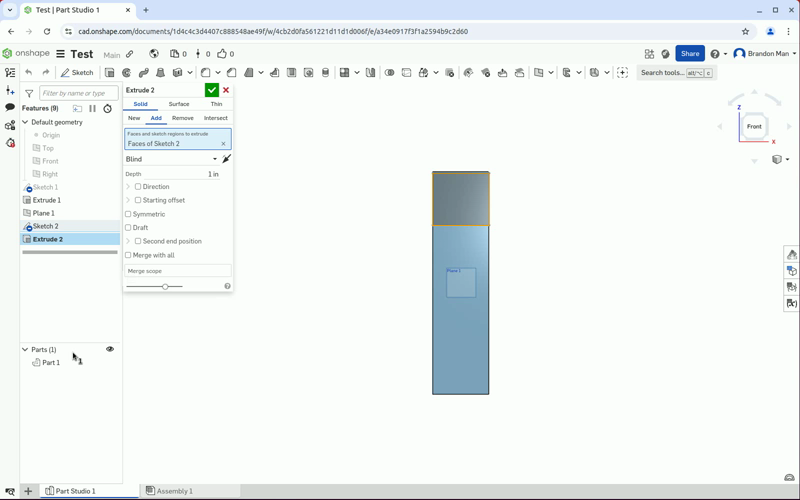
mouse_move(143, 106)
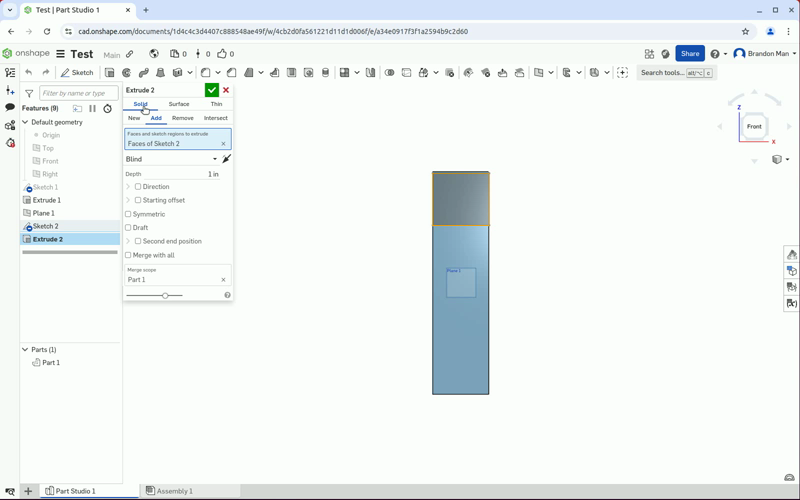
click(143, 106)
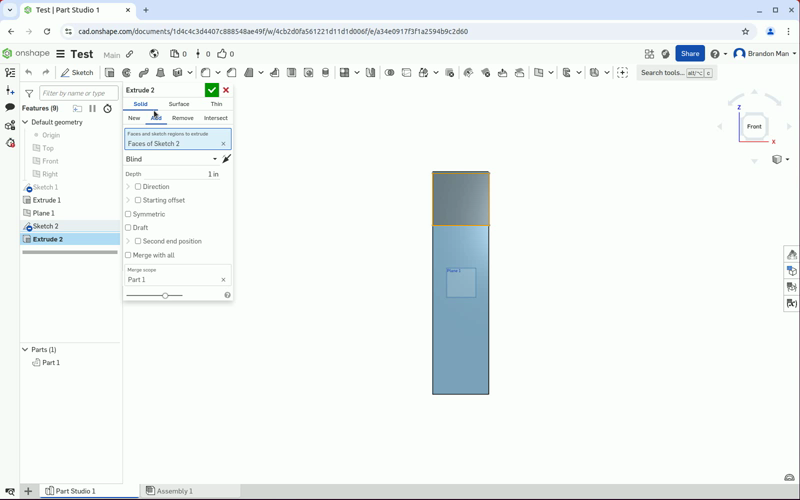
mouse_move(186, 120)
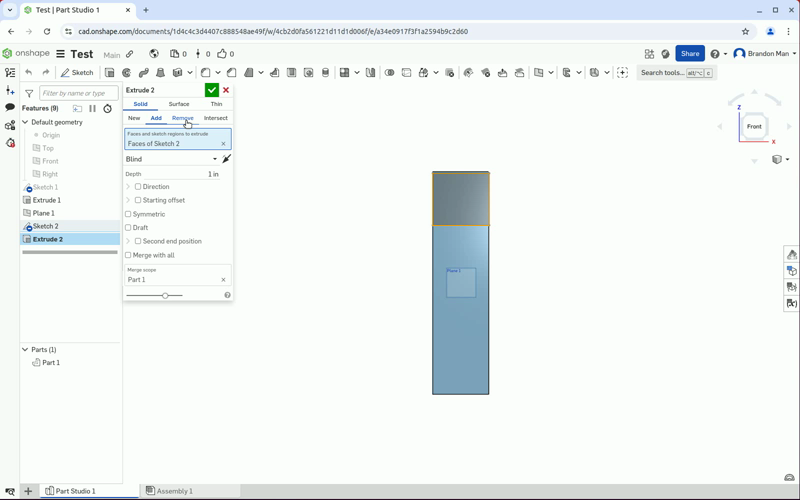
click(186, 120)
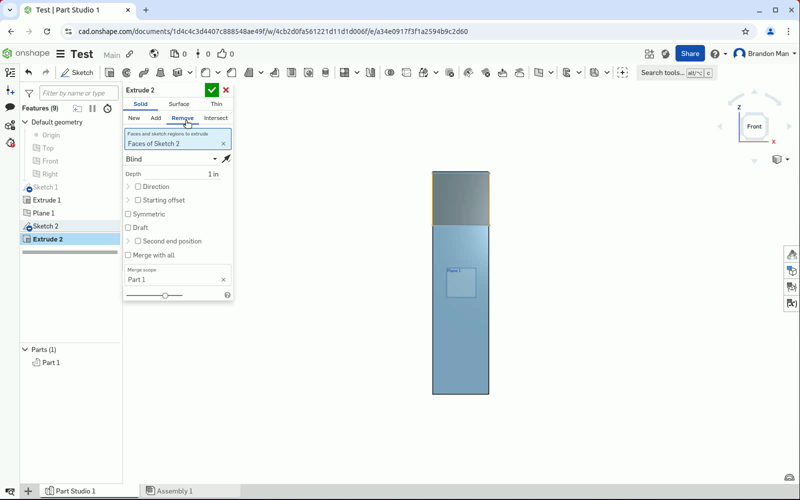
key(tab, 4)
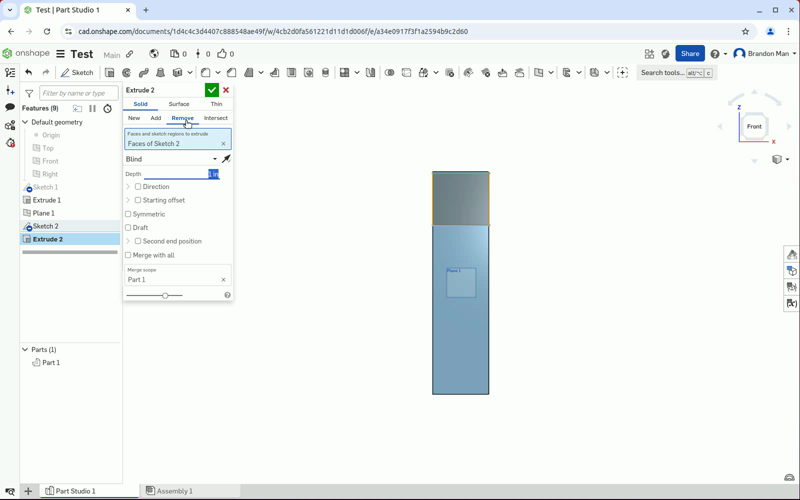
text(10.591)
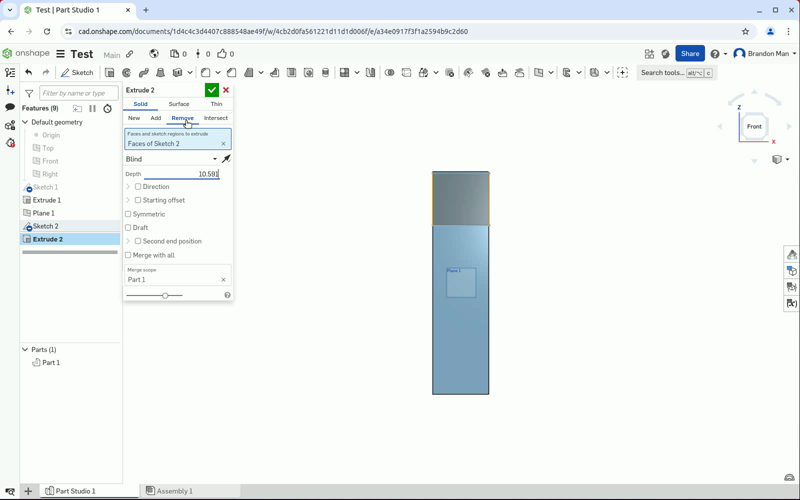
key(tab, 6)
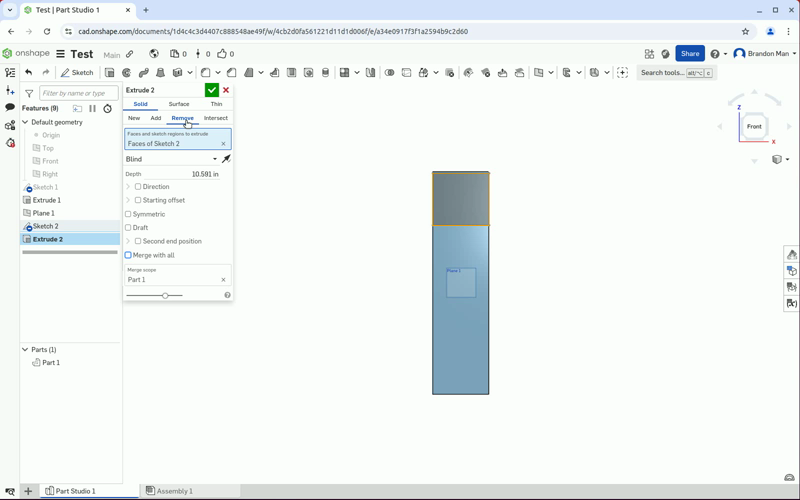
key(space)
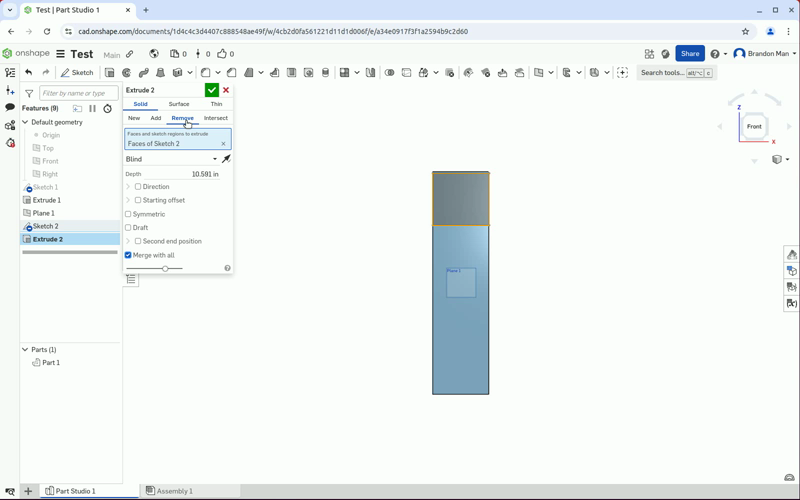
key(enter)
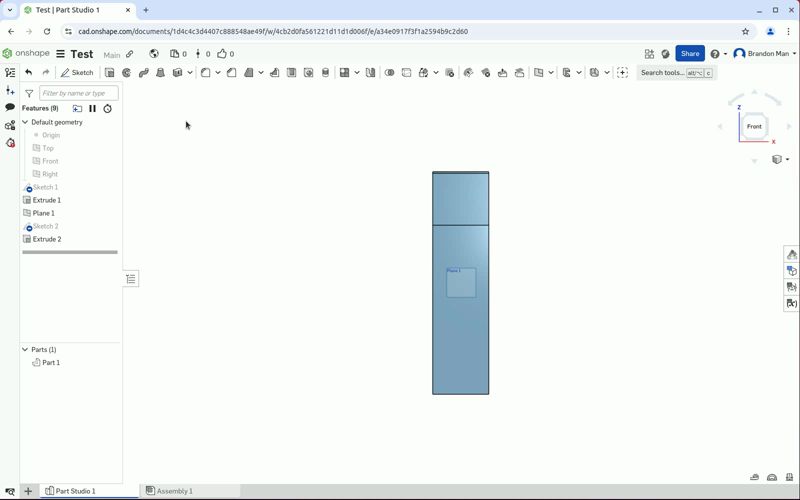
key(shift+h)
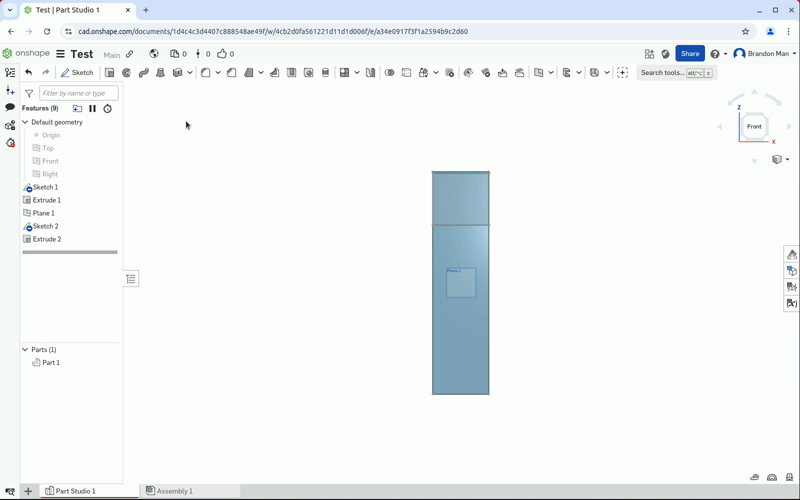
key(shift+h)
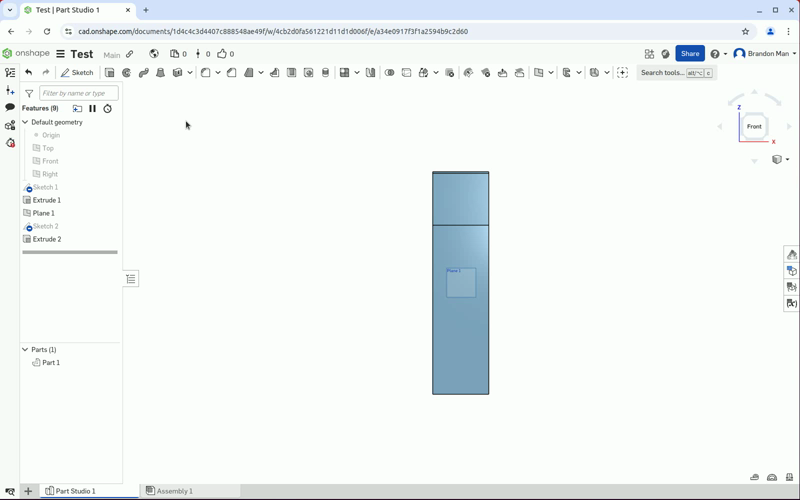
mouse_move(73, 189)
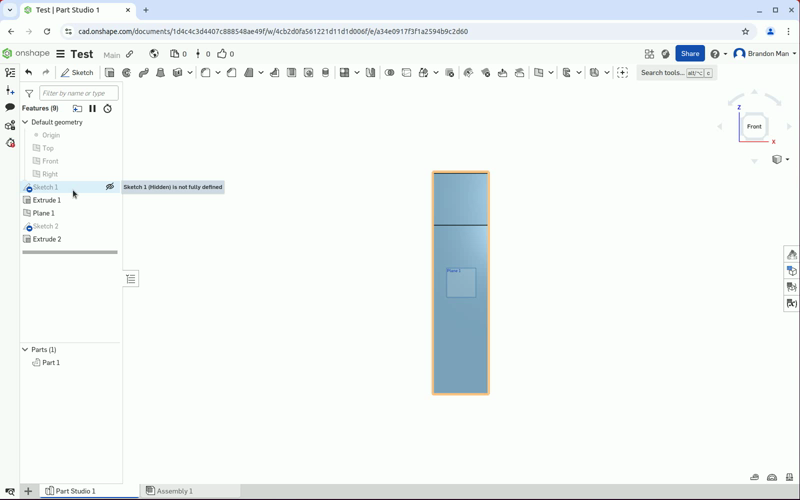
click(73, 189)
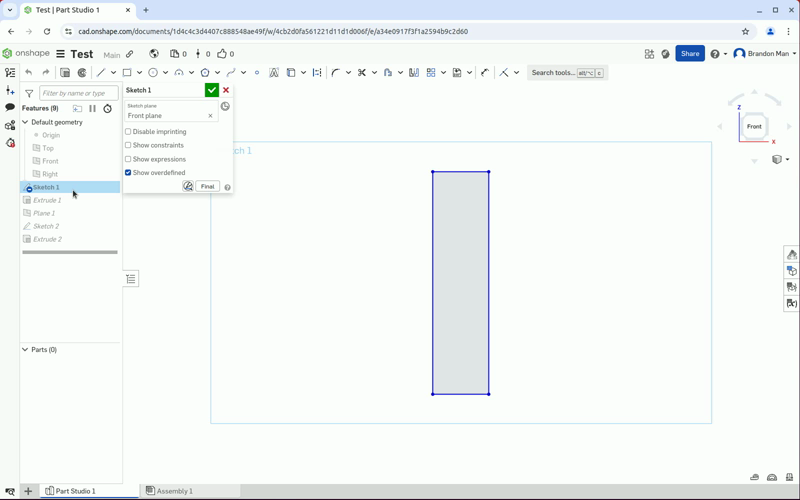
mouse_move(229, 92)
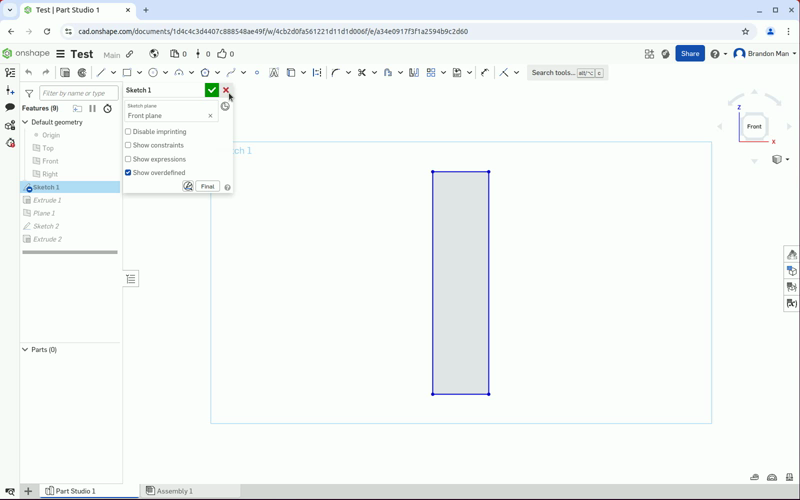
click(229, 92)
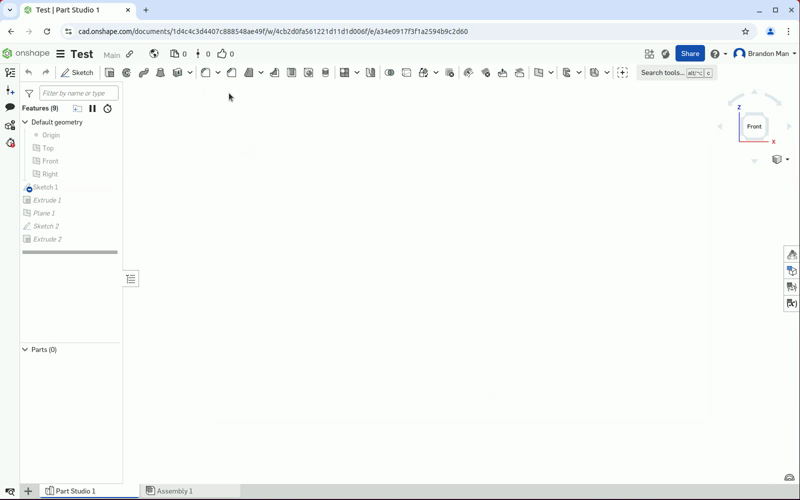
key(shift+s)
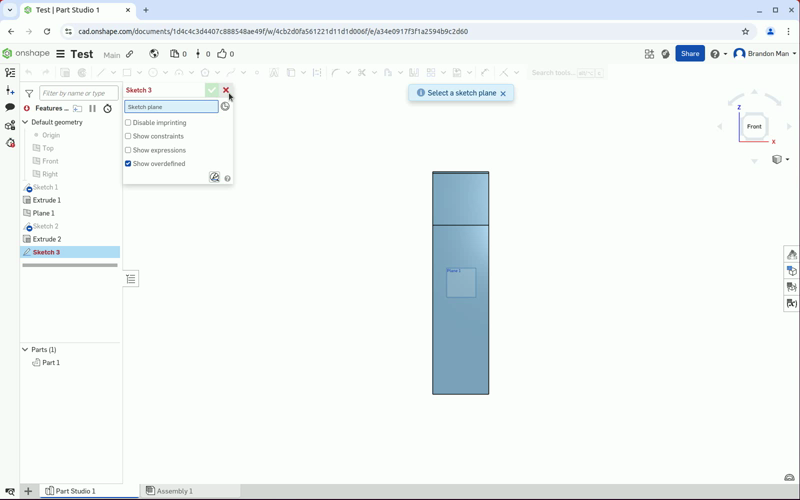
mouse_move(73, 215)
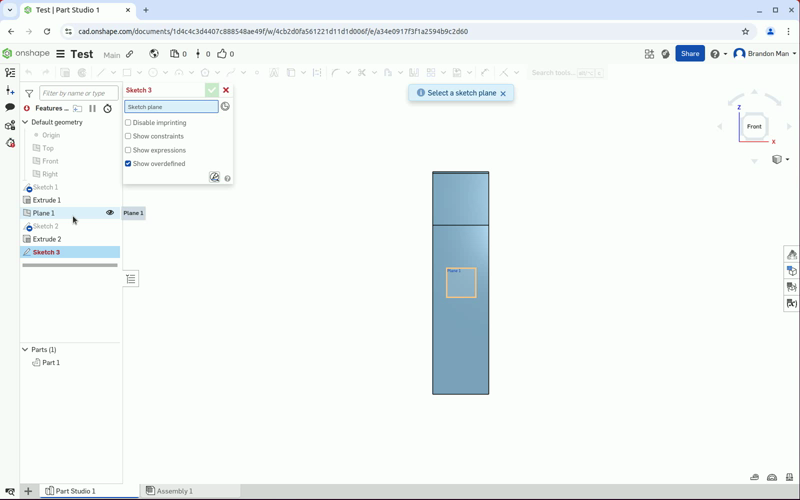
click(73, 215)
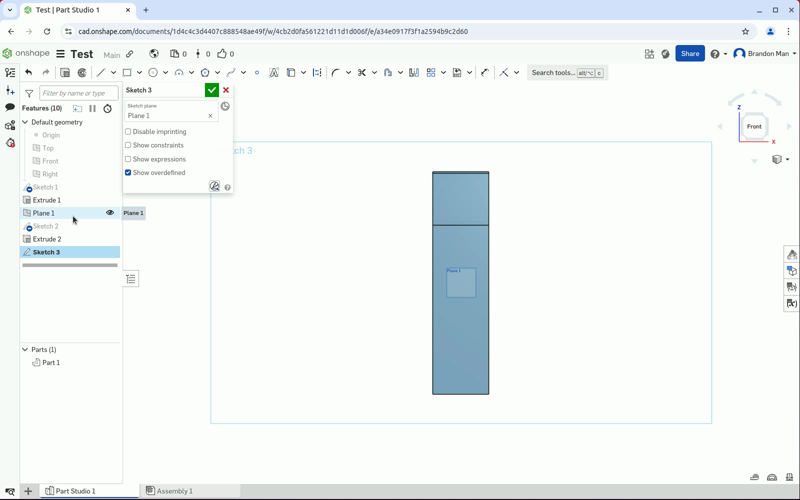
mouse_move(73, 352)
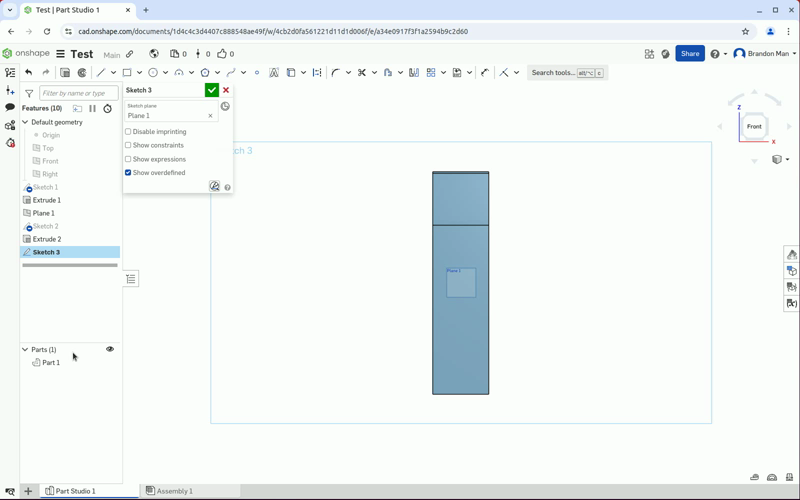
key(y)
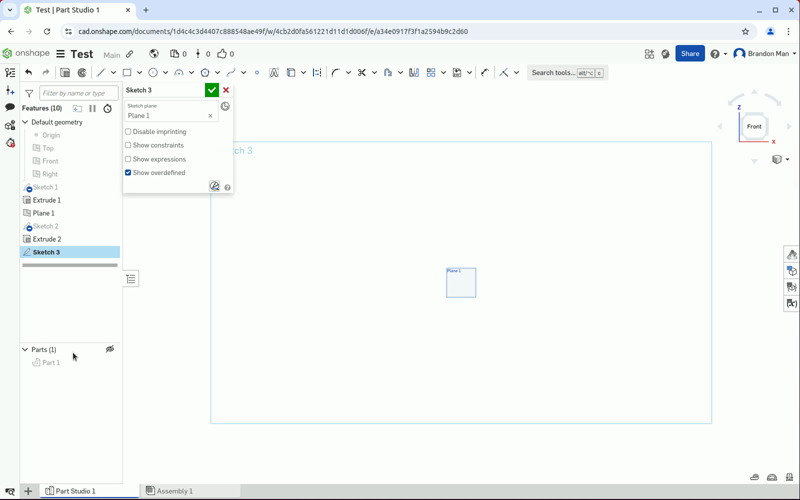
key(l)
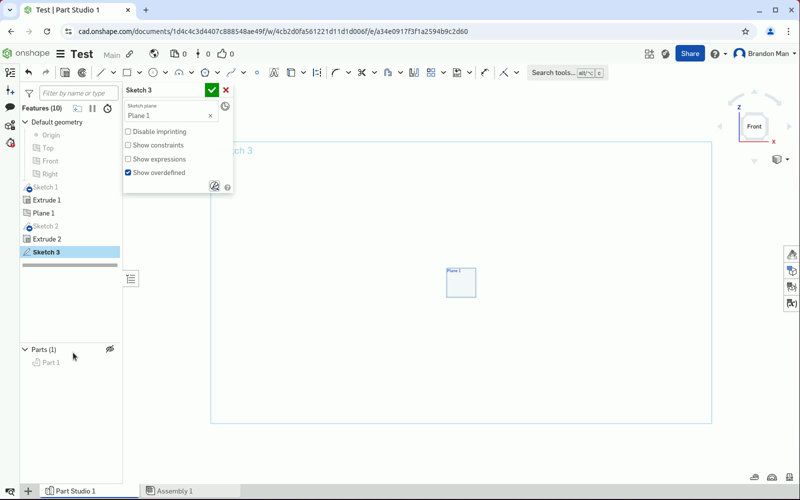
key_down(shift)
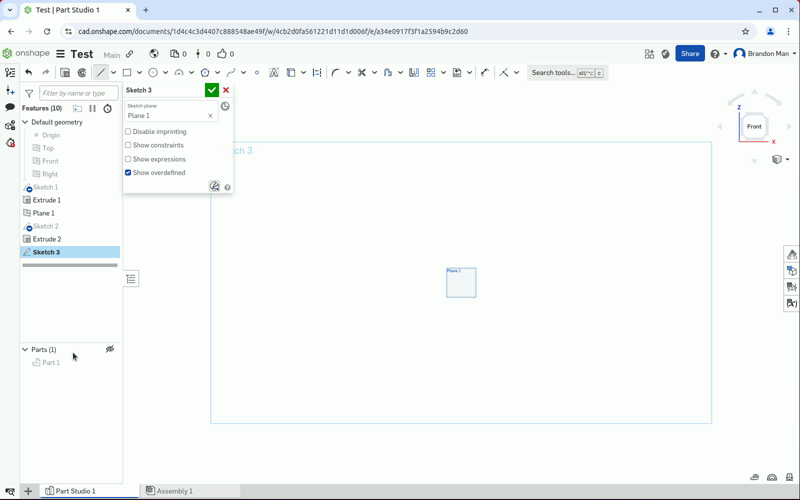
mouse_move(432, 280)
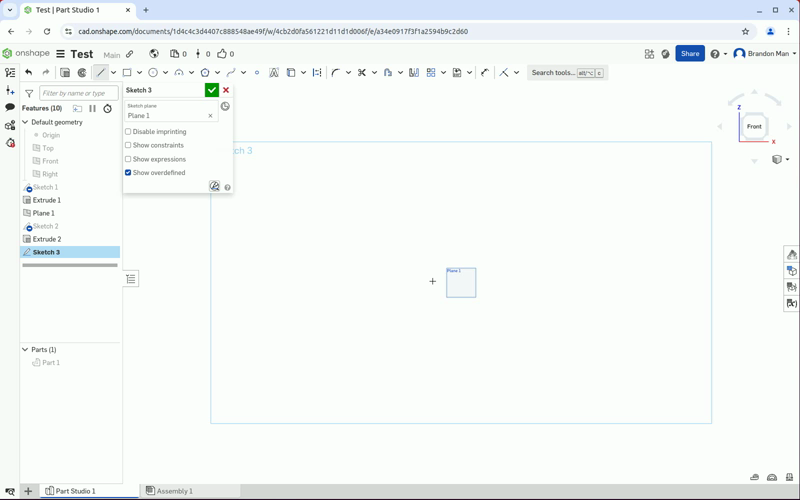
click(432, 280)
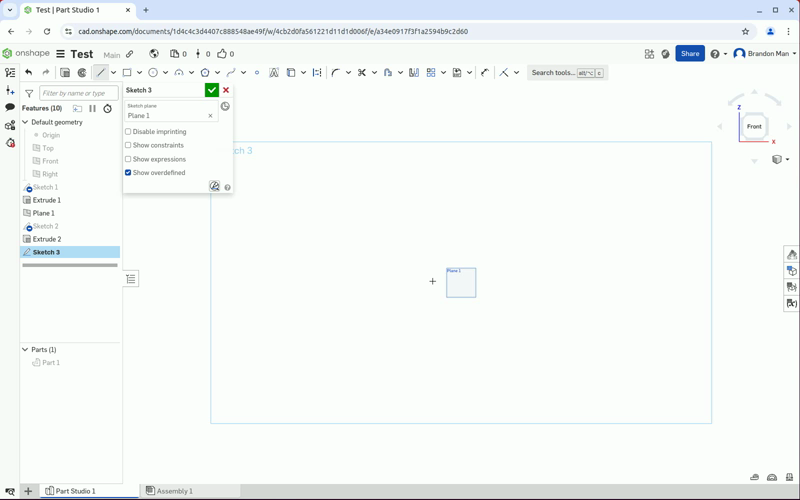
key_up(shift)
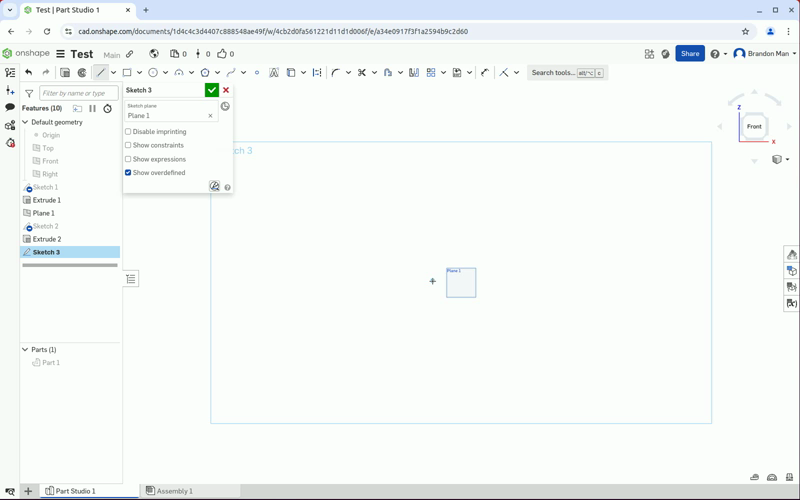
key_down(shift)
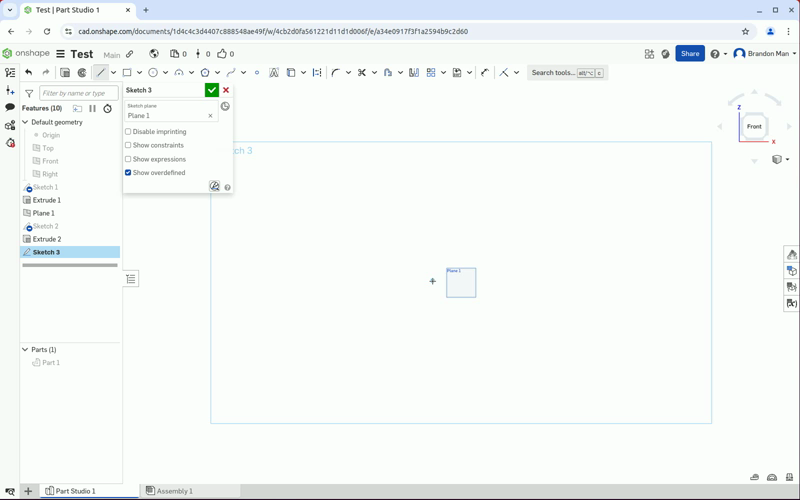
mouse_move(462, 280)
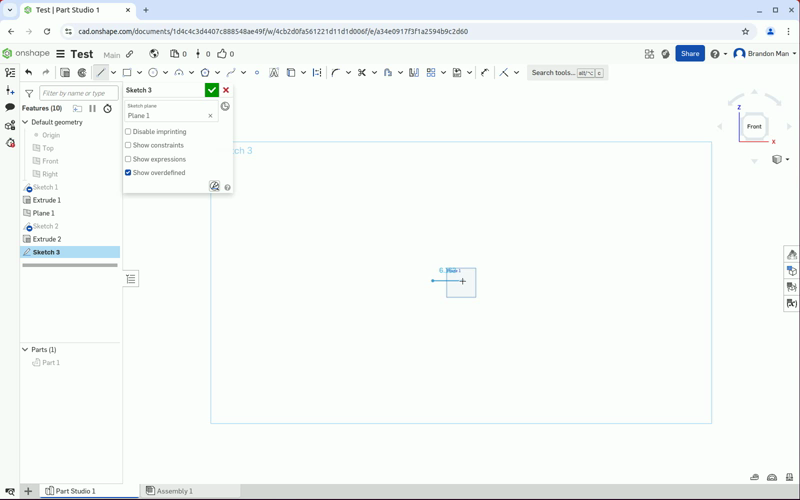
mouse_move(489, 280)
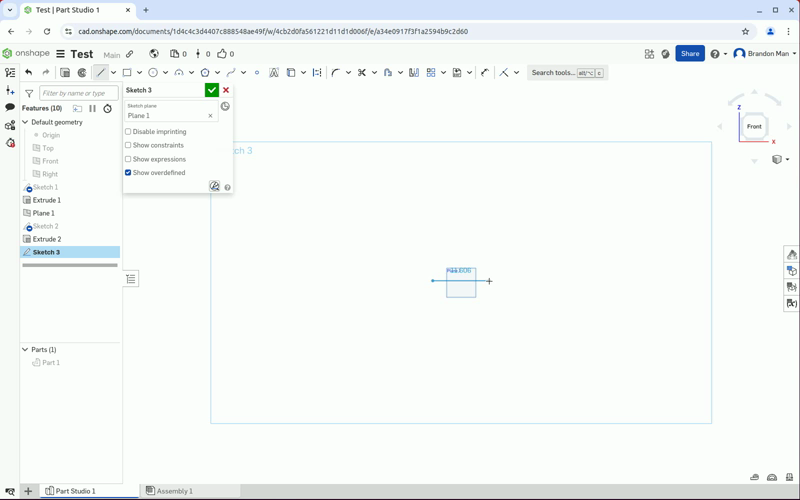
click(489, 280)
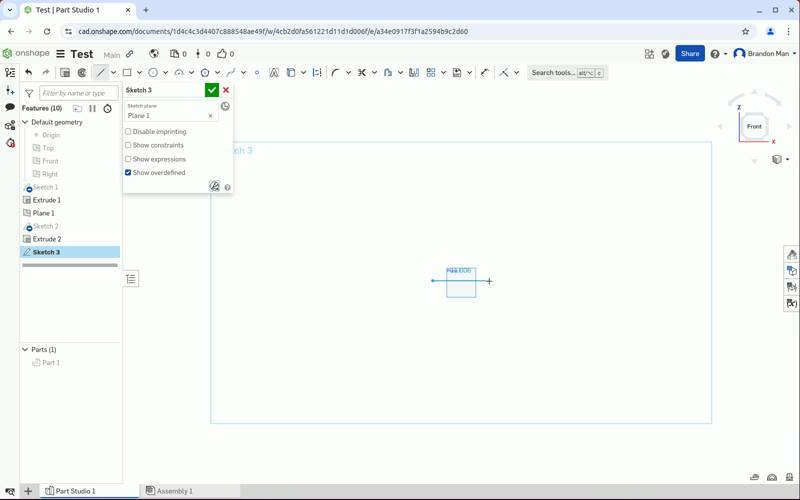
key_up(shift)
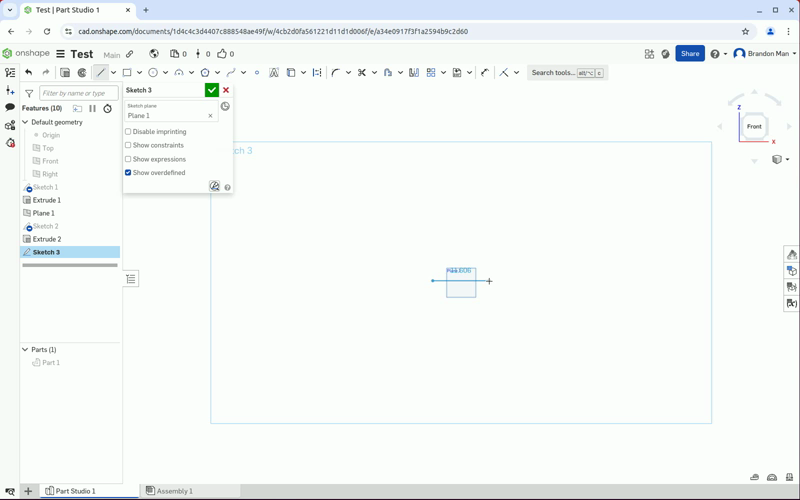
key_down(shift)
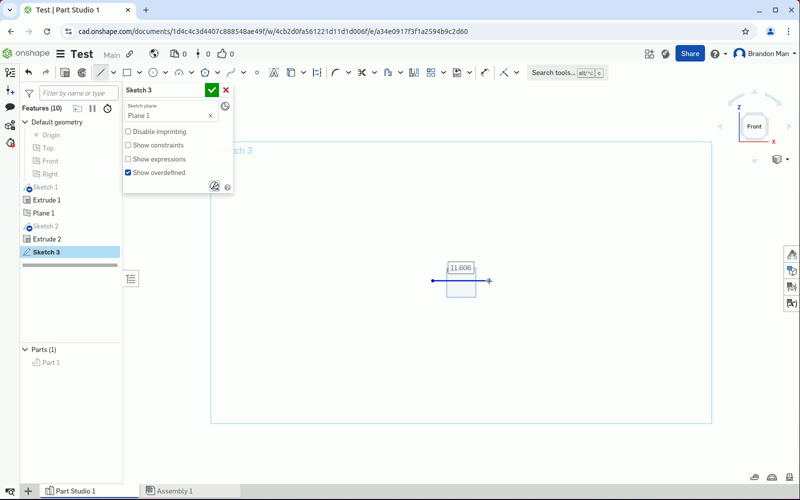
mouse_move(519, 280)
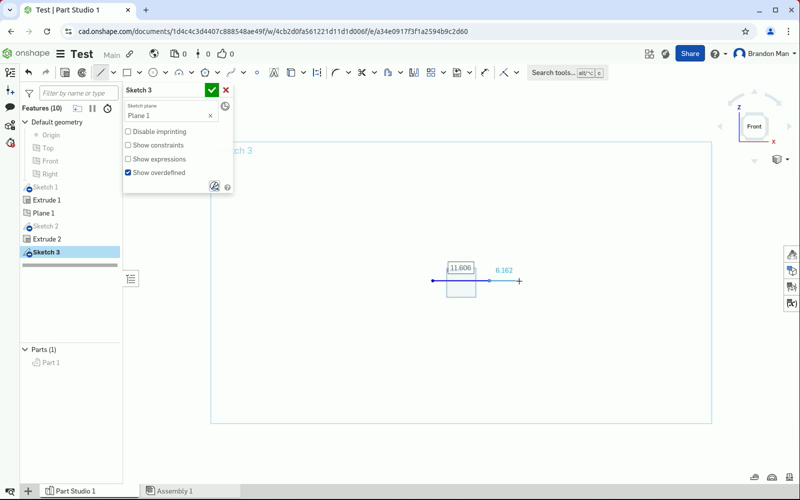
mouse_move(489, 228)
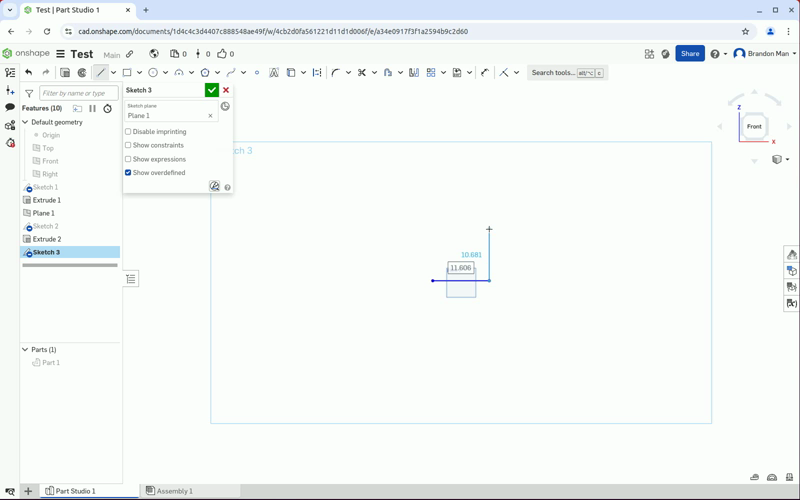
click(489, 228)
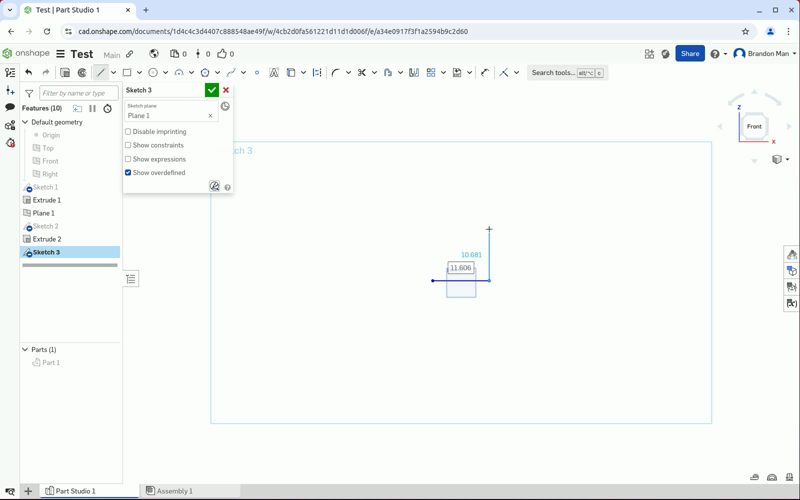
key_up(shift)
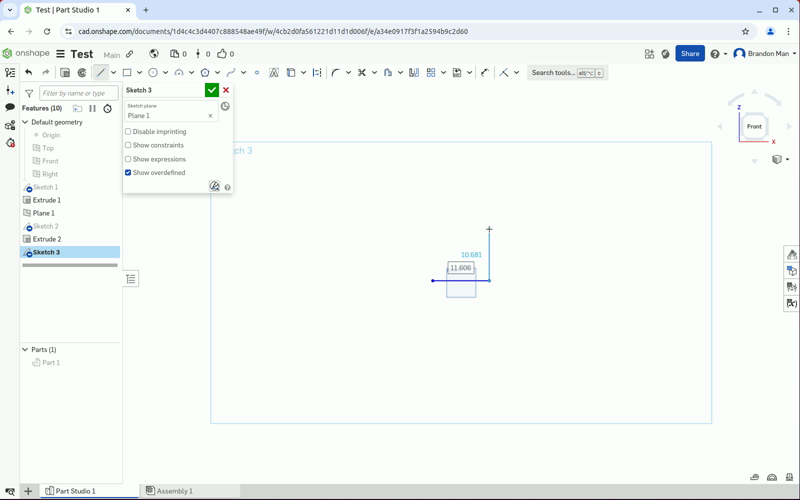
key_down(shift)
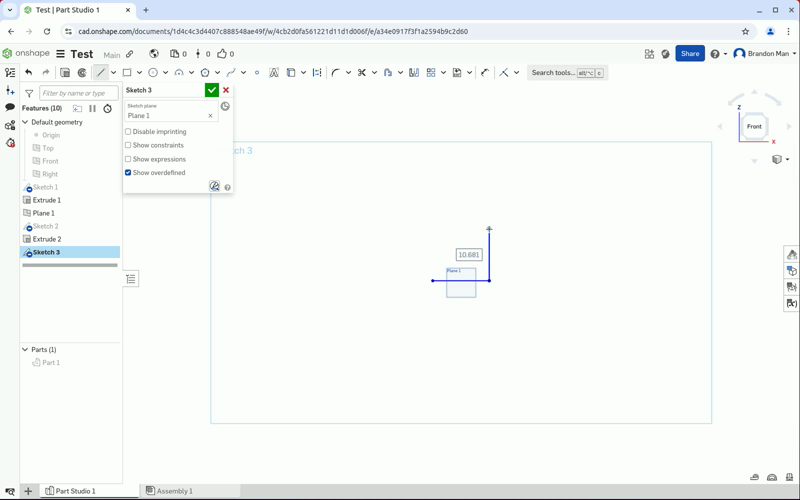
mouse_move(519, 228)
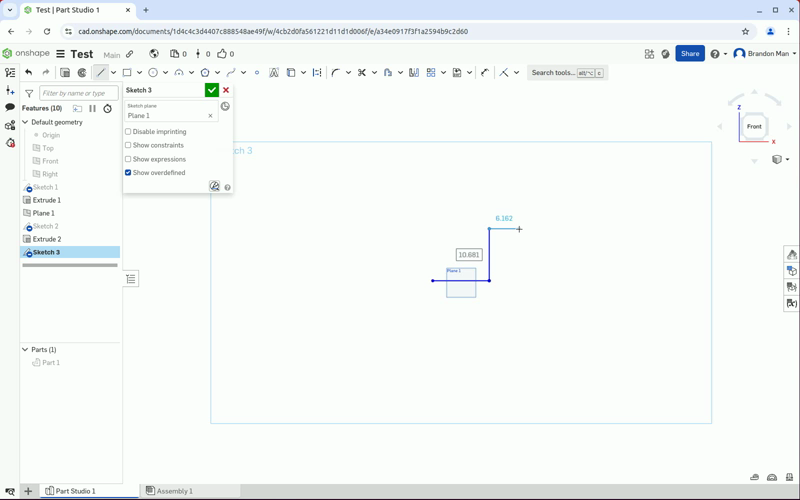
mouse_move(432, 228)
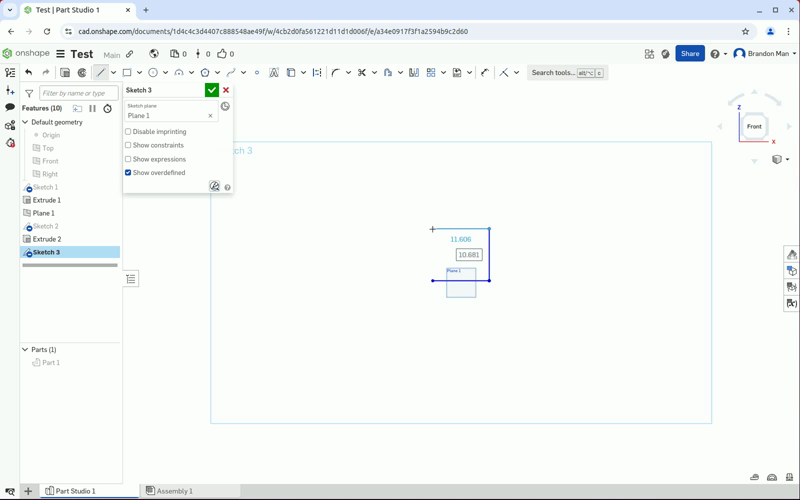
click(432, 228)
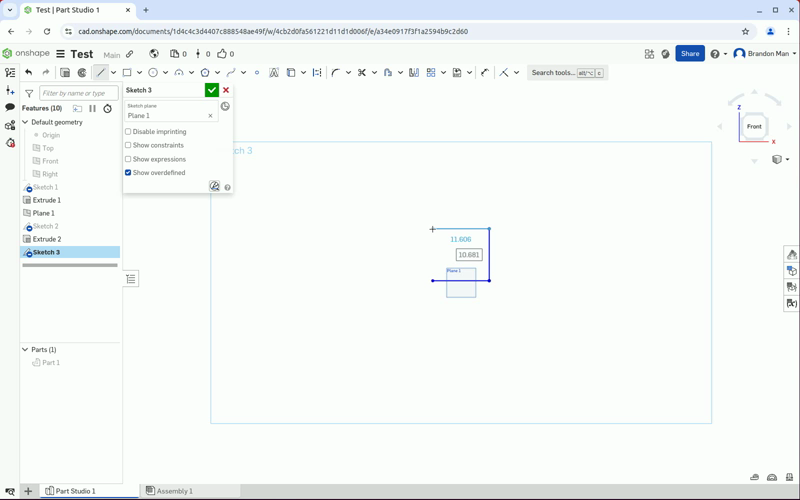
key_up(shift)
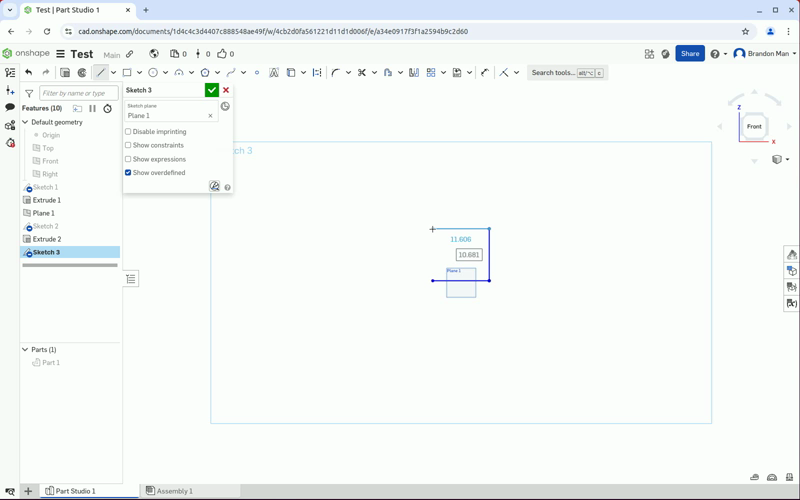
mouse_move(462, 228)
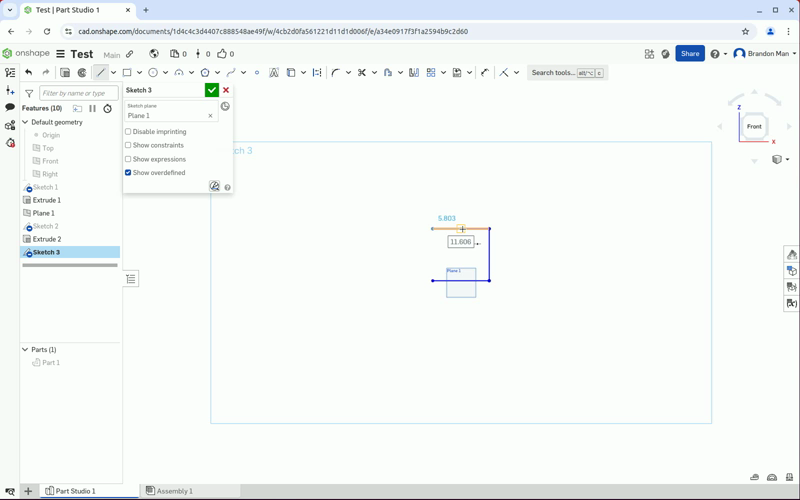
key_down(shift)
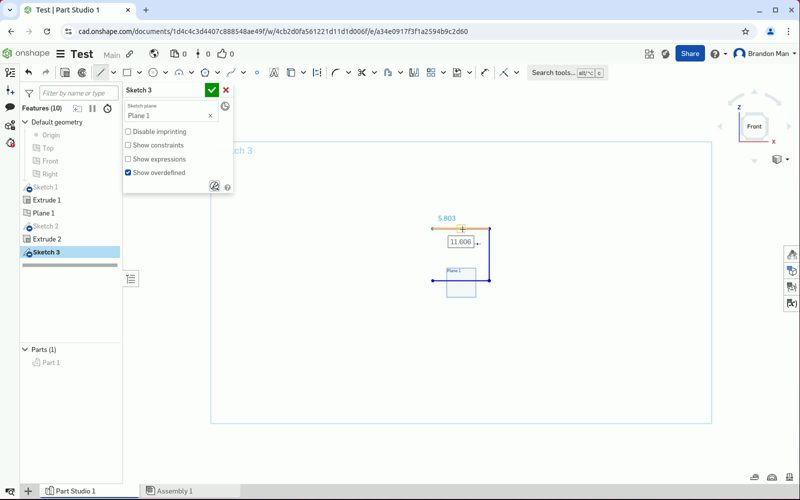
mouse_move(432, 280)
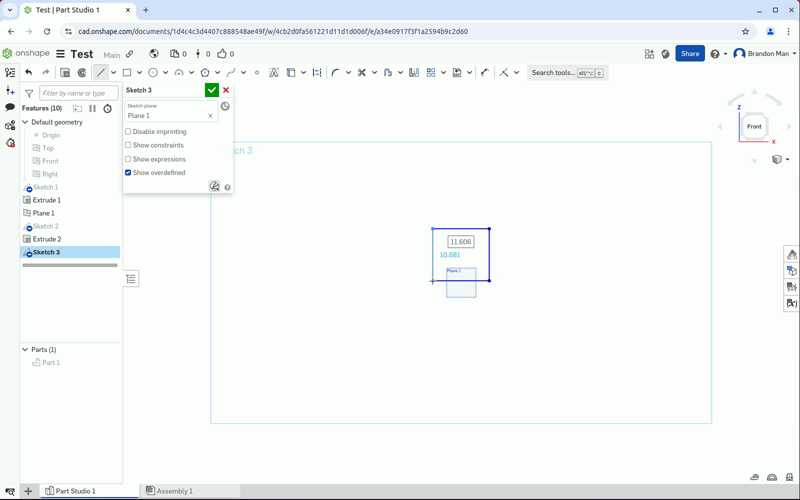
key_up(shift)
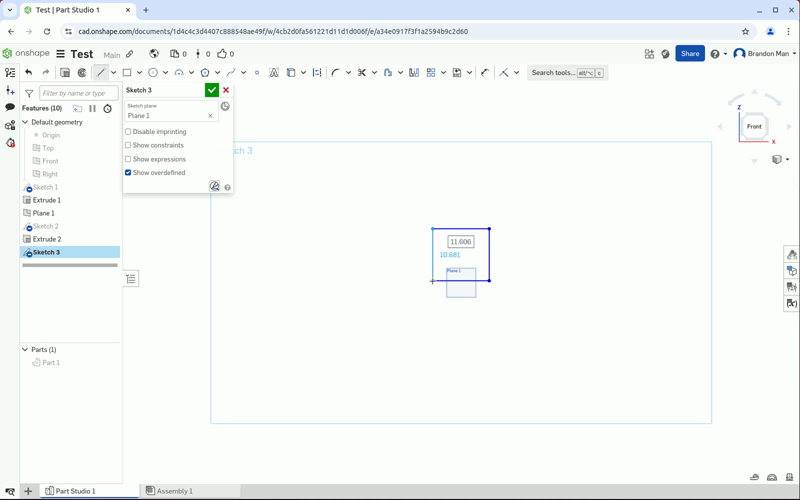
click(432, 280)
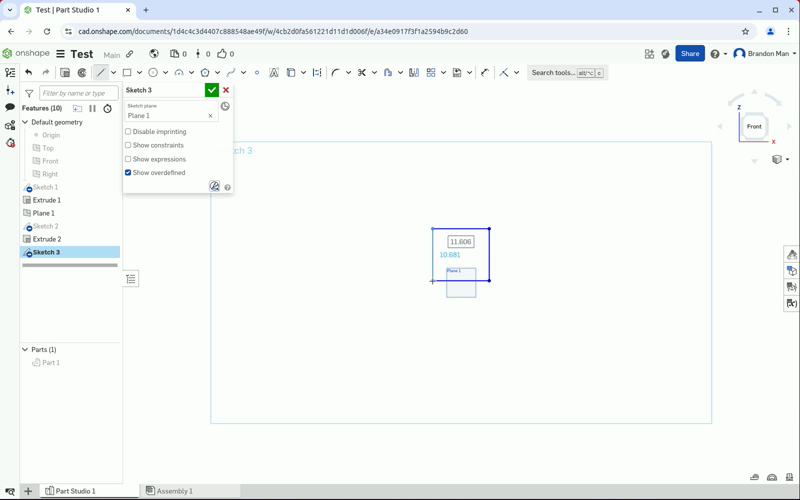
key(esc)
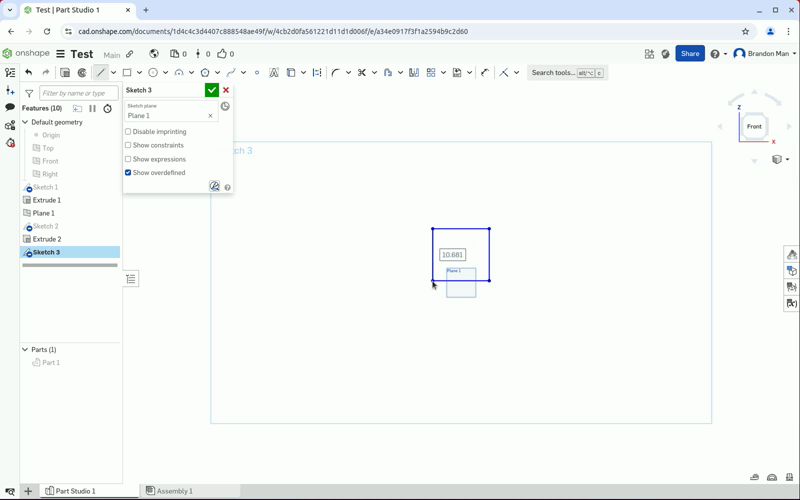
mouse_move(458, 267)
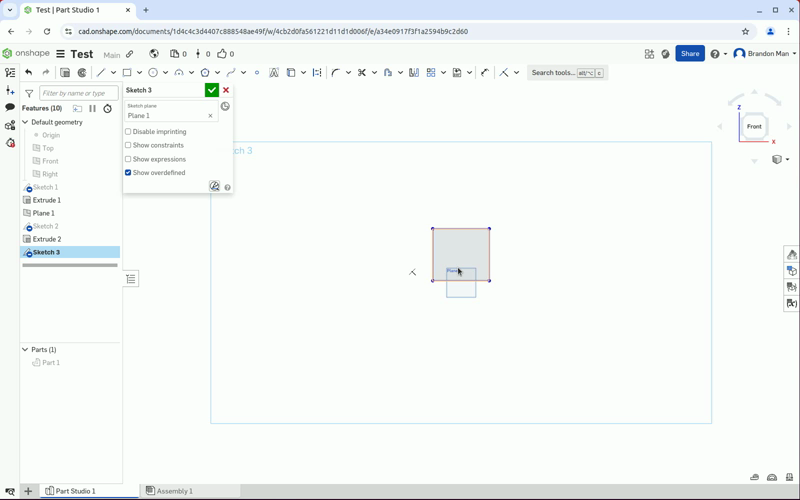
click(458, 267)
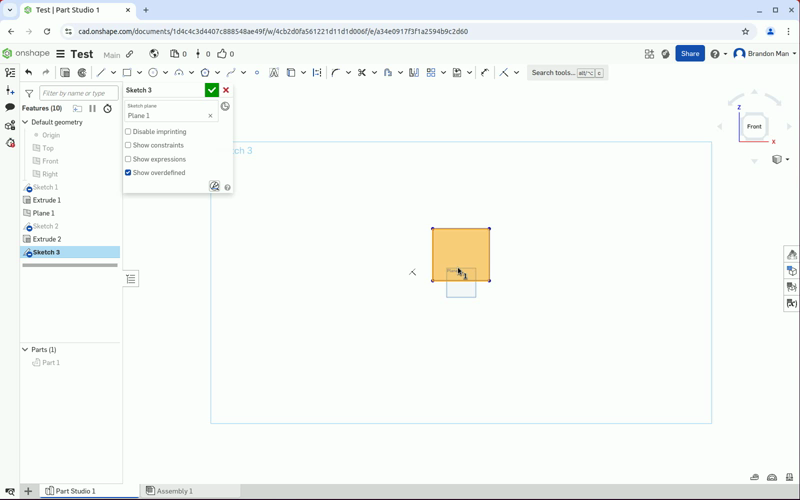
mouse_move(73, 352)
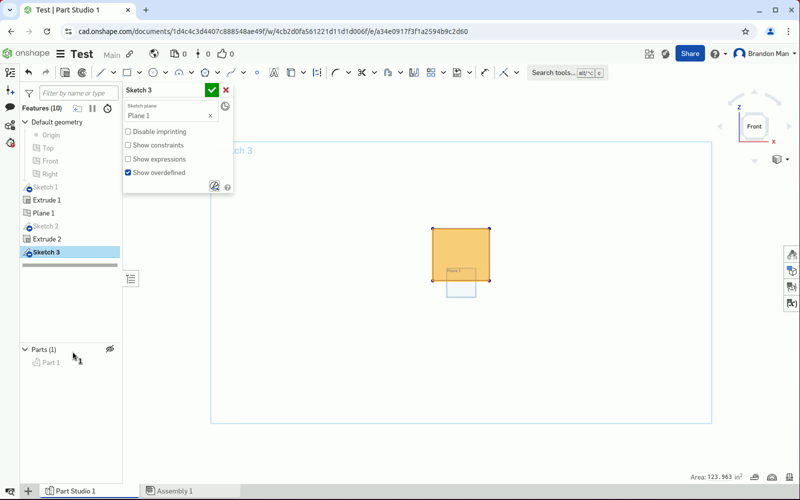
key(shift+y)
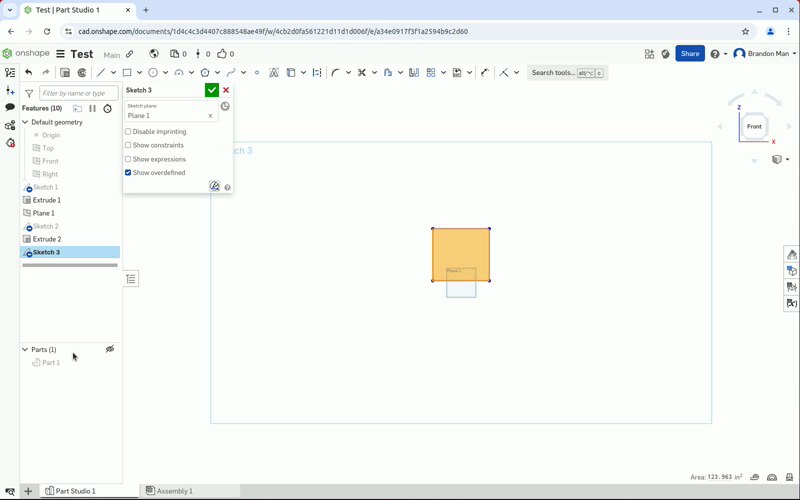
key(shift+e)
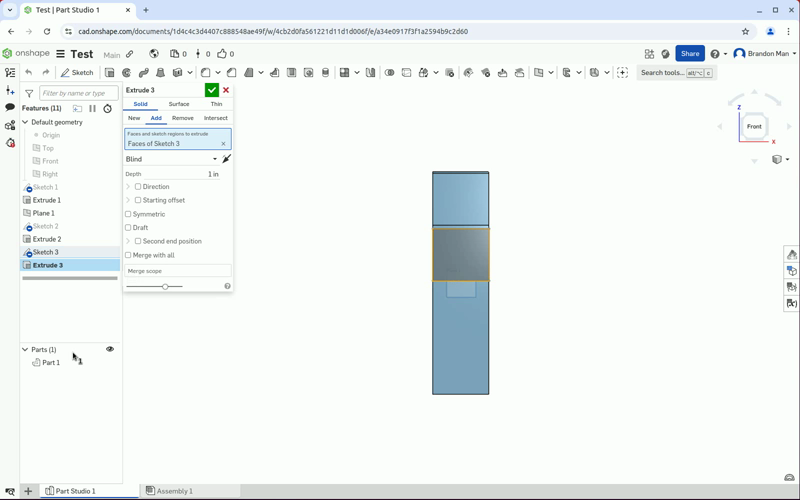
mouse_move(143, 106)
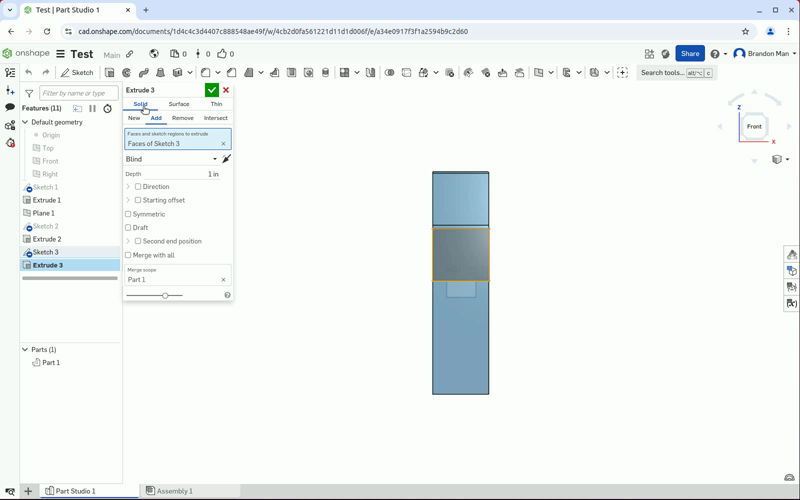
click(143, 106)
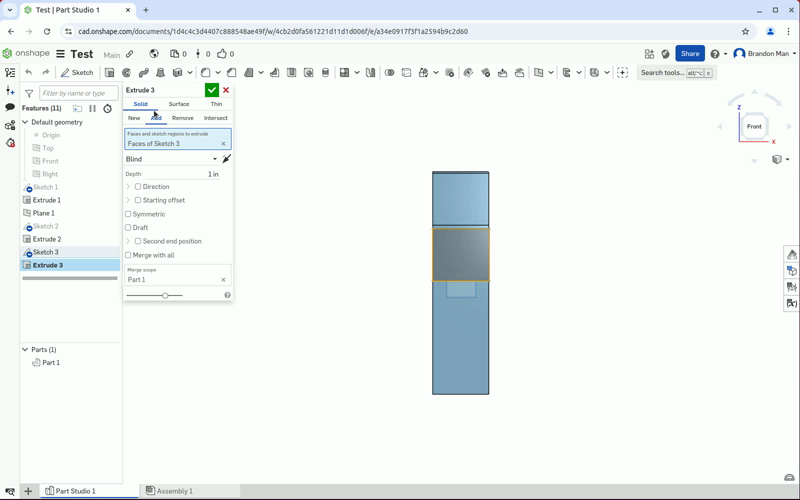
mouse_move(186, 120)
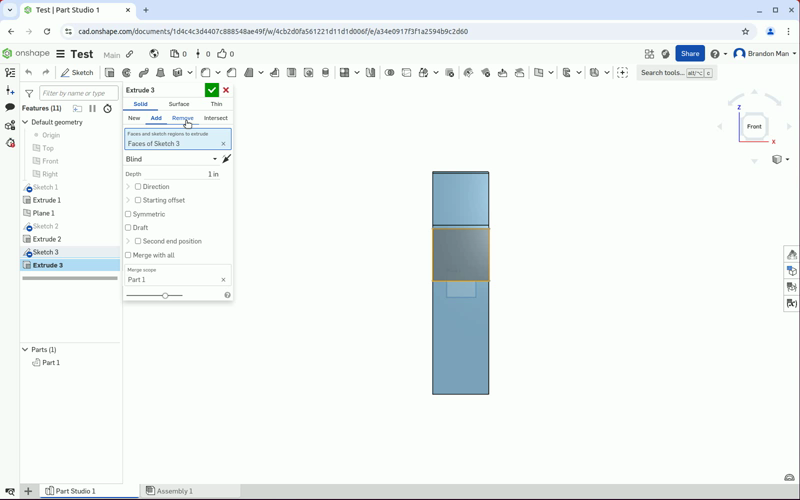
click(186, 120)
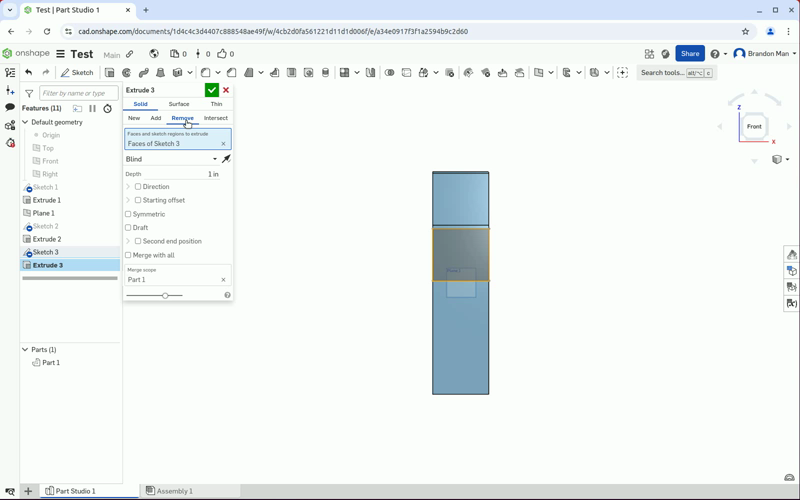
key(tab, 4)
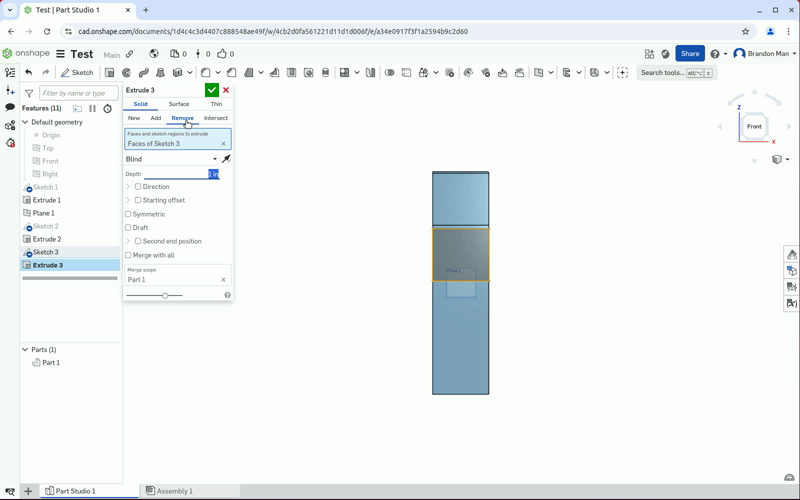
text(10.591)
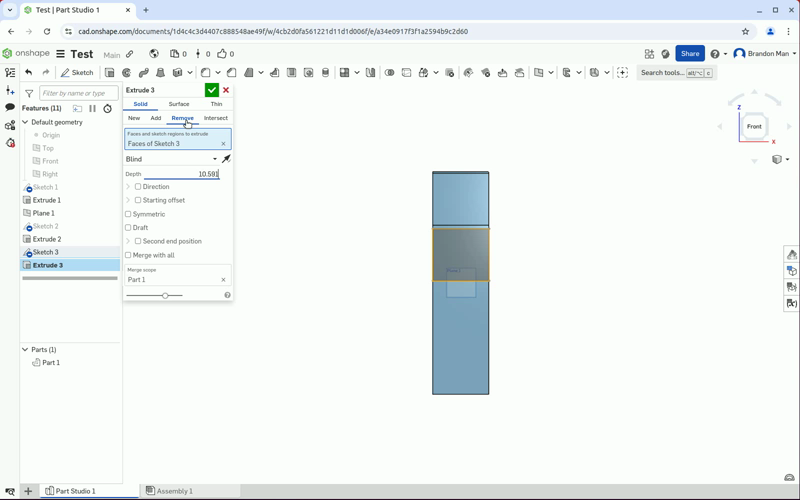
key(tab, 6)
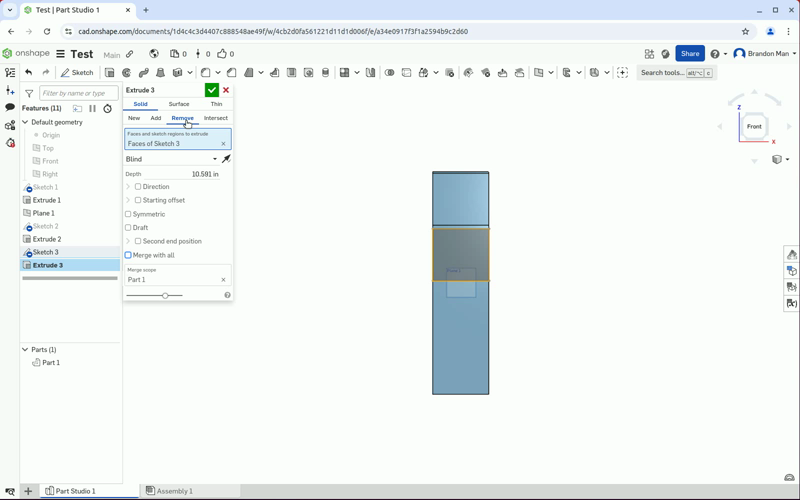
key(space)
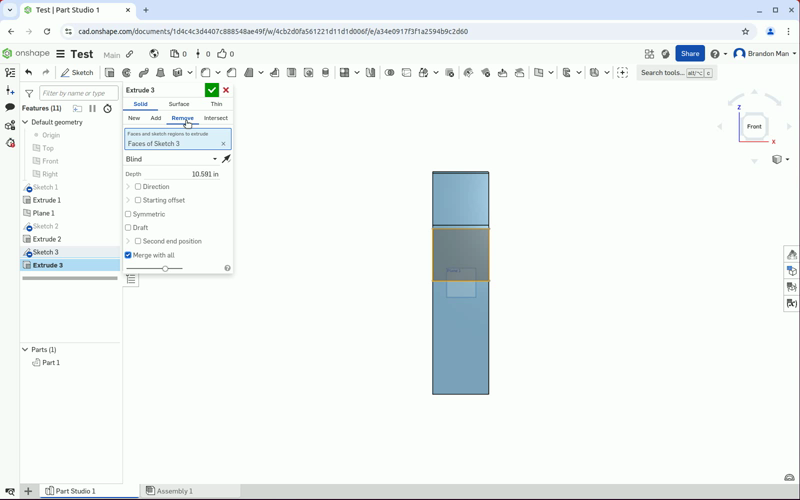
key(enter)
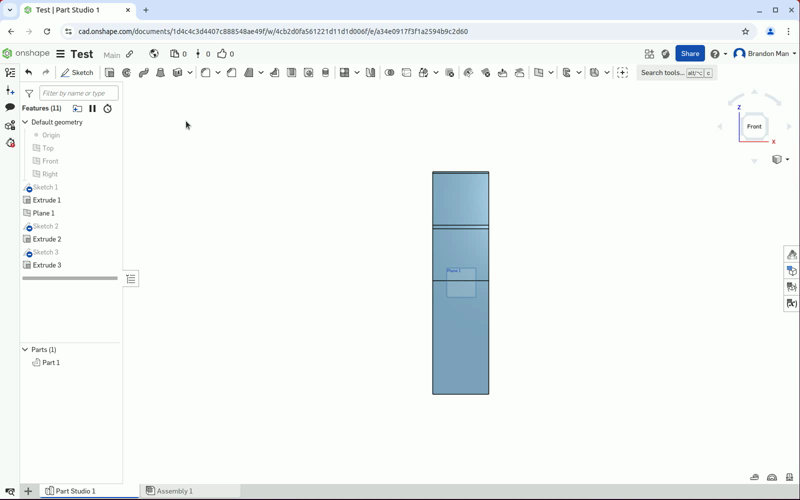
key(shift+h)
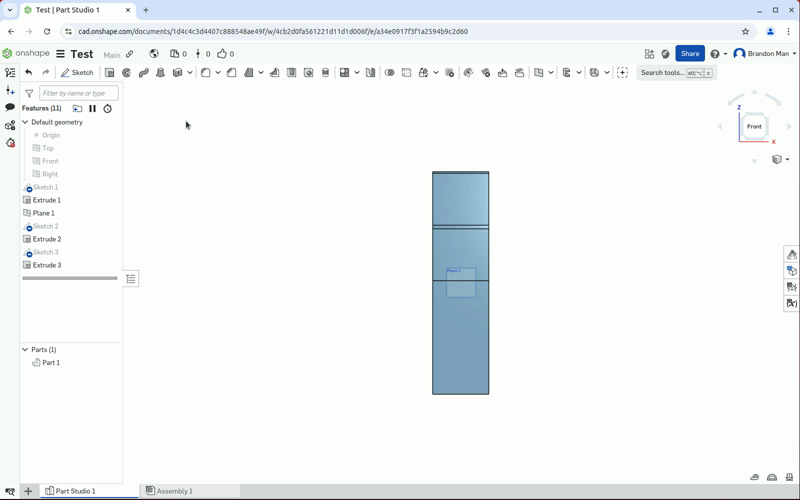
key(shift+h)
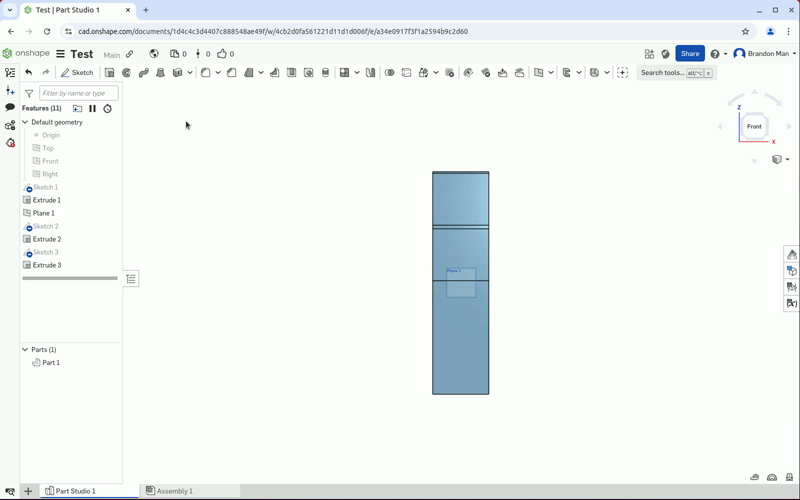
mouse_move(73, 189)
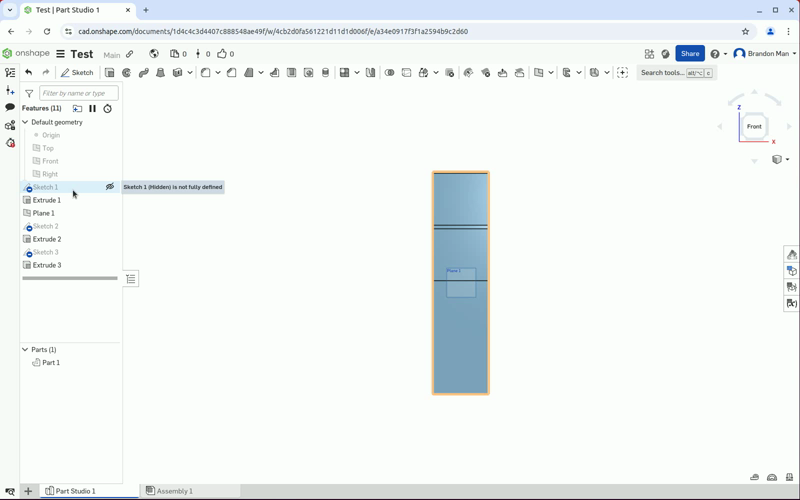
click(73, 189)
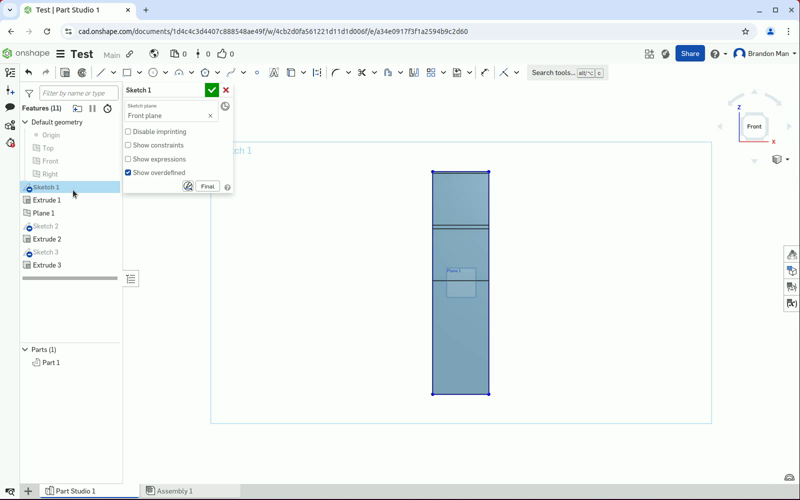
mouse_move(229, 92)
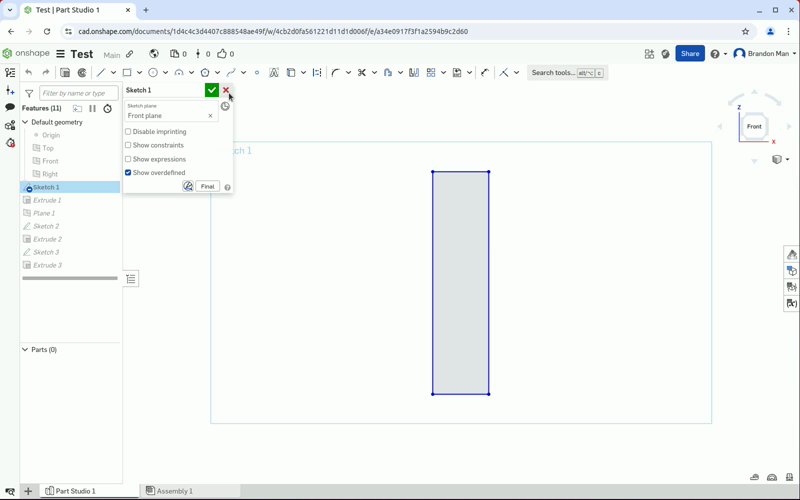
click(229, 92)
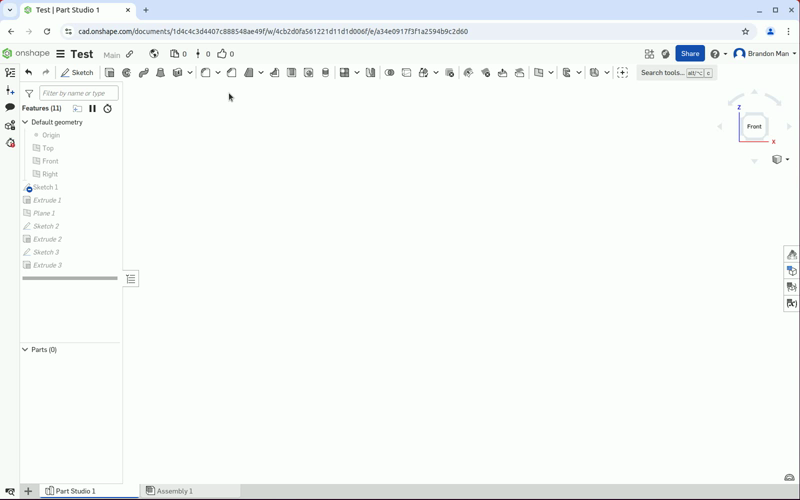
key(shift+s)
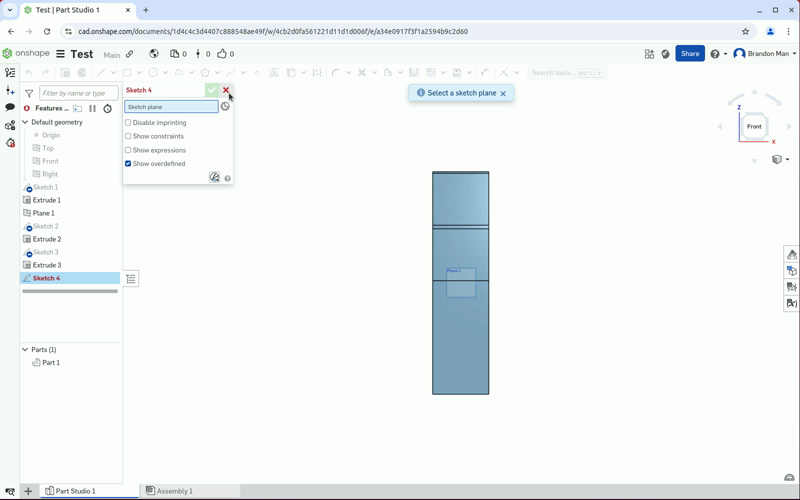
mouse_move(73, 215)
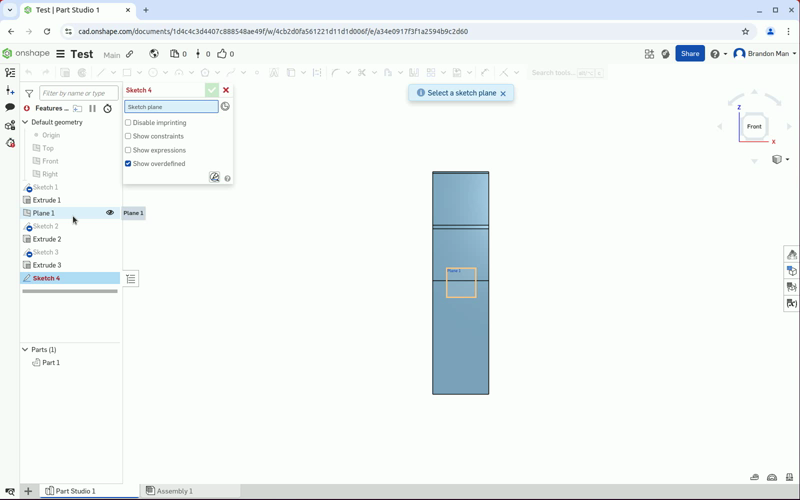
click(73, 215)
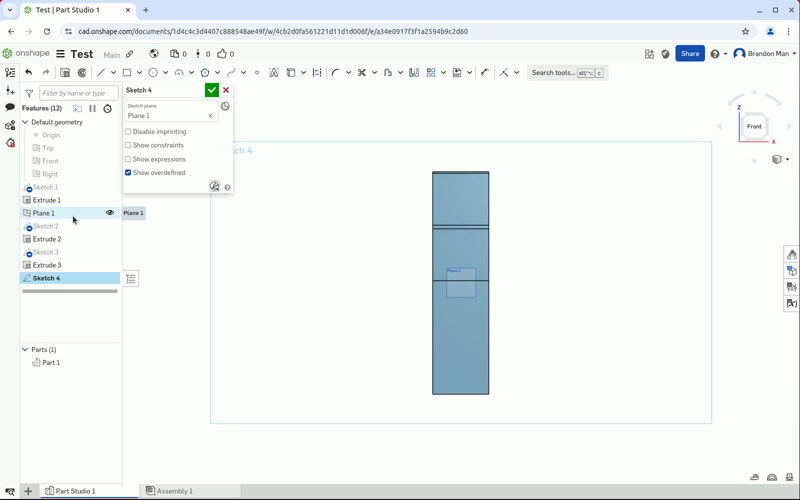
mouse_move(73, 352)
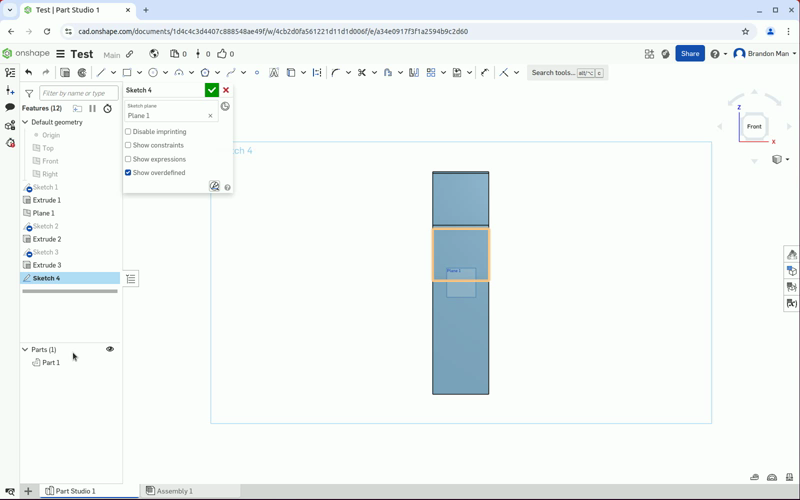
key(y)
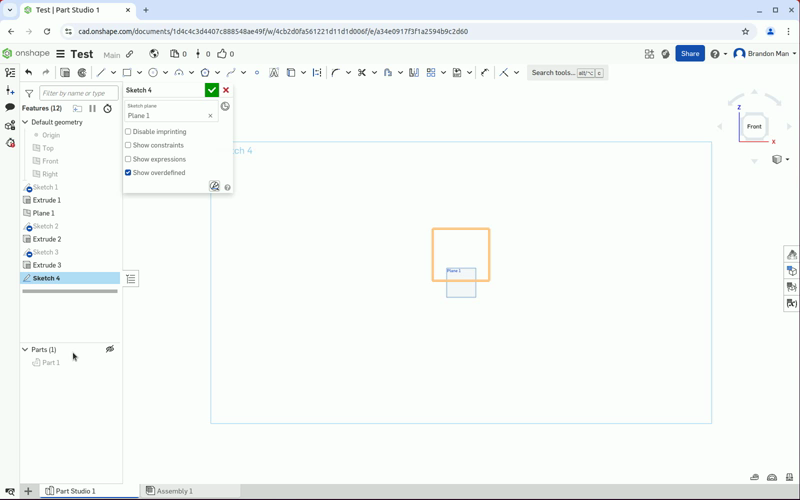
key(l)
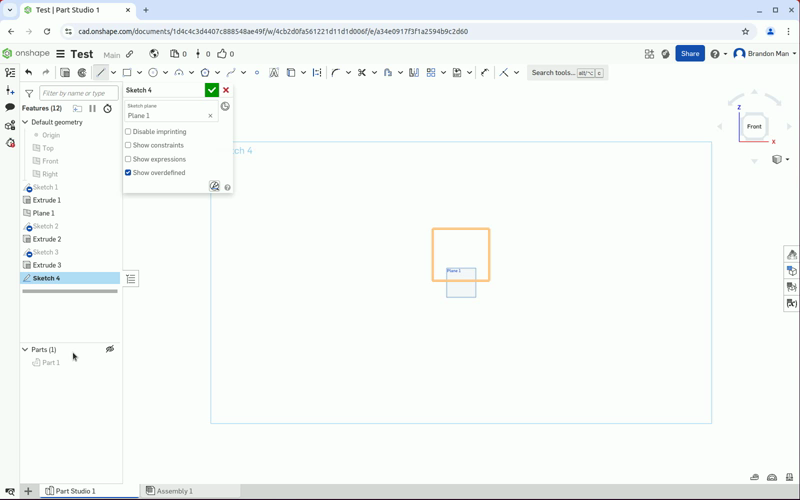
key_down(shift)
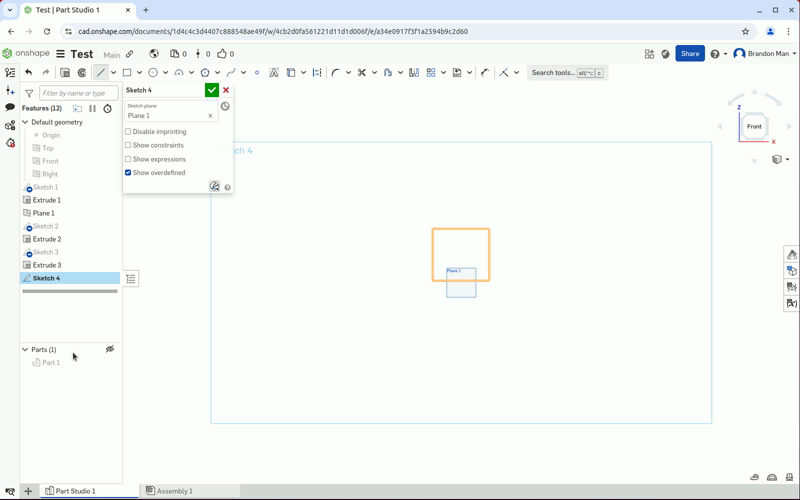
mouse_move(432, 334)
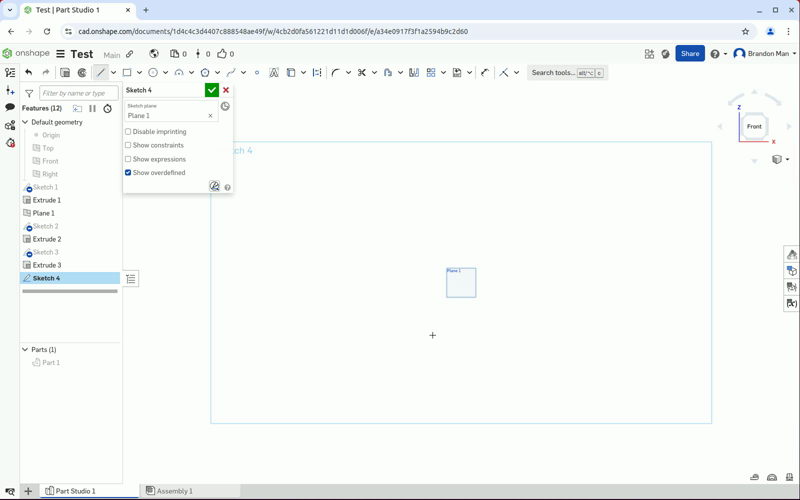
click(432, 334)
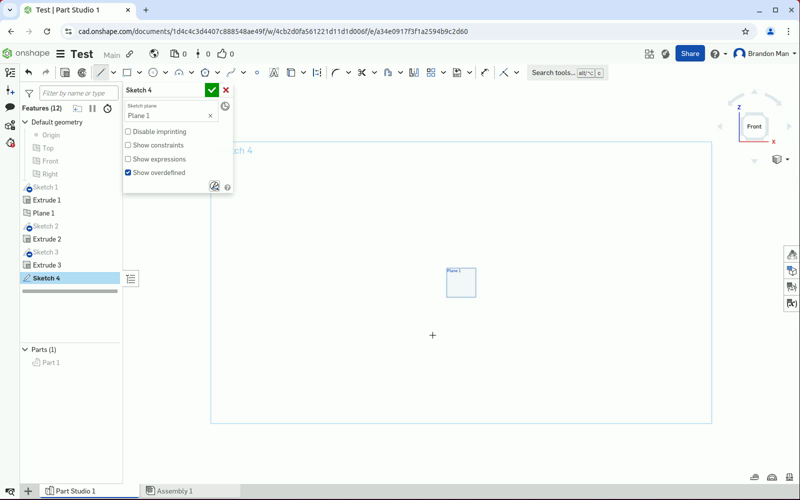
key_up(shift)
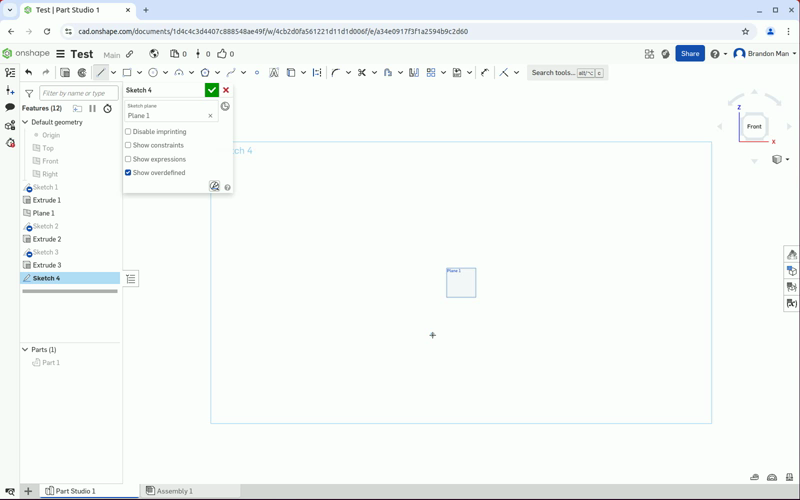
key_down(shift)
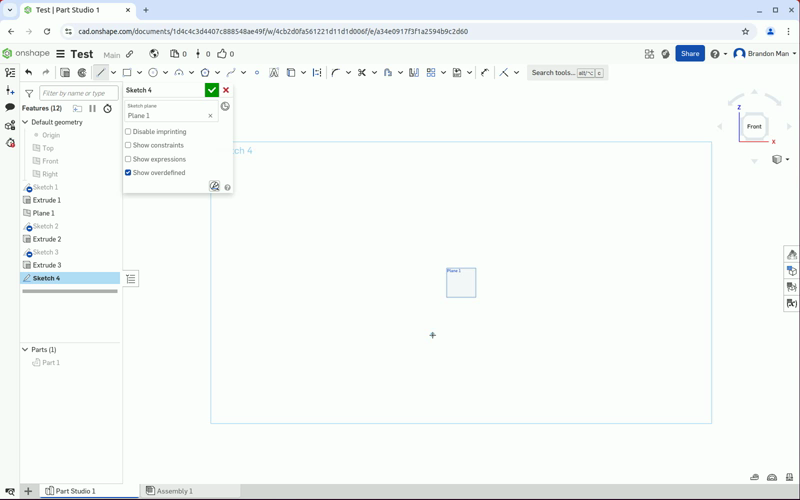
mouse_move(462, 334)
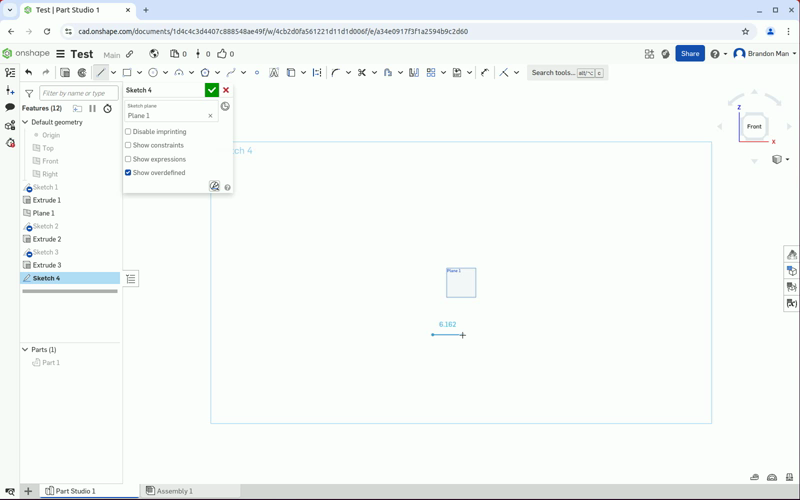
mouse_move(489, 334)
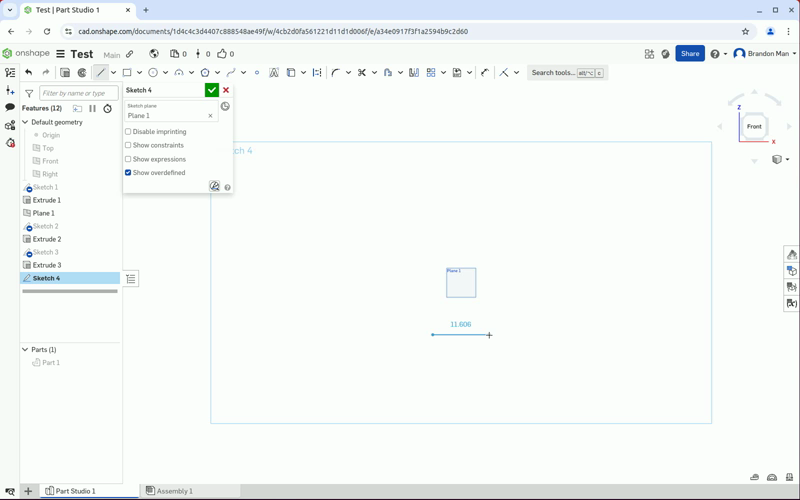
click(489, 334)
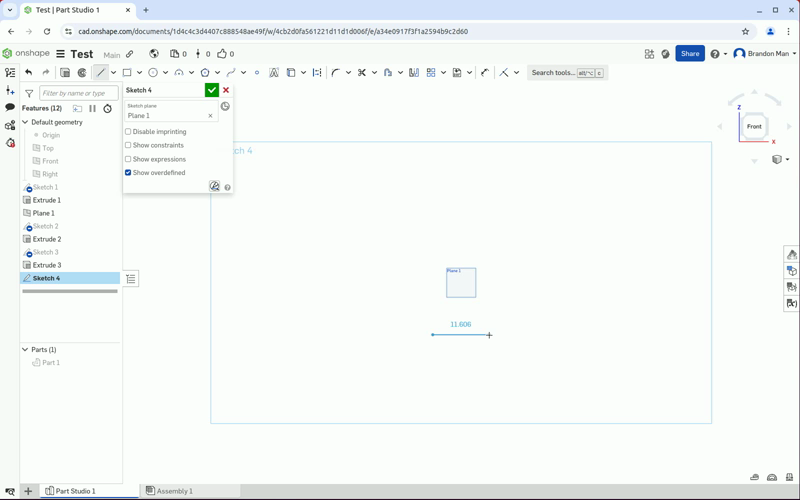
key_up(shift)
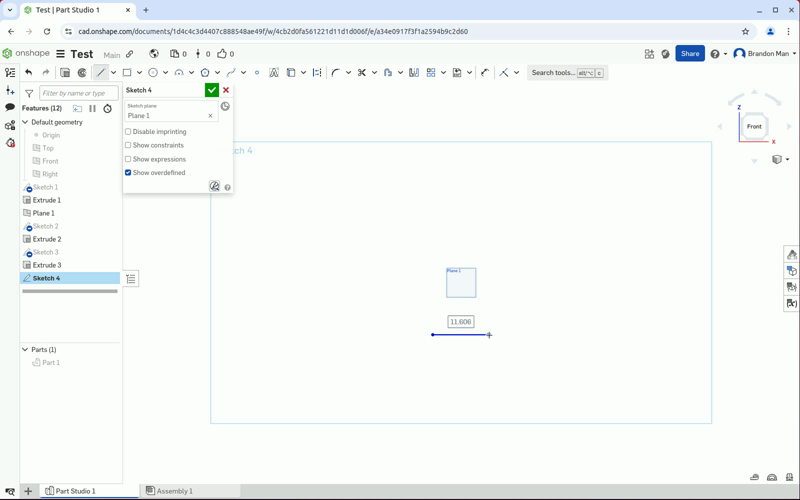
key_down(shift)
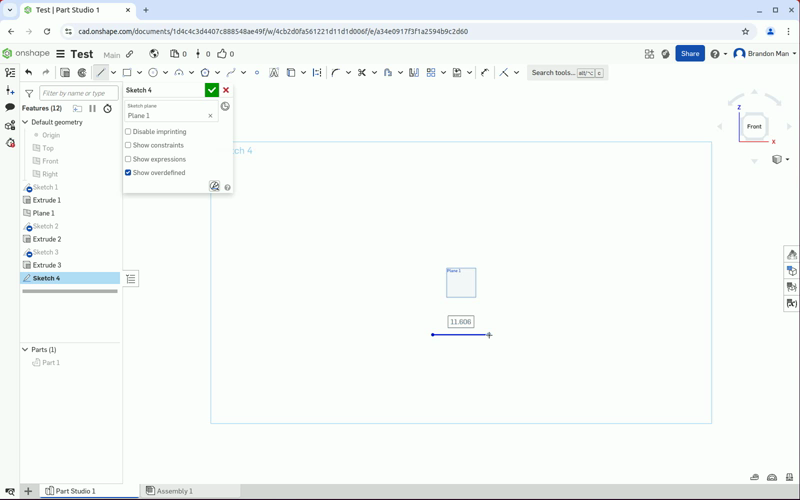
mouse_move(519, 334)
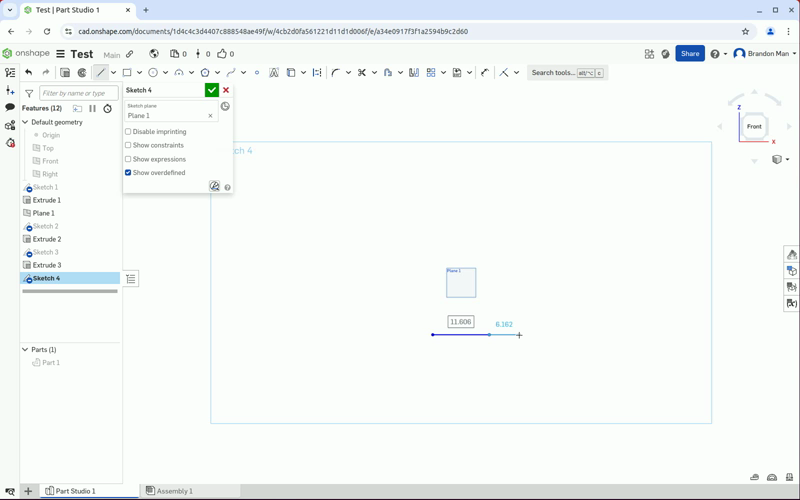
mouse_move(489, 282)
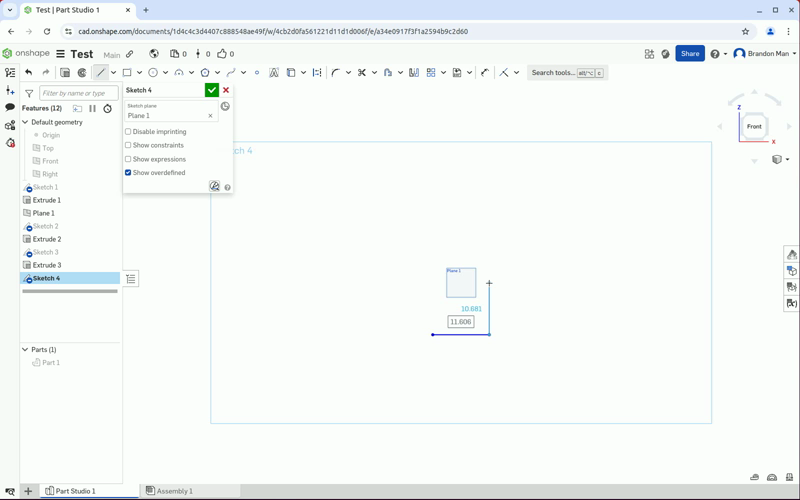
click(489, 282)
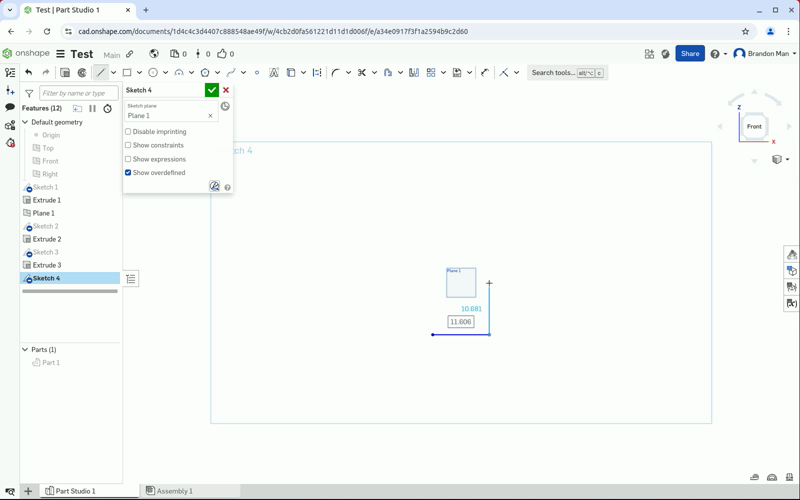
key_up(shift)
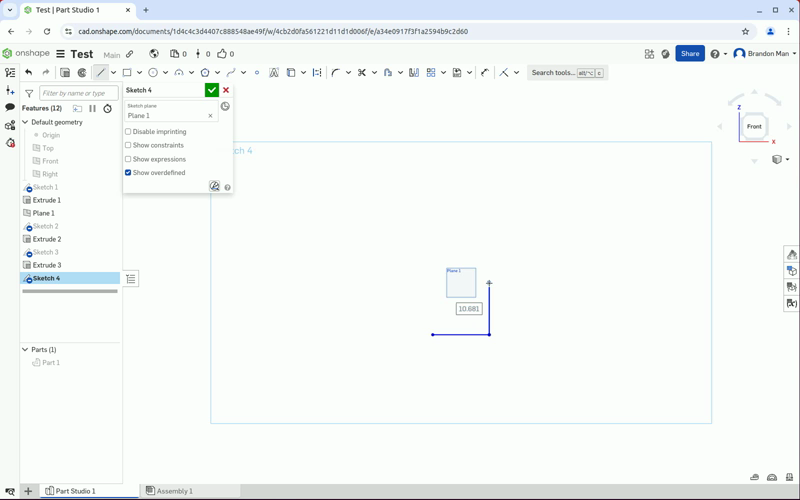
key_down(shift)
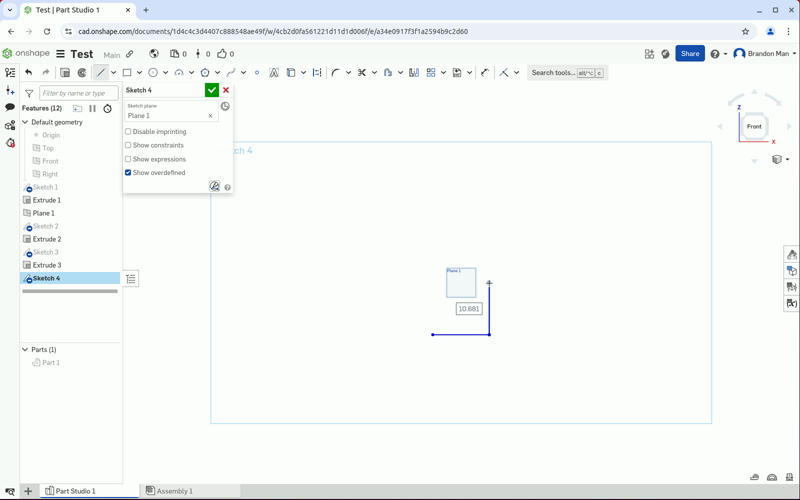
mouse_move(519, 282)
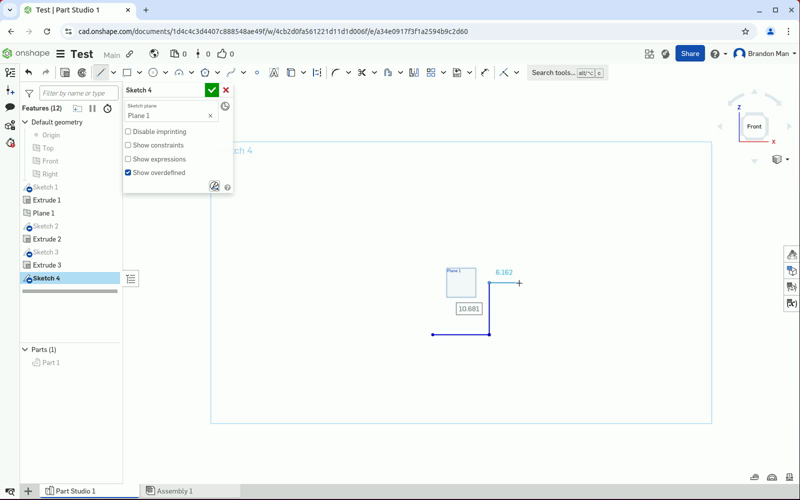
mouse_move(432, 282)
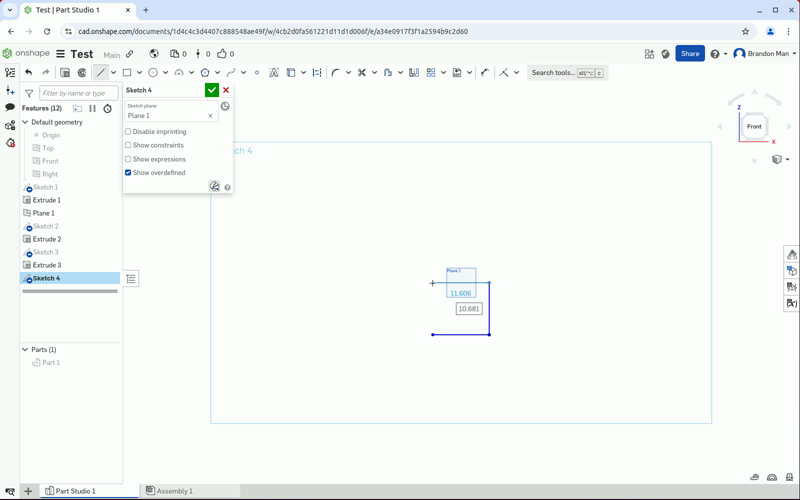
click(432, 282)
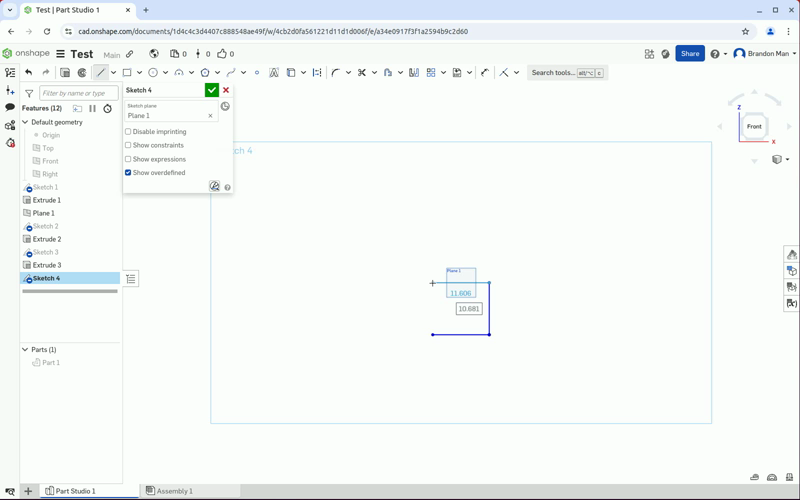
key_up(shift)
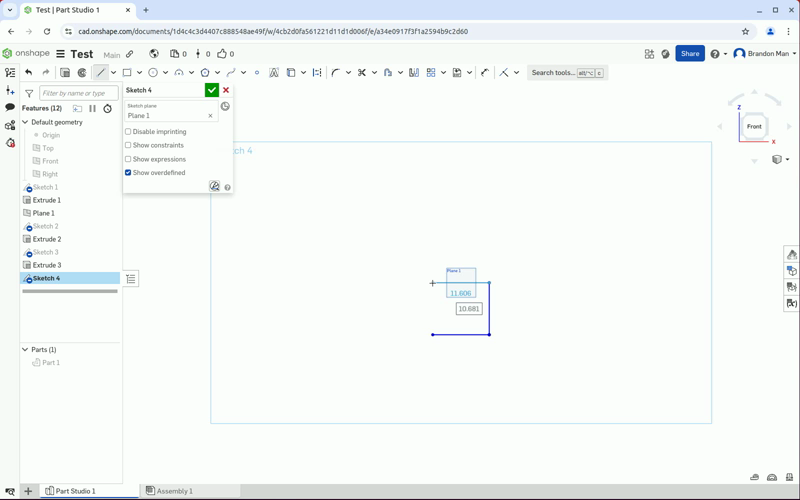
mouse_move(462, 282)
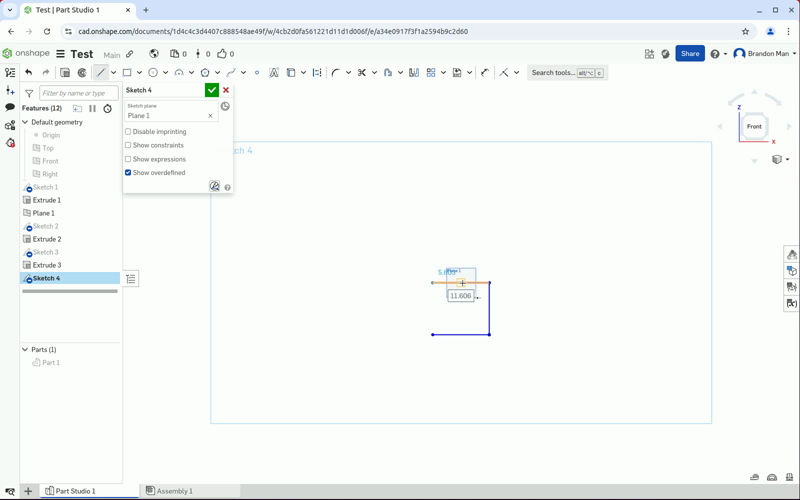
key_down(shift)
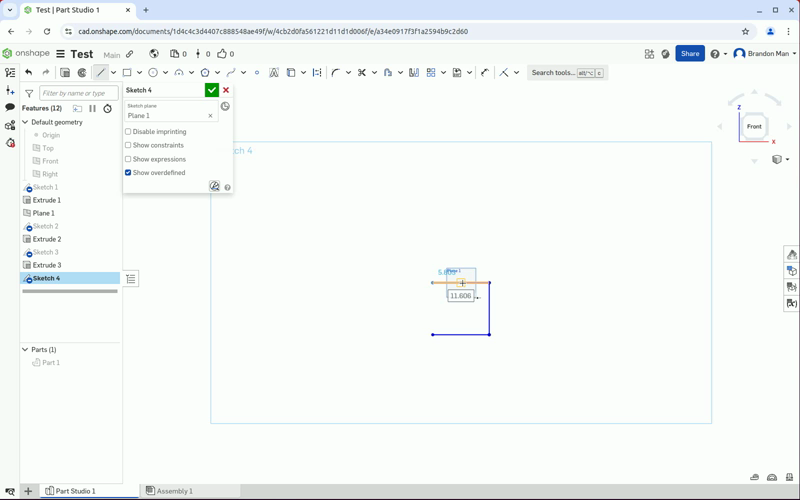
mouse_move(432, 334)
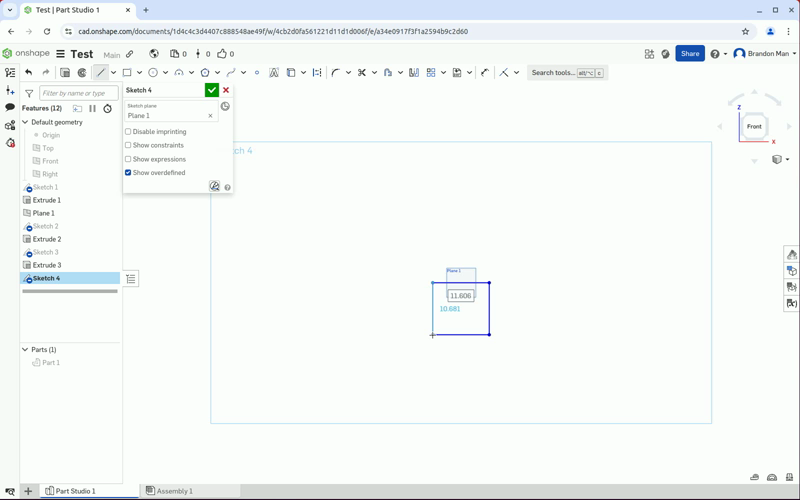
key_up(shift)
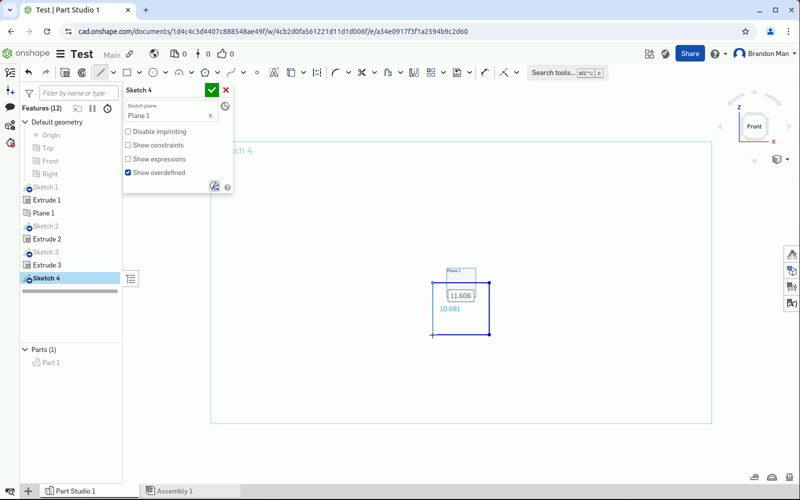
click(432, 334)
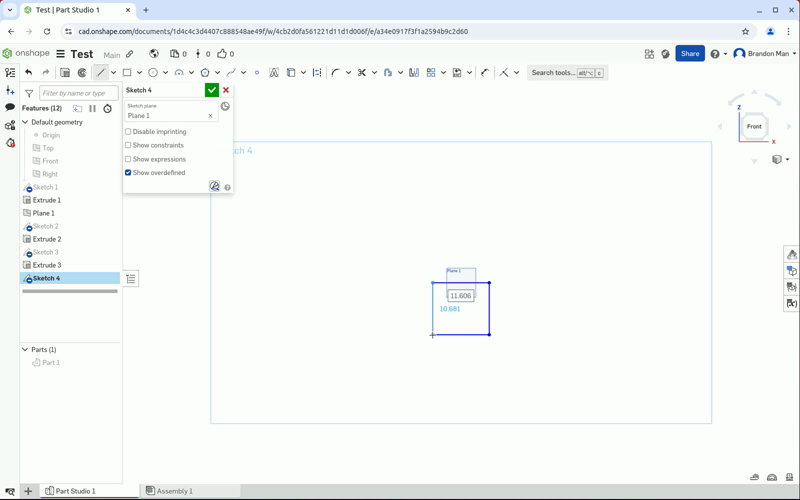
key(esc)
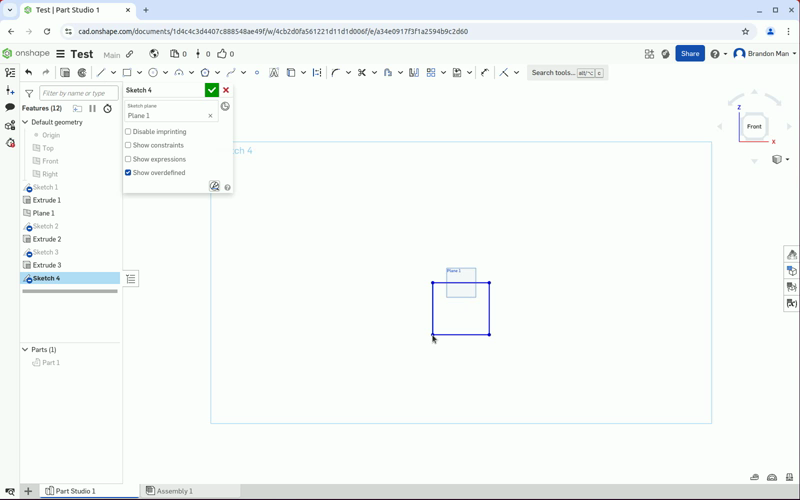
mouse_move(439, 301)
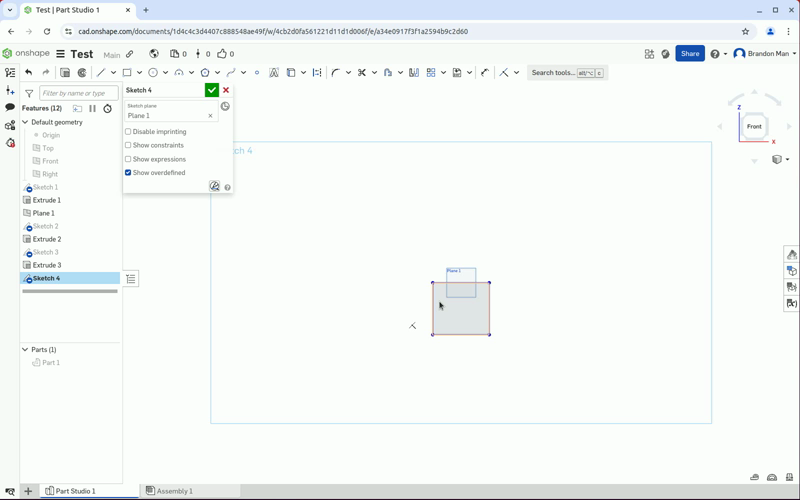
click(439, 301)
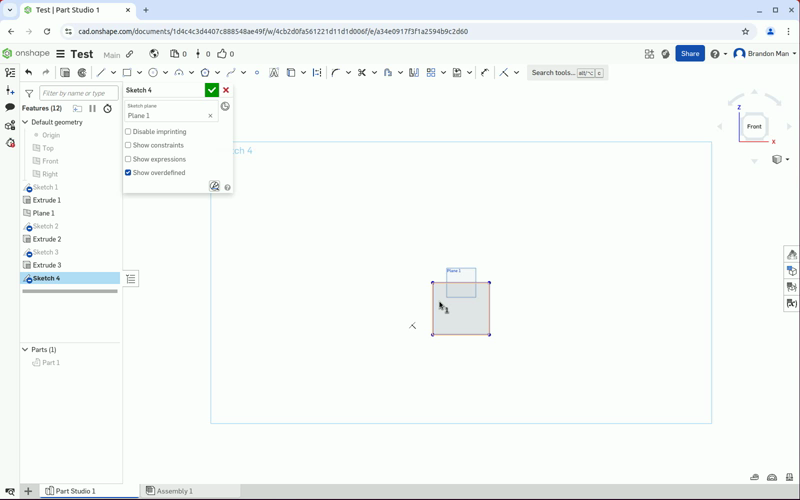
mouse_move(73, 352)
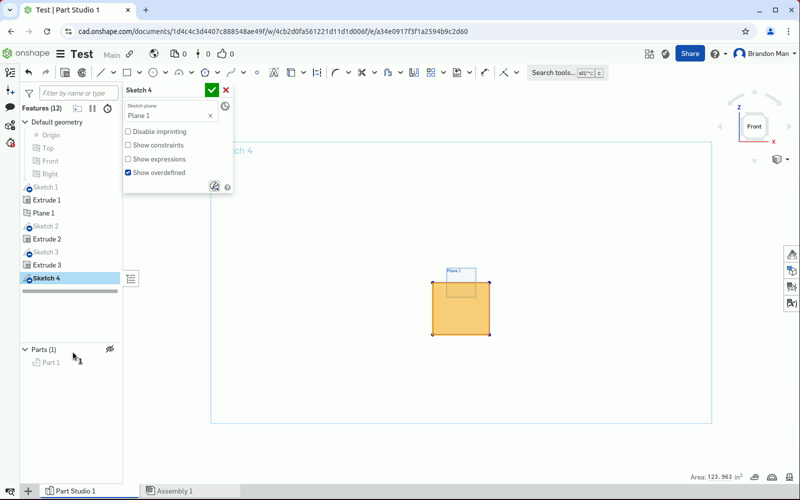
key(shift+y)
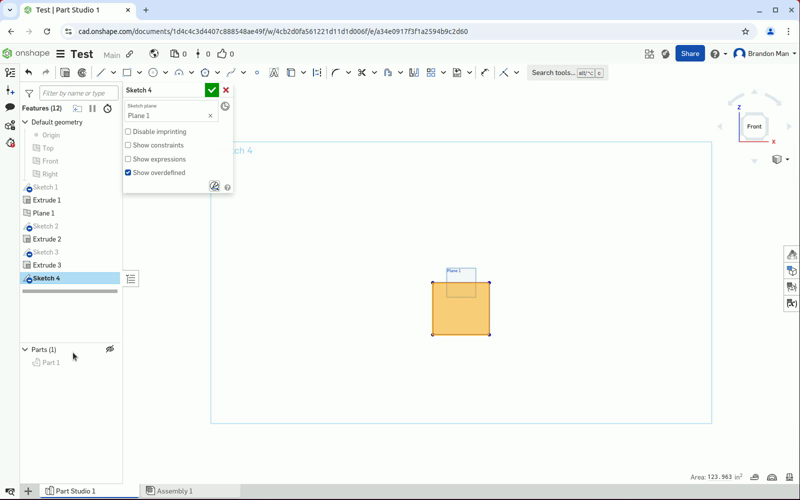
key(shift+e)
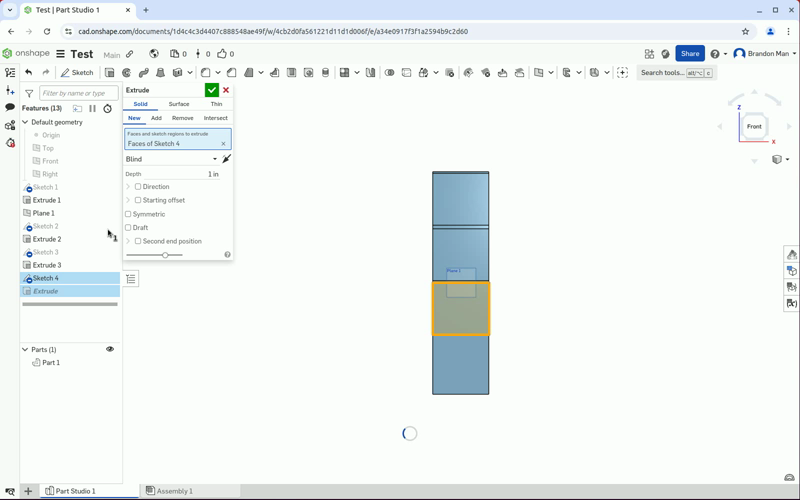
mouse_move(143, 106)
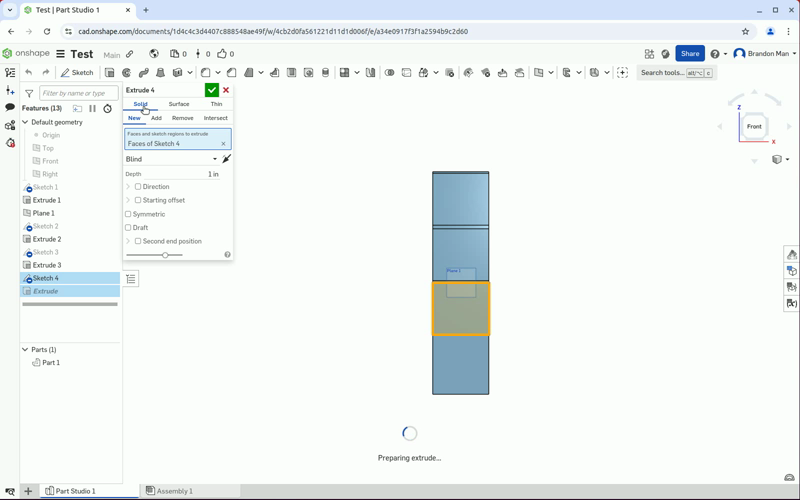
click(143, 106)
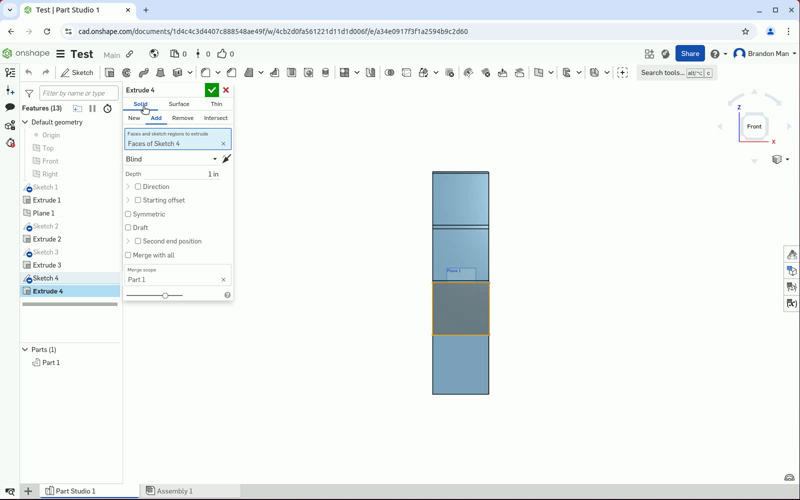
mouse_move(186, 120)
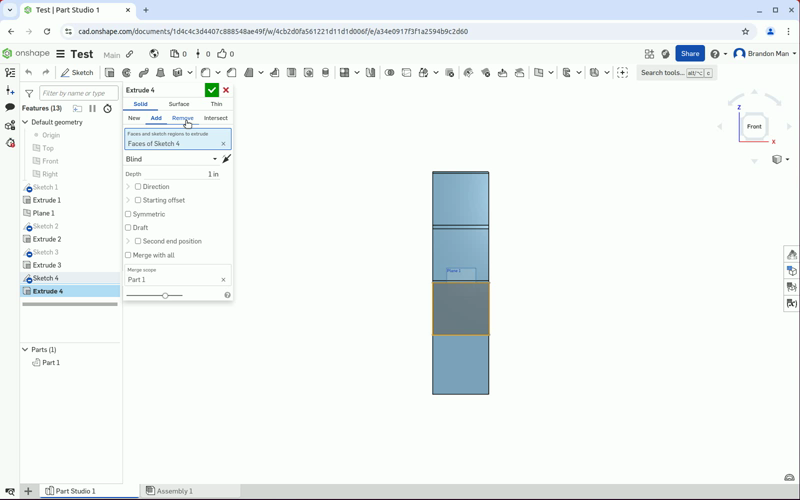
click(186, 120)
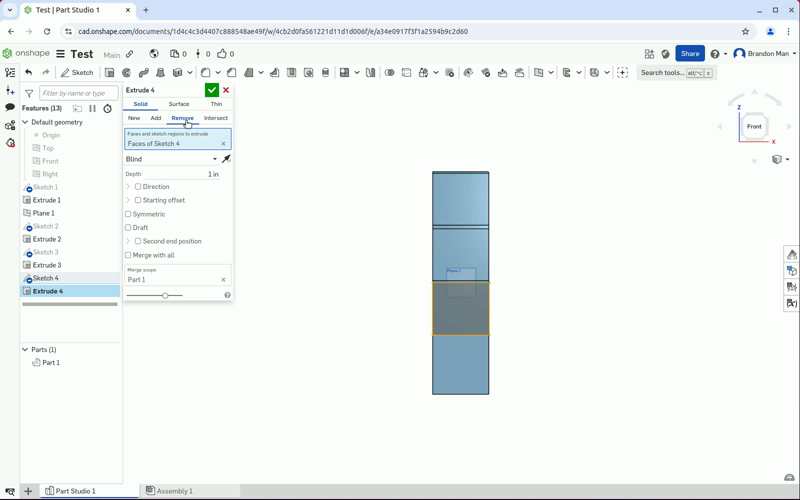
key(tab, 4)
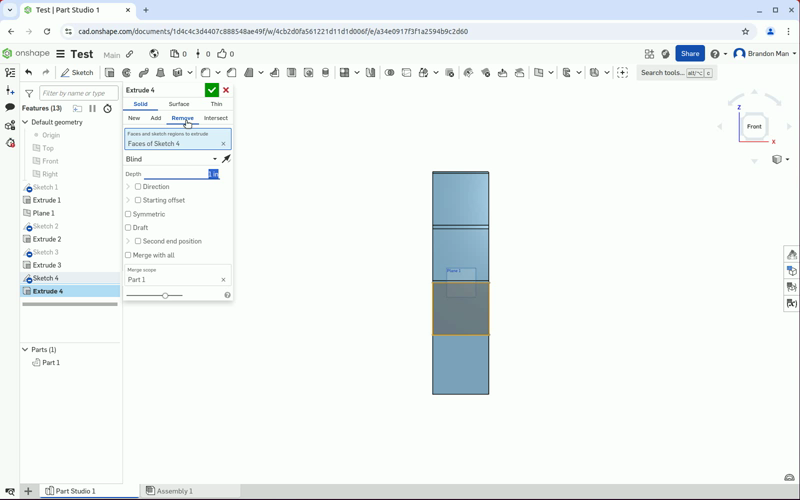
text(10.591)
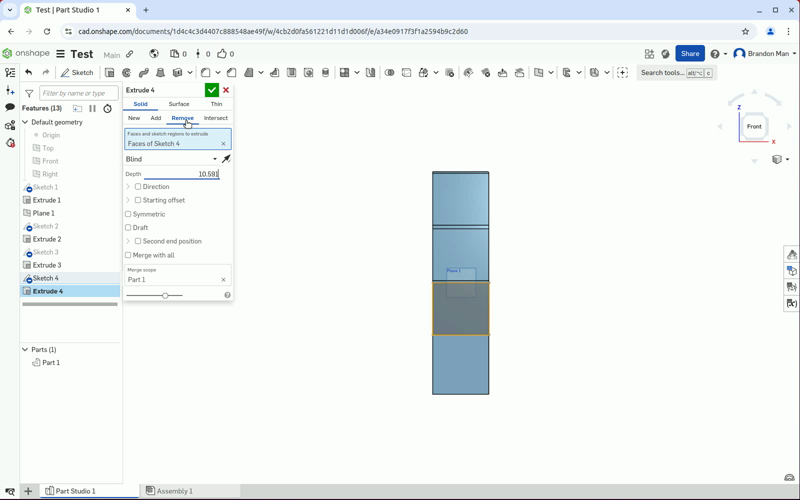
key(tab, 6)
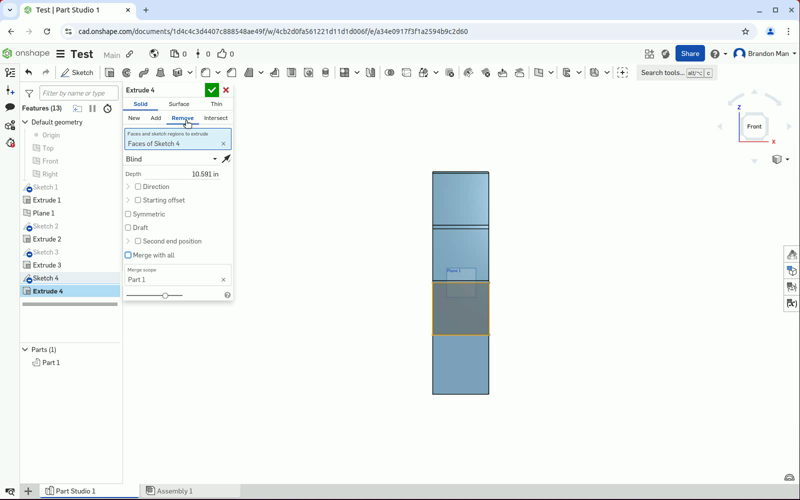
key(space)
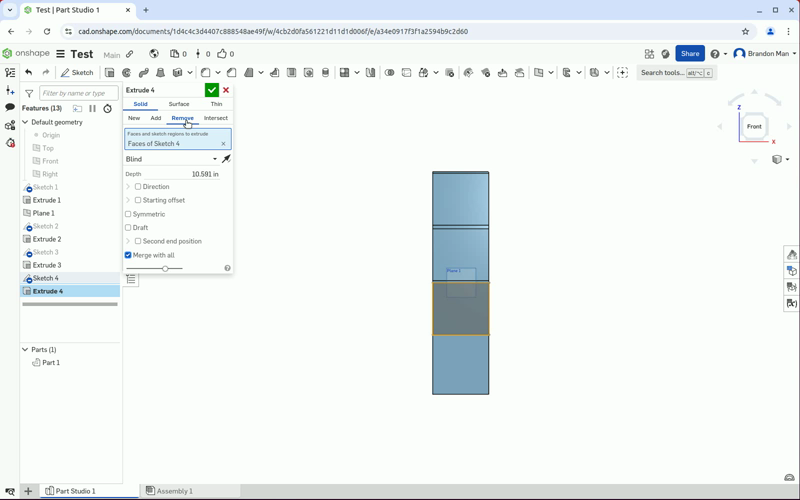
key(enter)
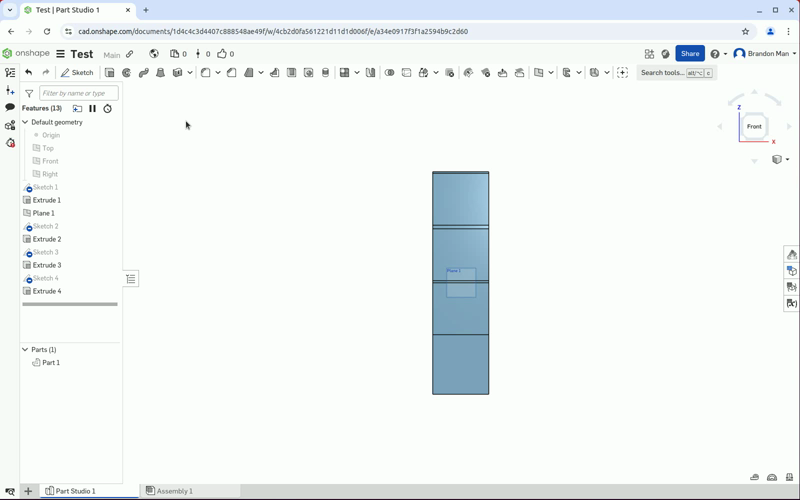
key(shift+h)
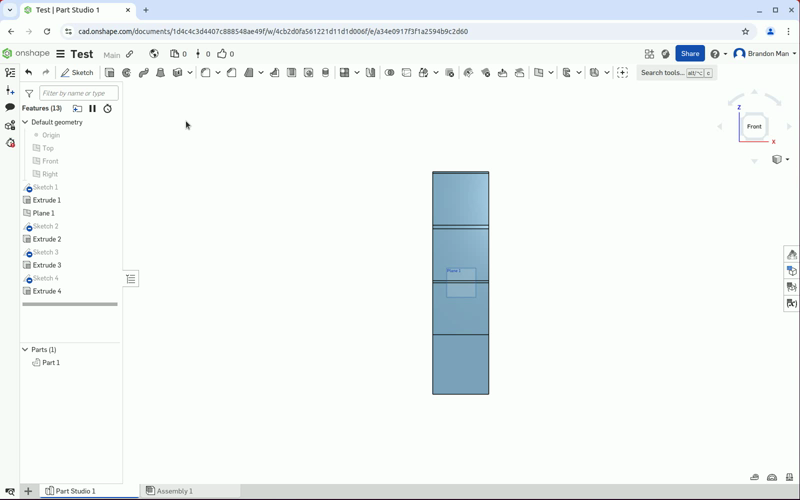
key(shift+h)
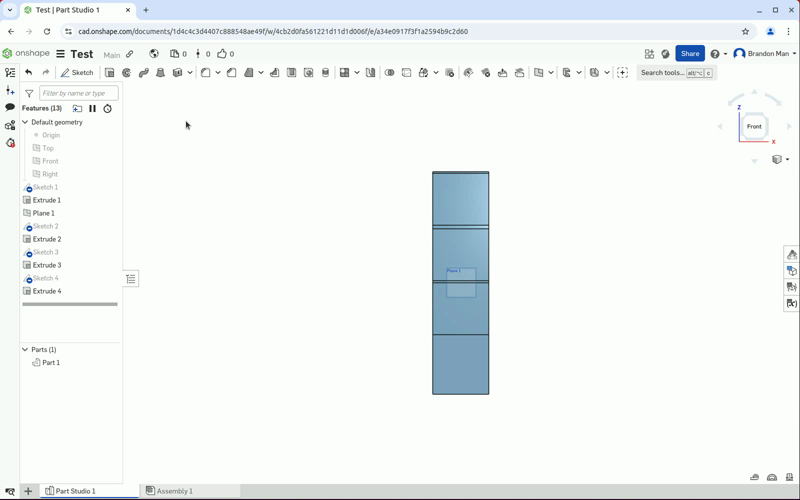
mouse_move(73, 189)
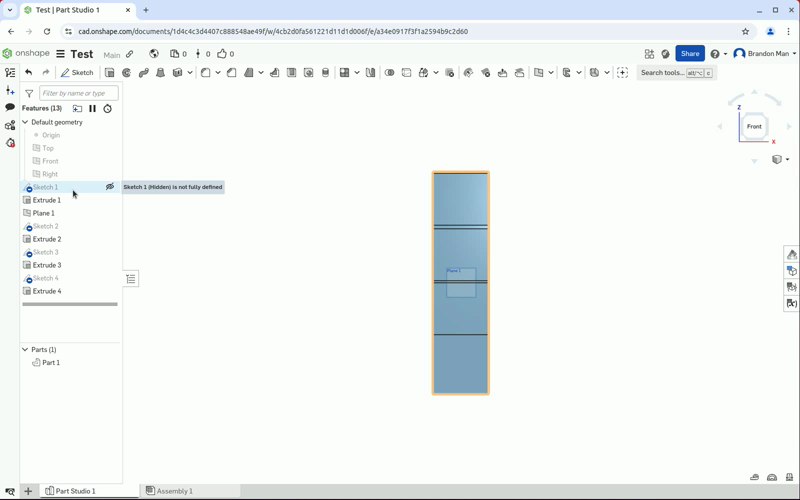
click(73, 189)
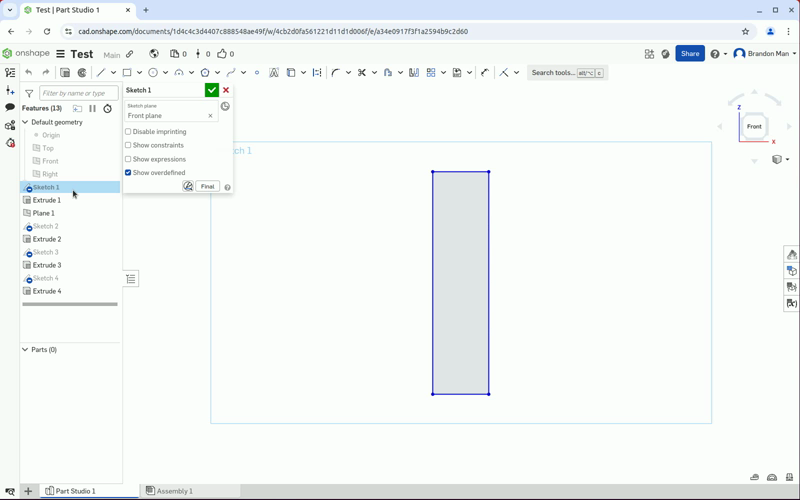
mouse_move(229, 92)
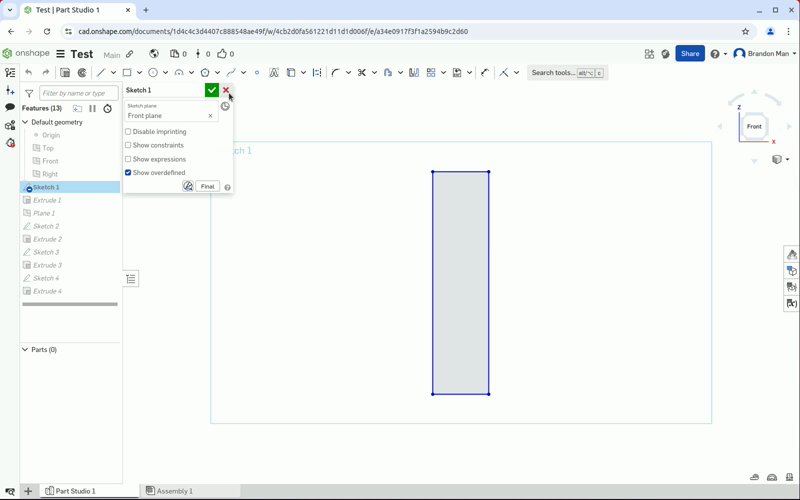
click(229, 92)
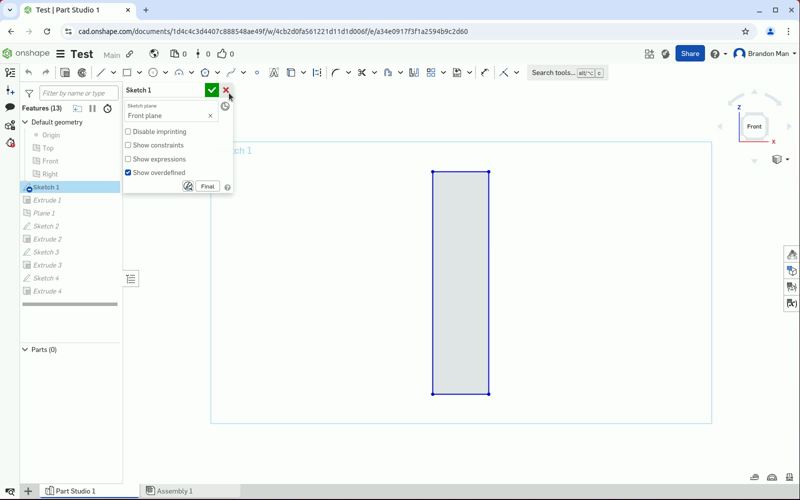
key(shift+s)
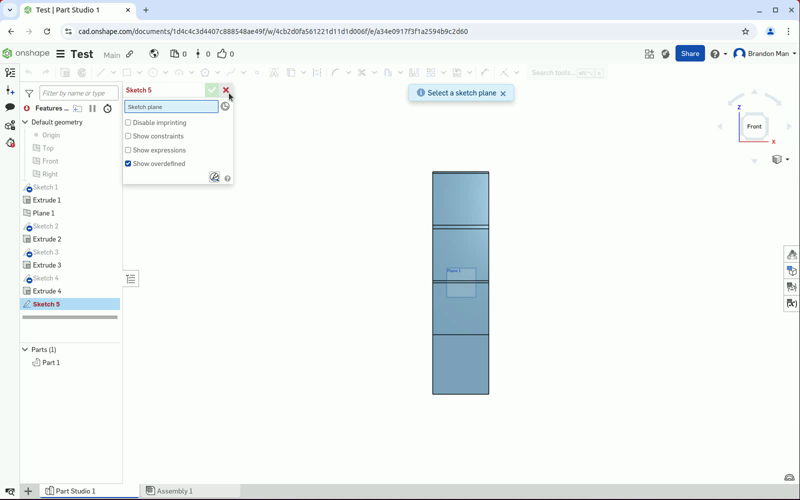
mouse_move(73, 215)
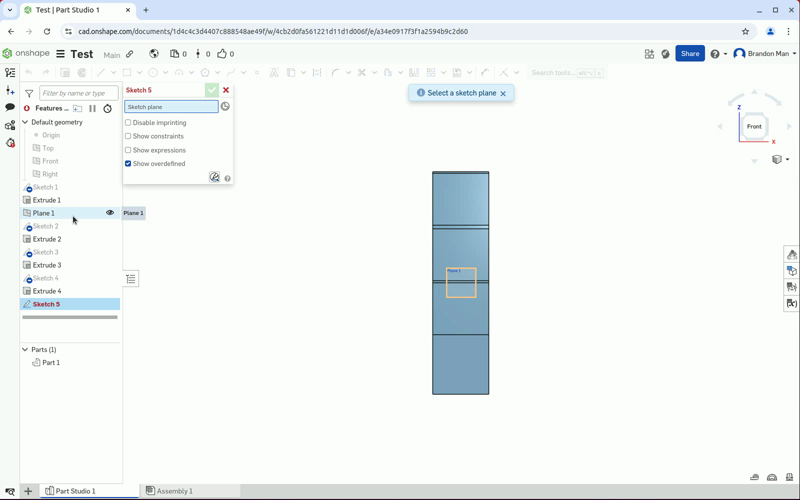
click(73, 215)
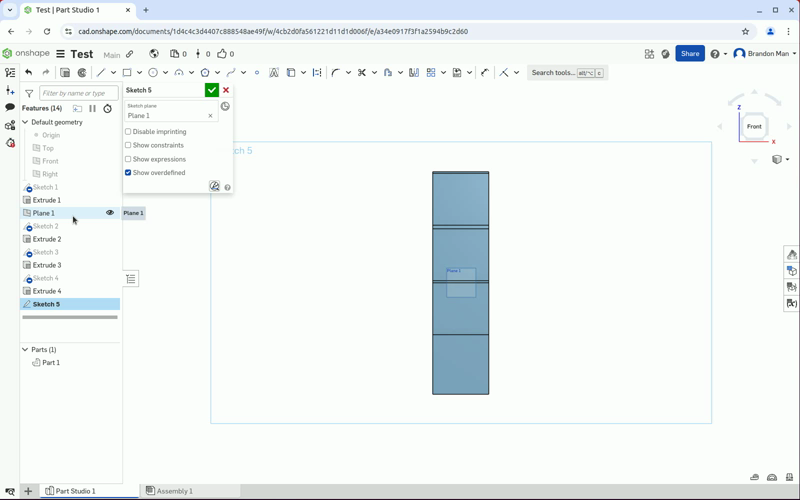
mouse_move(73, 352)
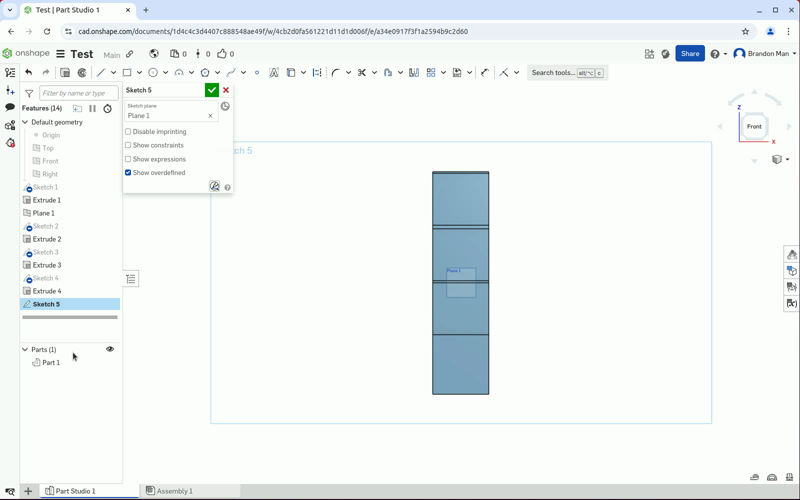
key(y)
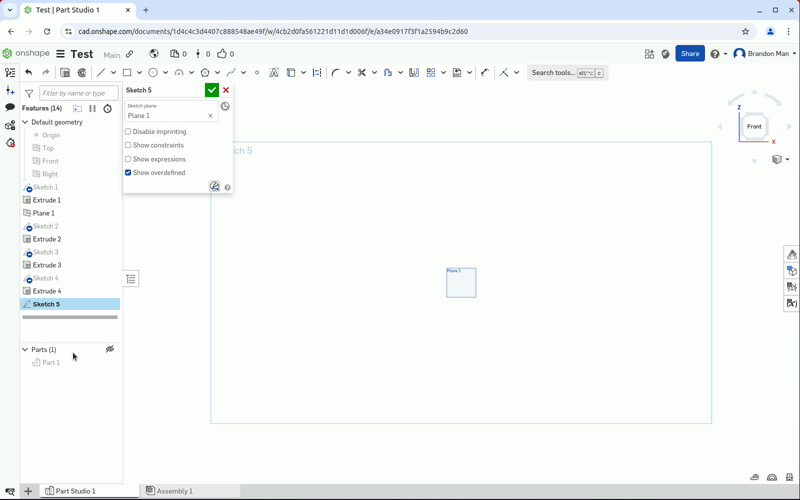
key(l)
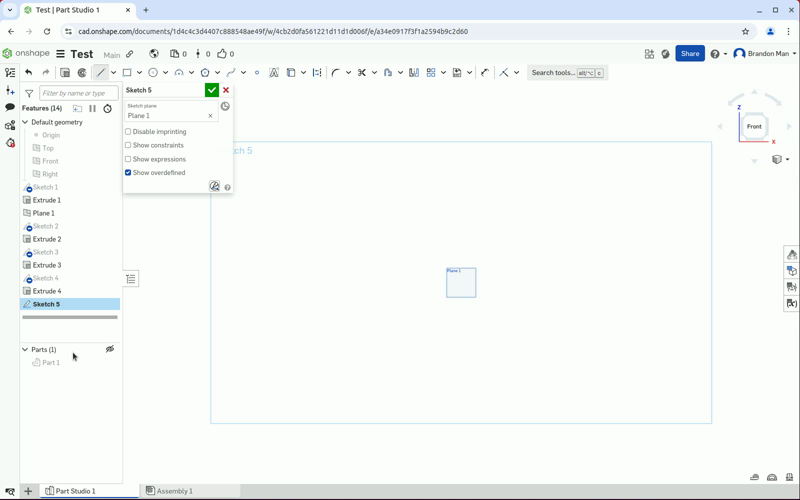
key_down(shift)
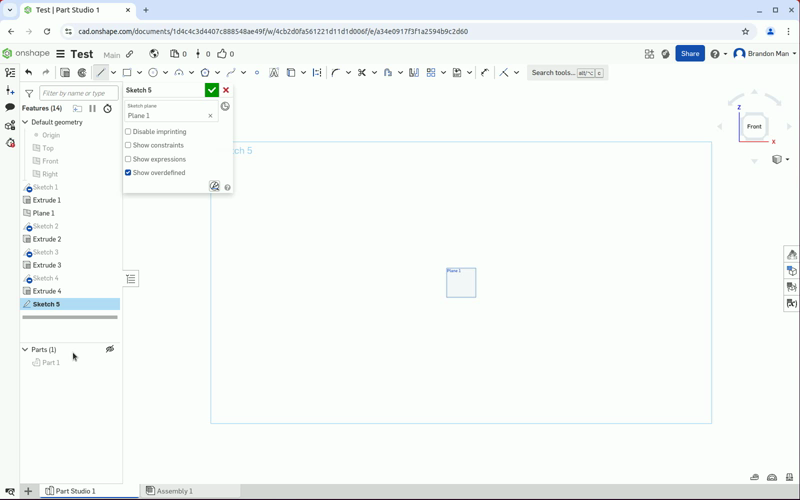
mouse_move(432, 389)
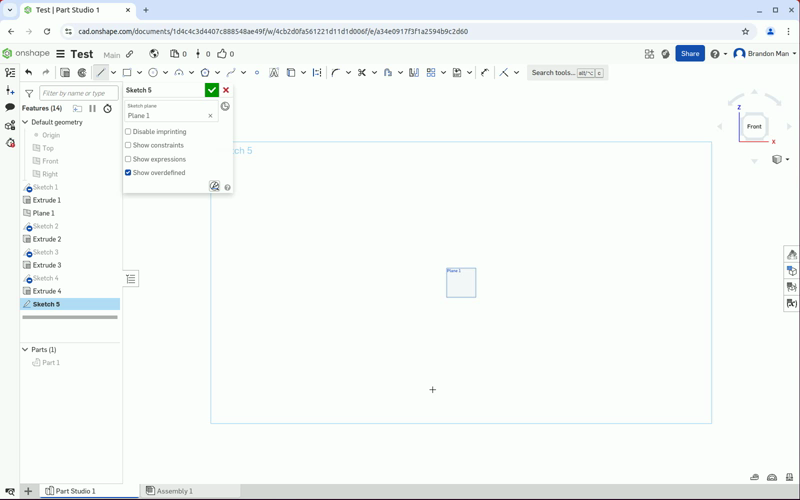
click(432, 389)
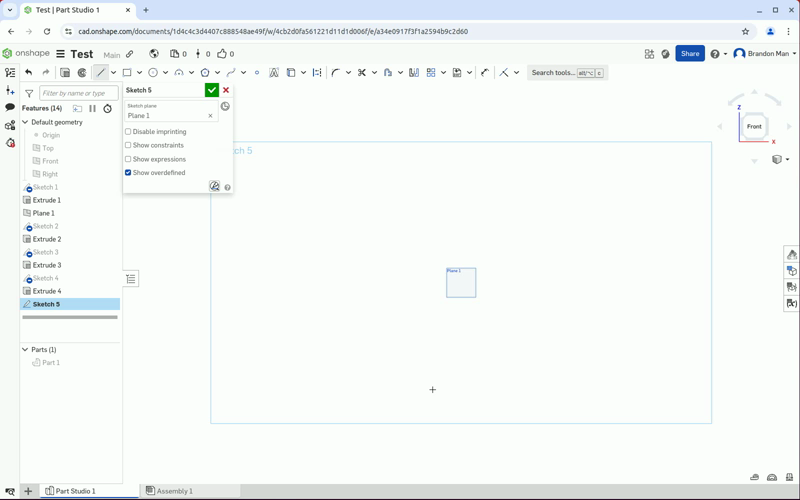
key_up(shift)
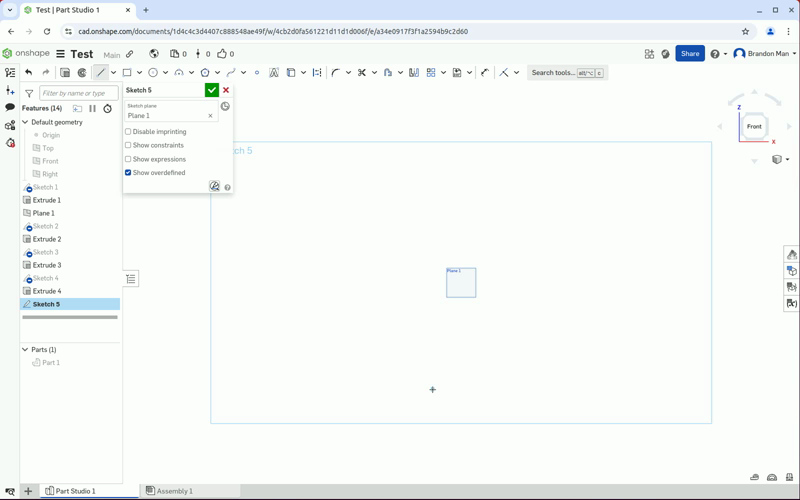
key_down(shift)
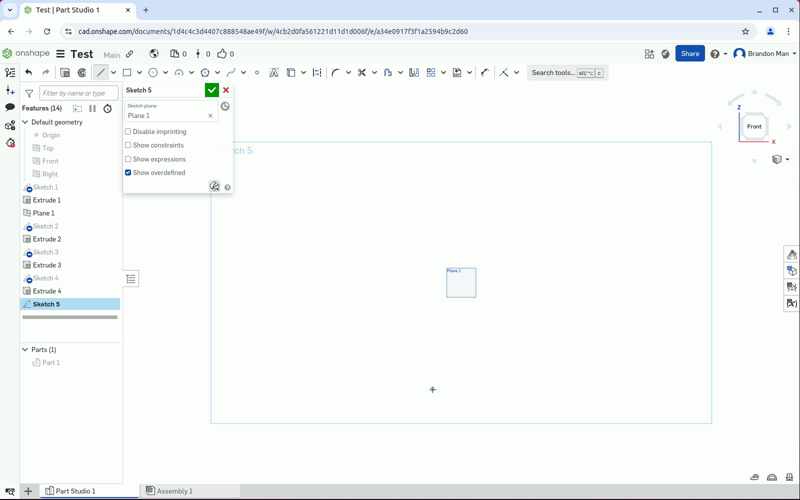
mouse_move(462, 389)
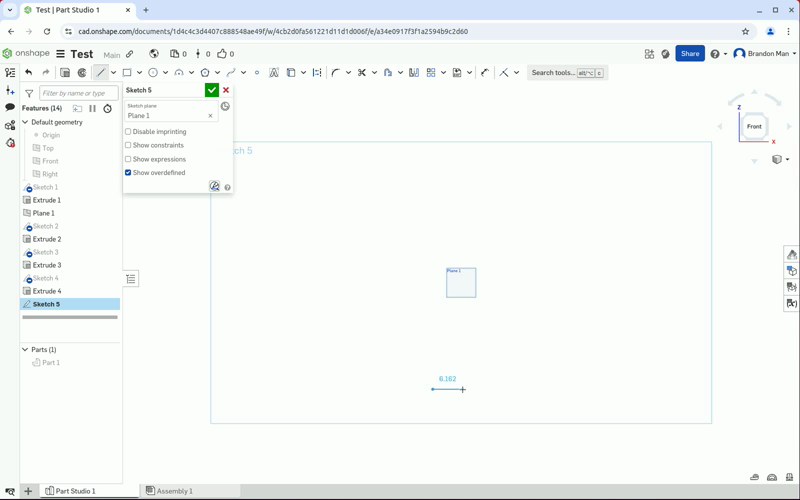
mouse_move(489, 389)
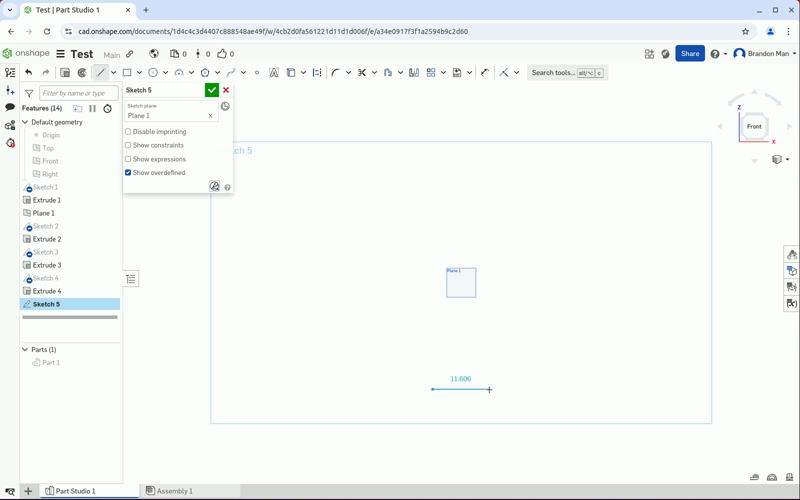
click(489, 389)
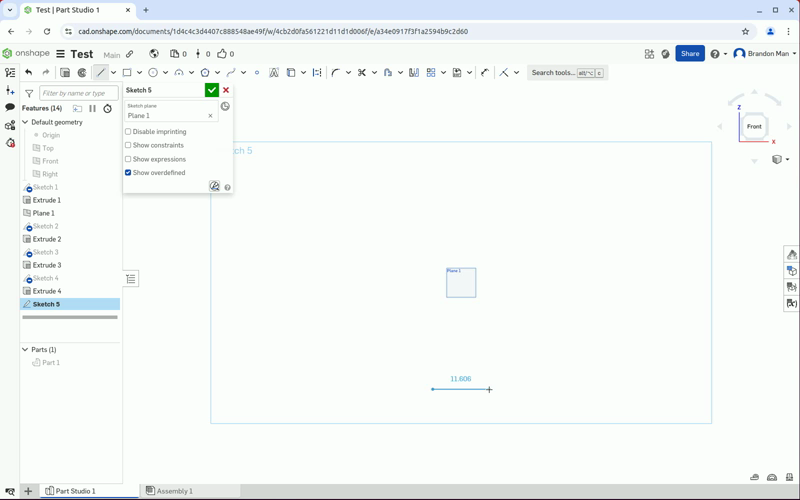
key_up(shift)
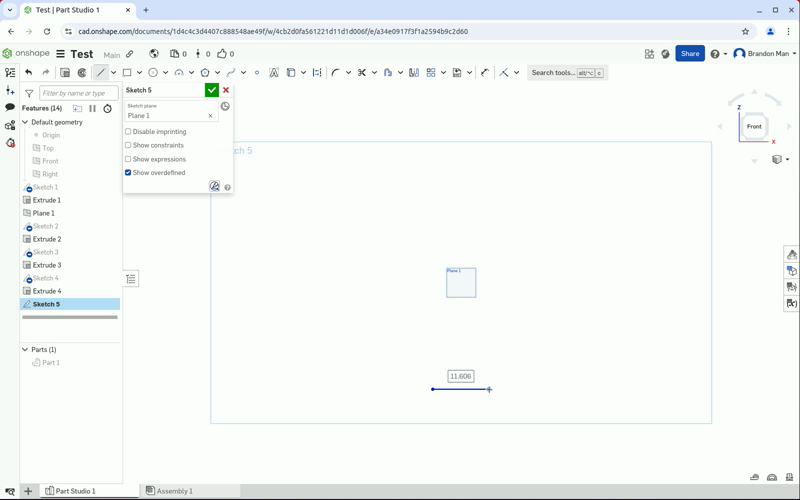
key_down(shift)
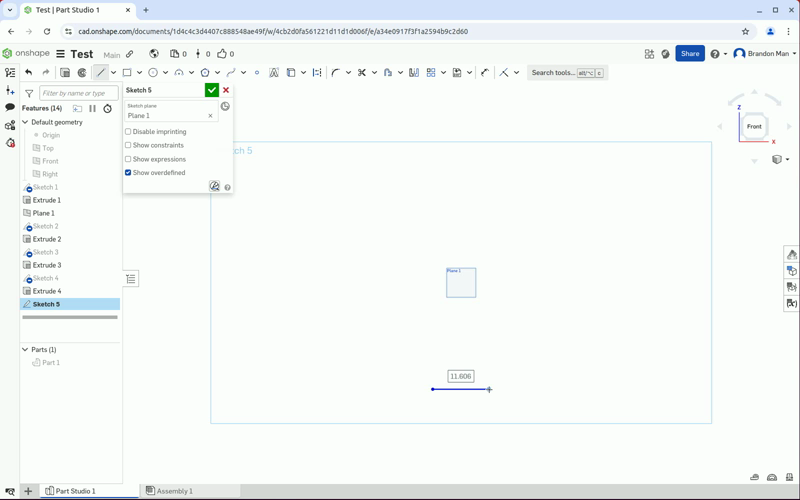
mouse_move(519, 389)
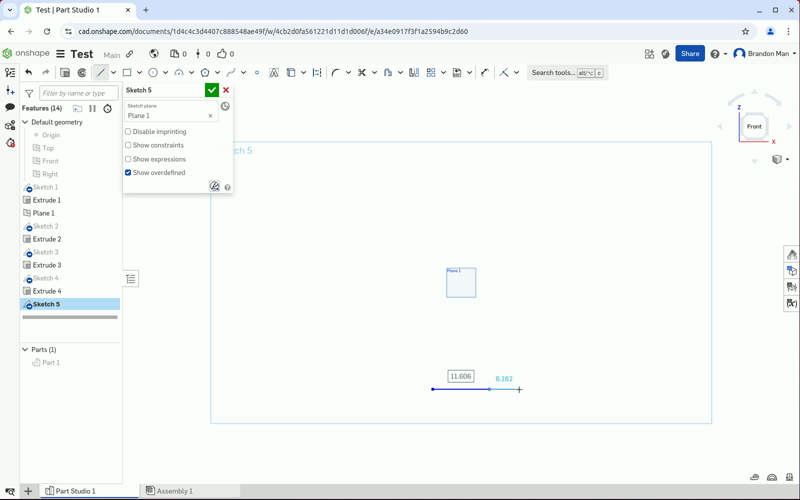
mouse_move(489, 337)
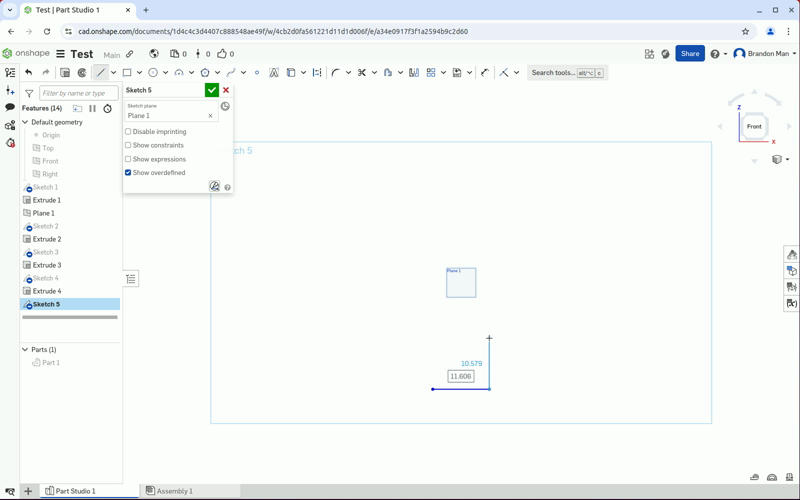
click(489, 337)
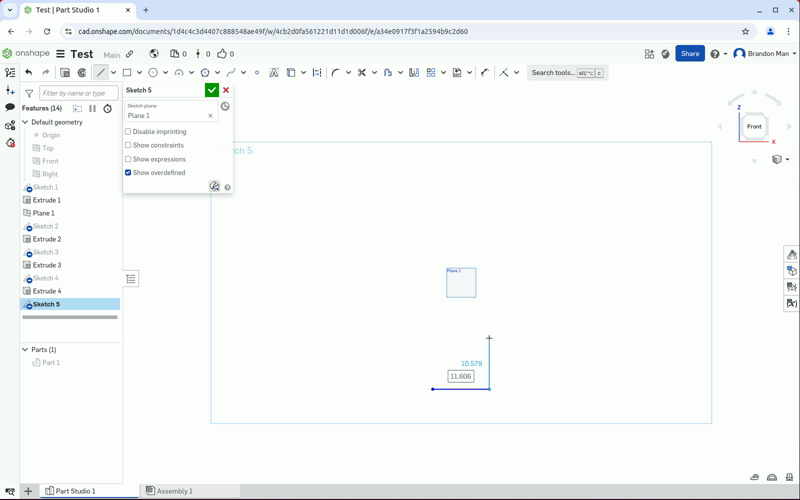
key_up(shift)
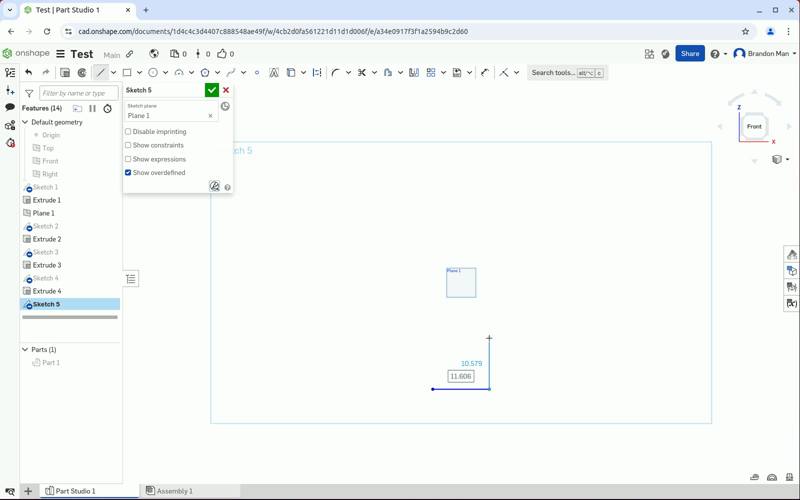
key_down(shift)
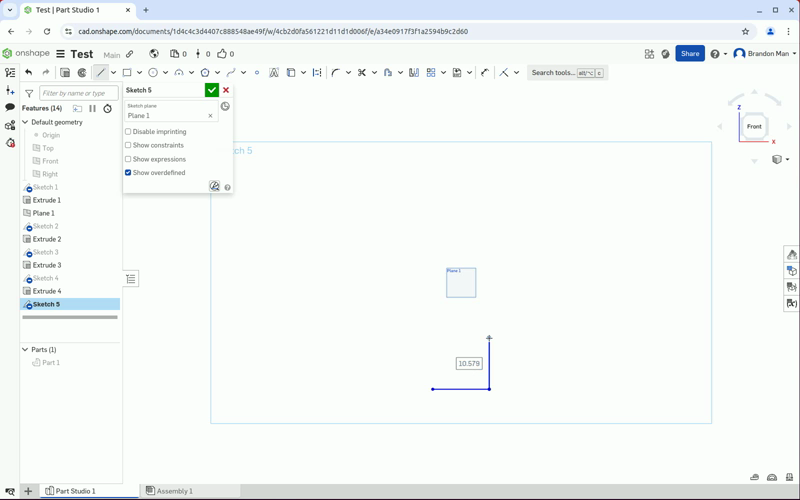
mouse_move(519, 337)
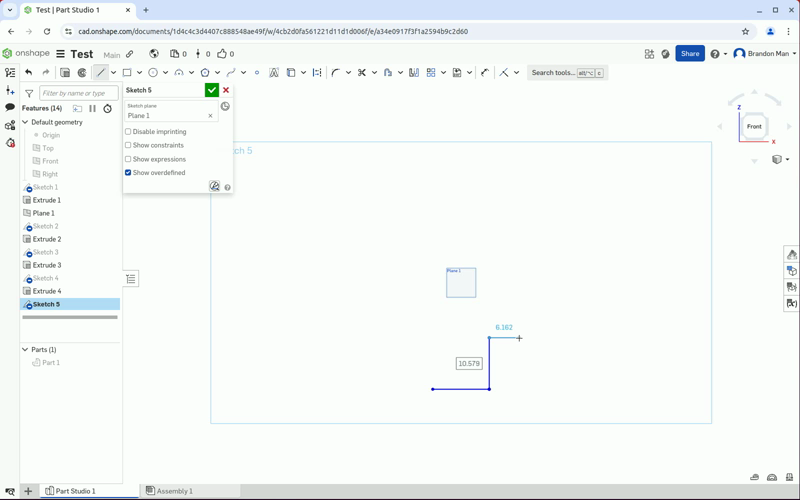
mouse_move(432, 337)
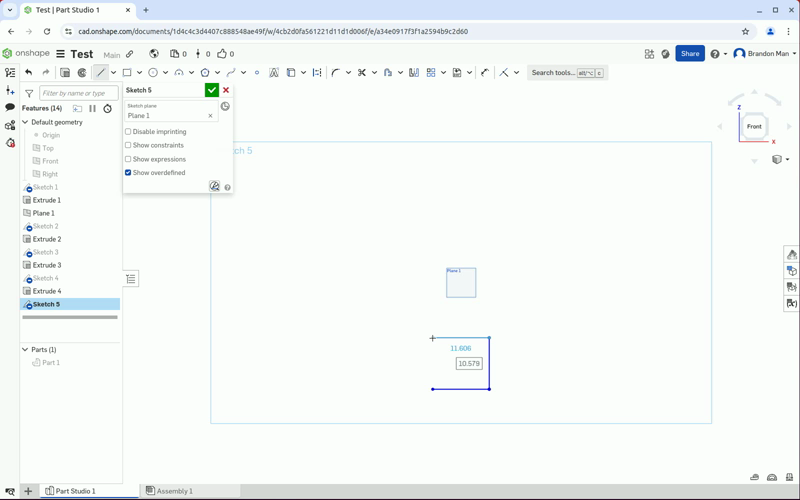
click(432, 337)
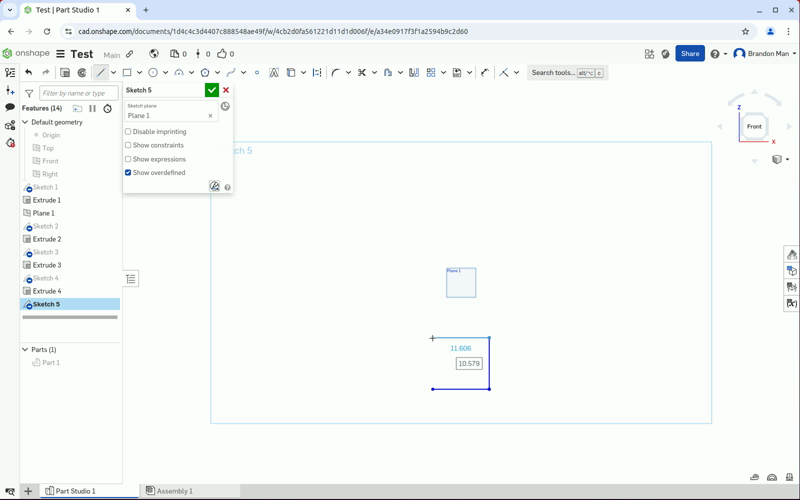
key_up(shift)
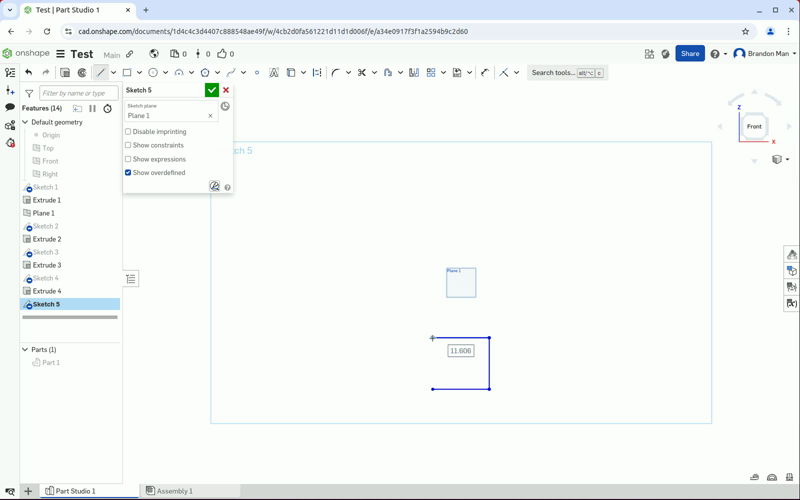
mouse_move(462, 337)
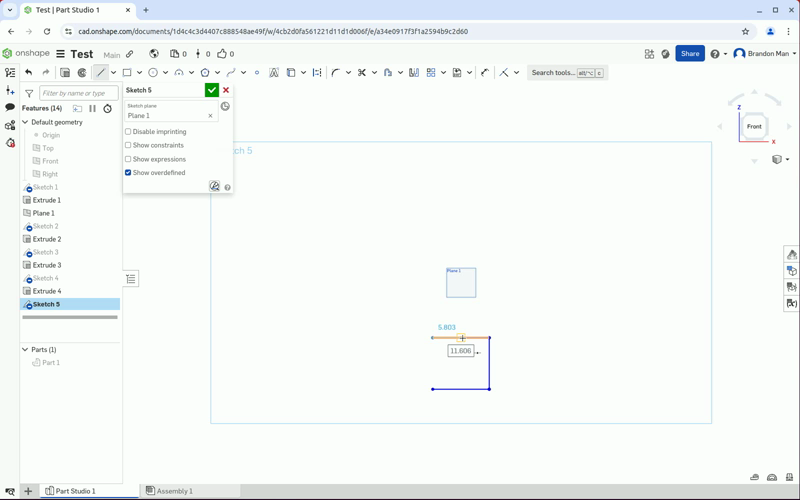
key_down(shift)
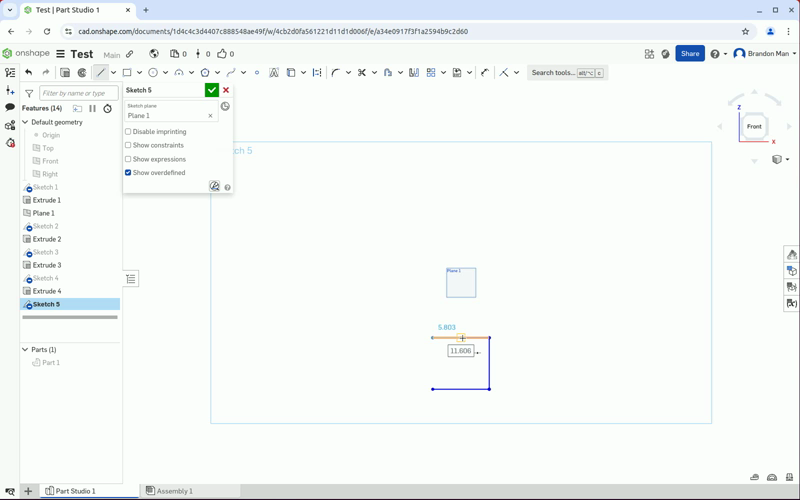
mouse_move(432, 389)
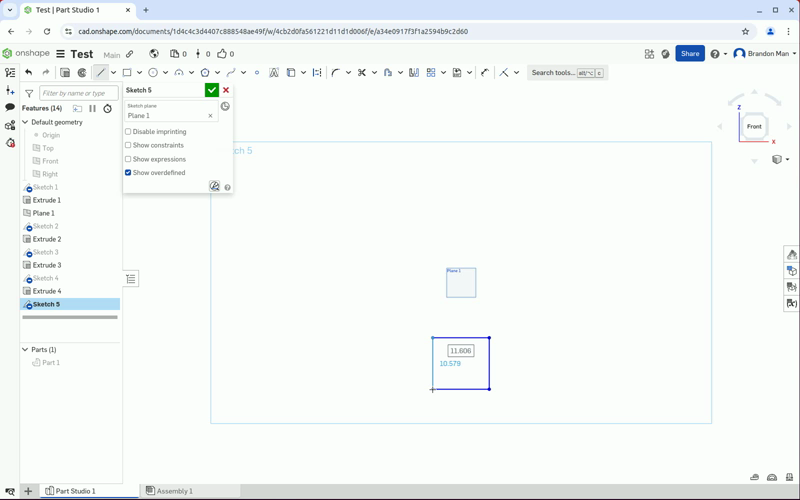
key_up(shift)
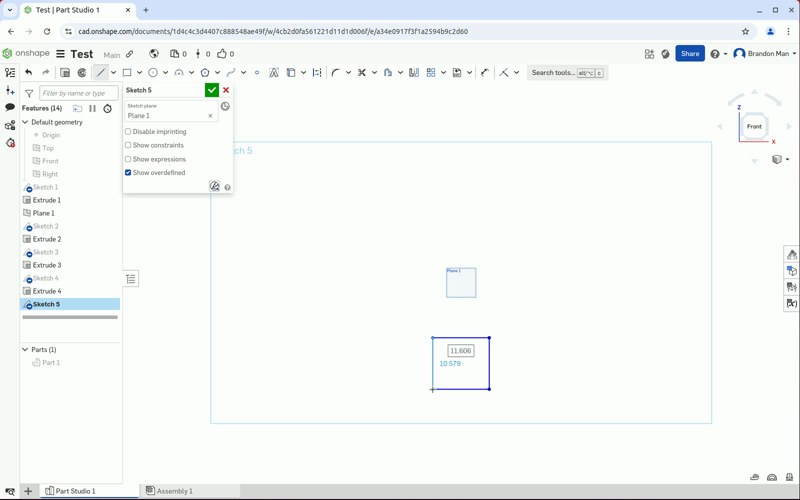
click(432, 389)
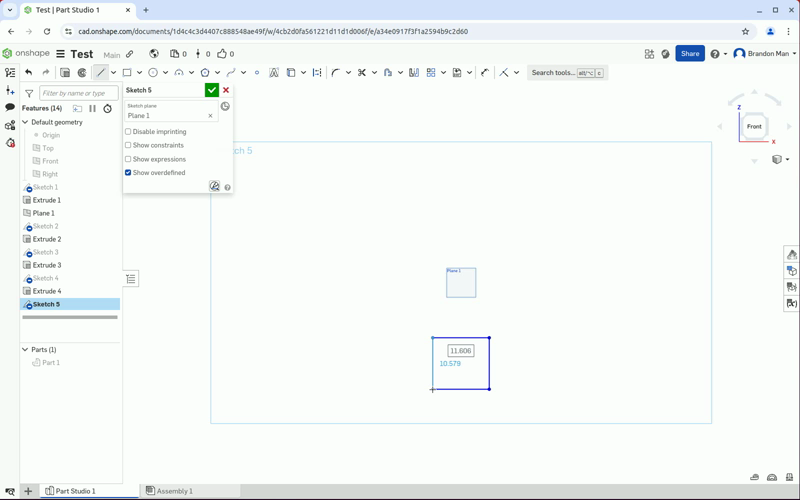
key(esc)
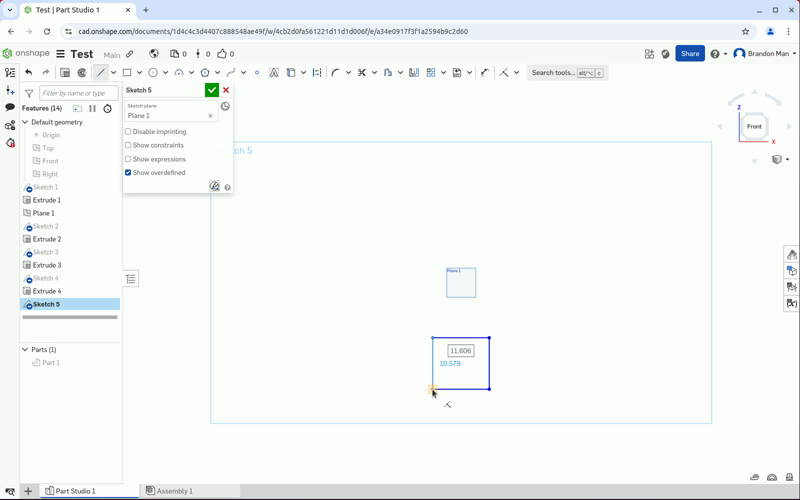
mouse_move(450, 343)
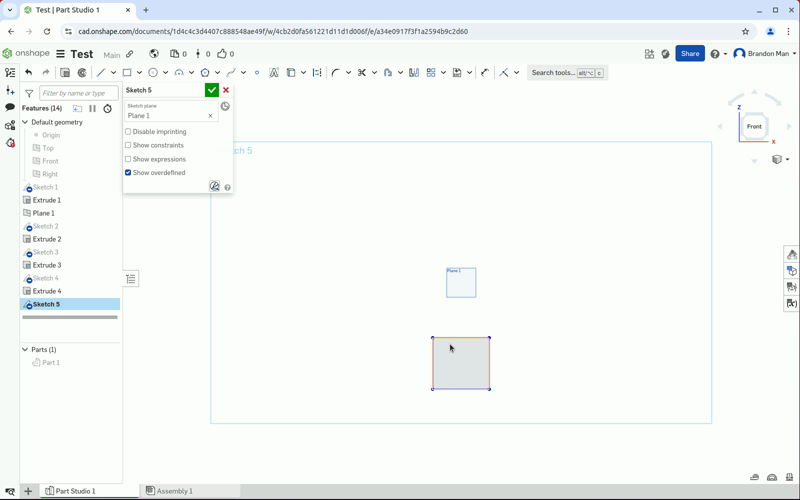
click(450, 343)
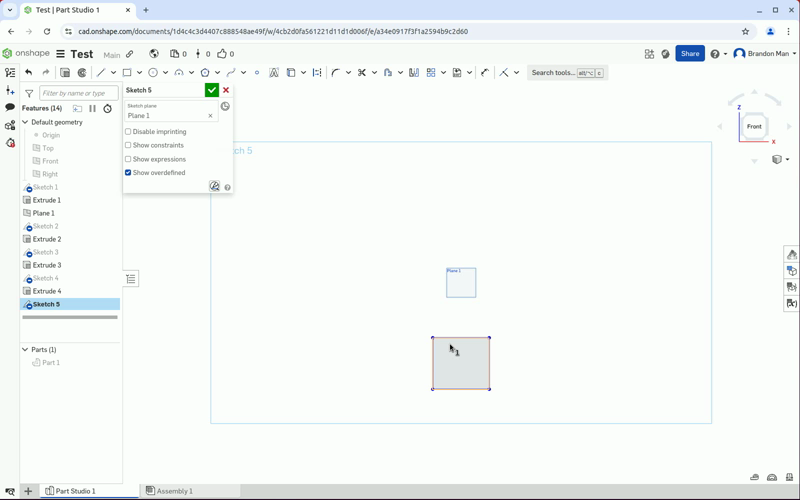
mouse_move(73, 352)
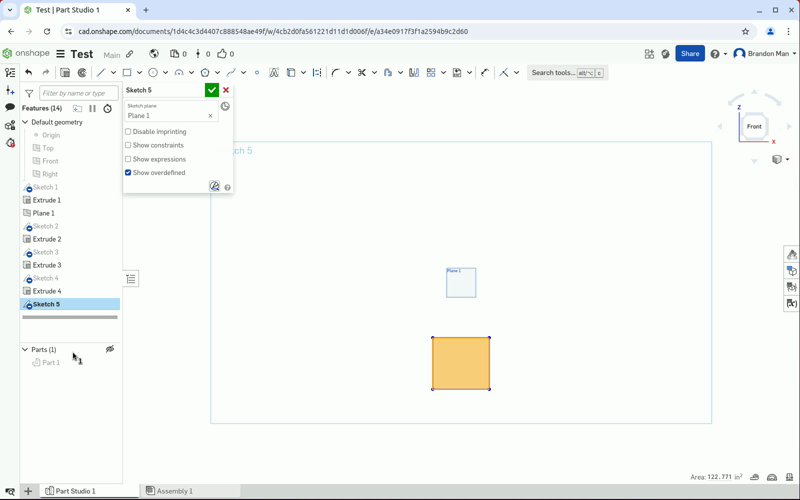
key(shift+y)
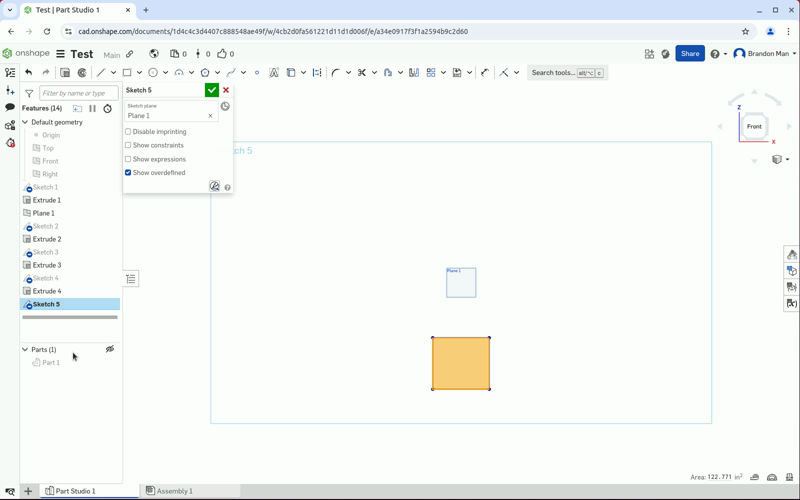
key(shift+e)
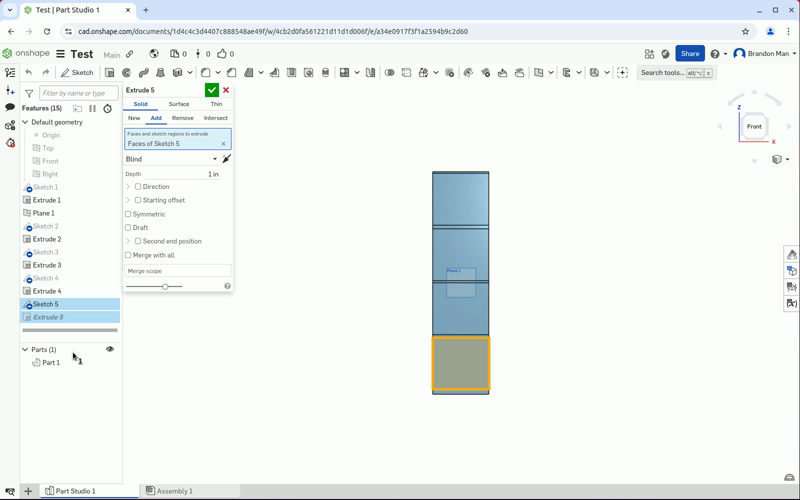
mouse_move(143, 106)
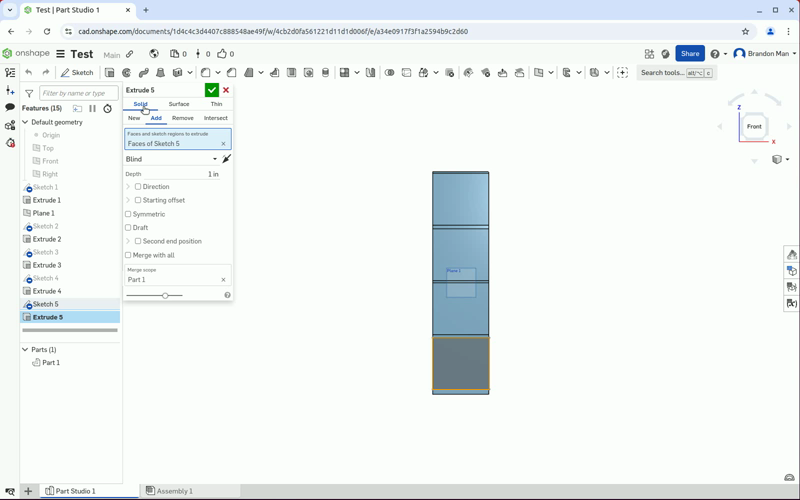
click(143, 106)
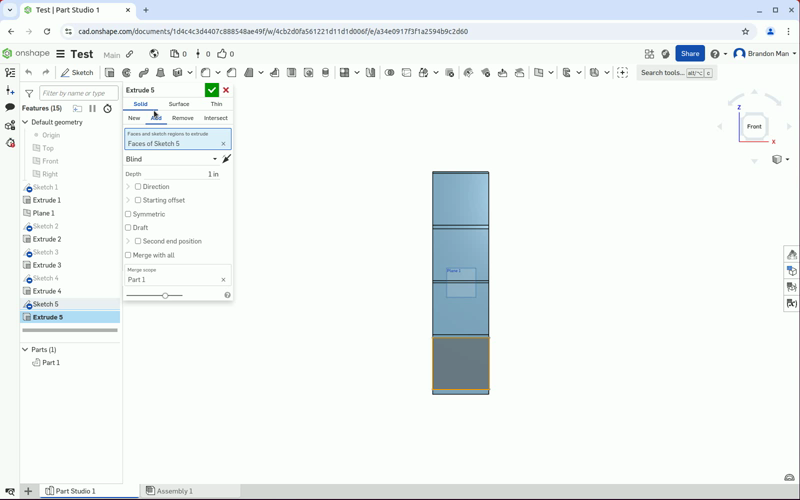
mouse_move(186, 120)
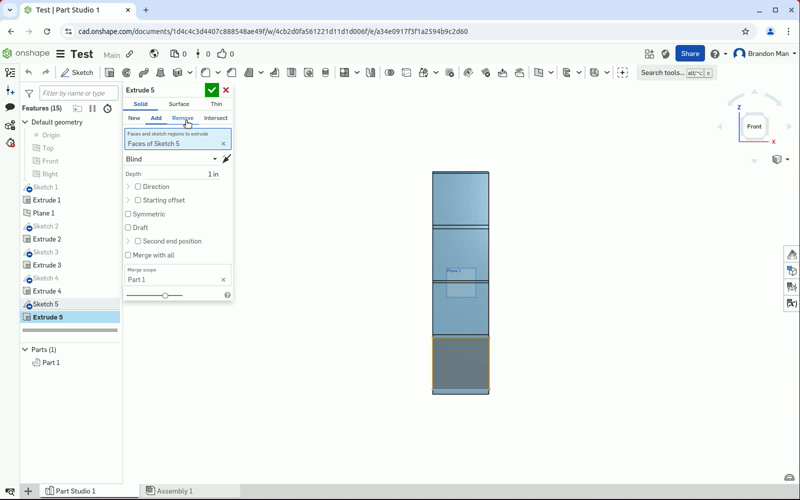
click(186, 120)
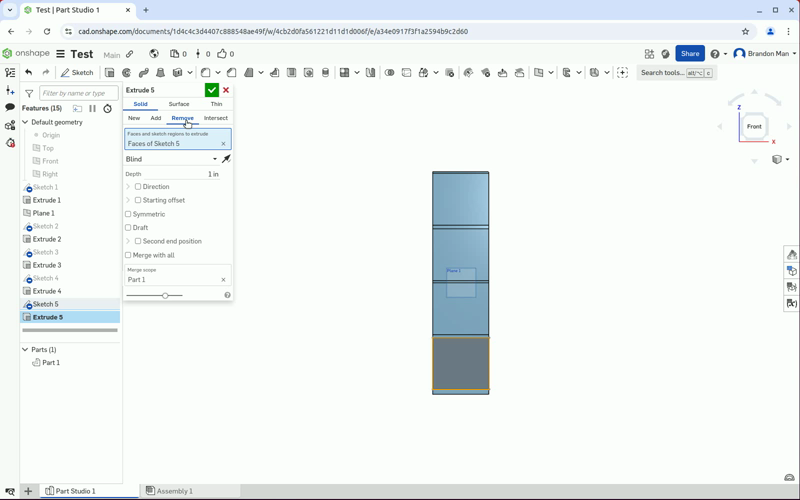
key(tab, 4)
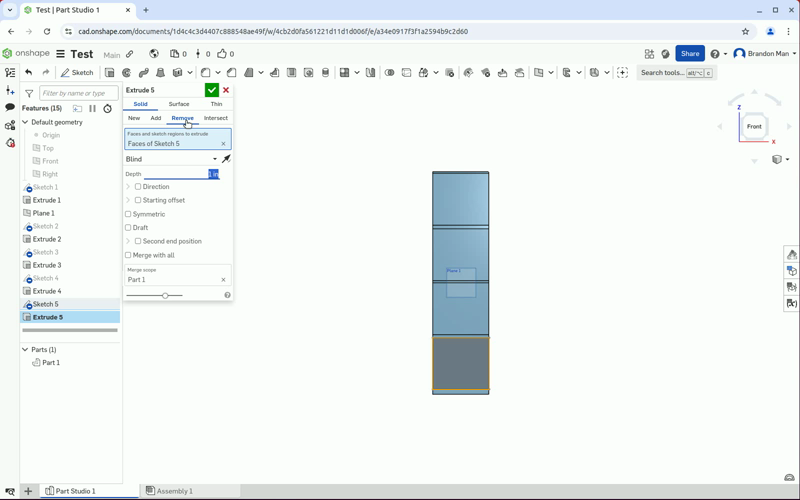
text(10.591)
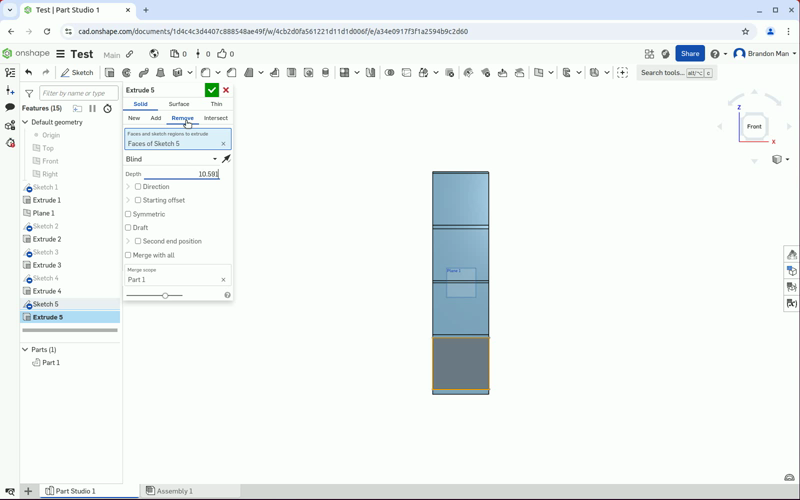
key(tab, 6)
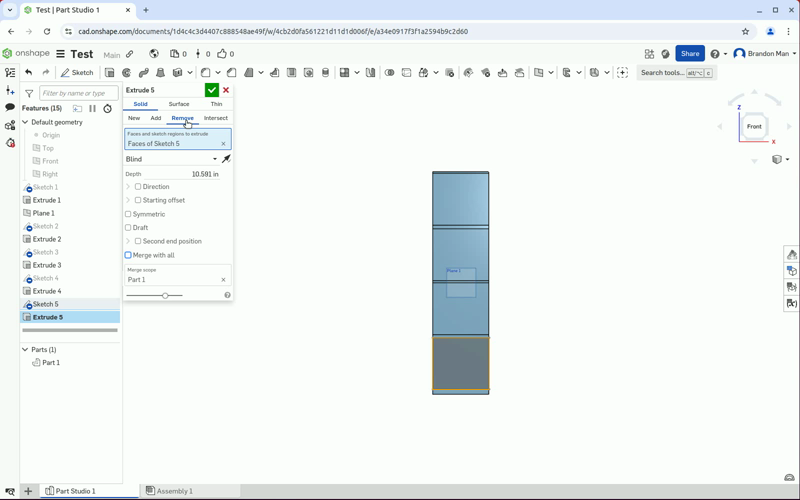
key(space)
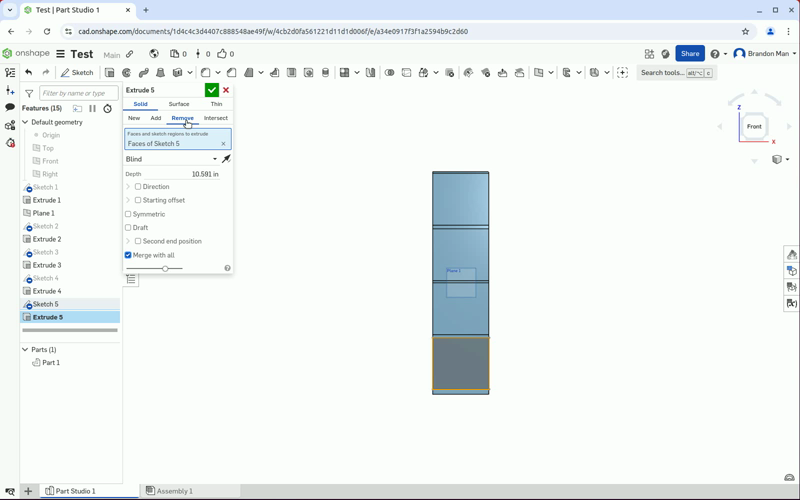
key(enter)
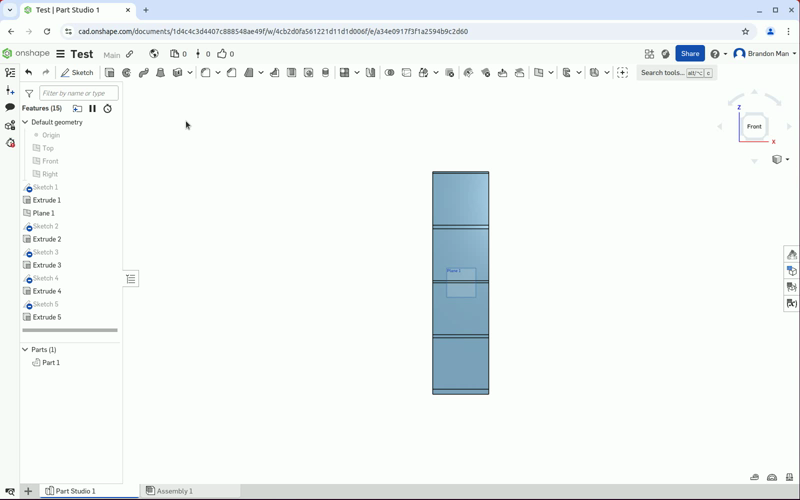
key(shift+h)
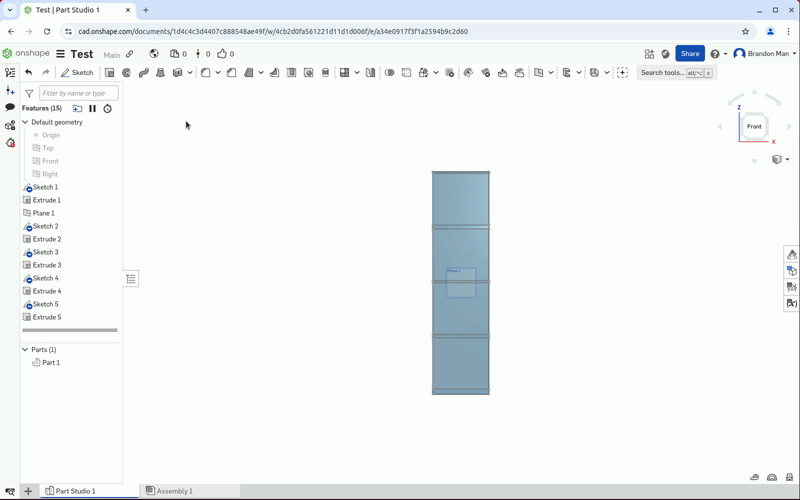
key(shift+h)
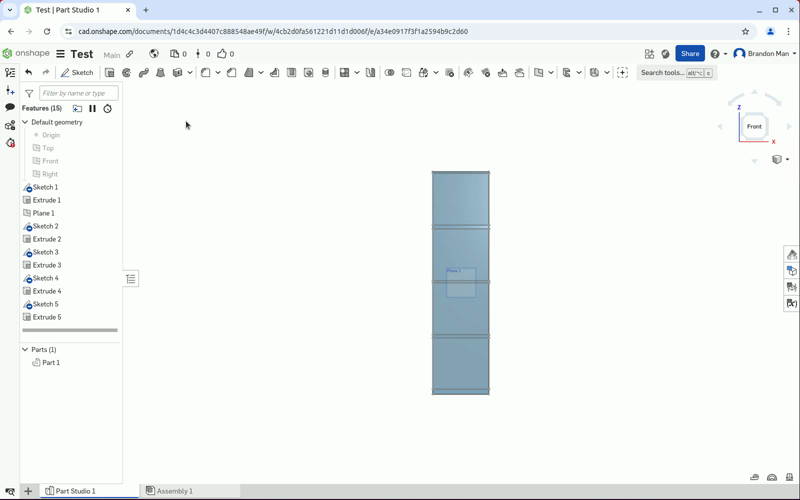
key(shift+7)
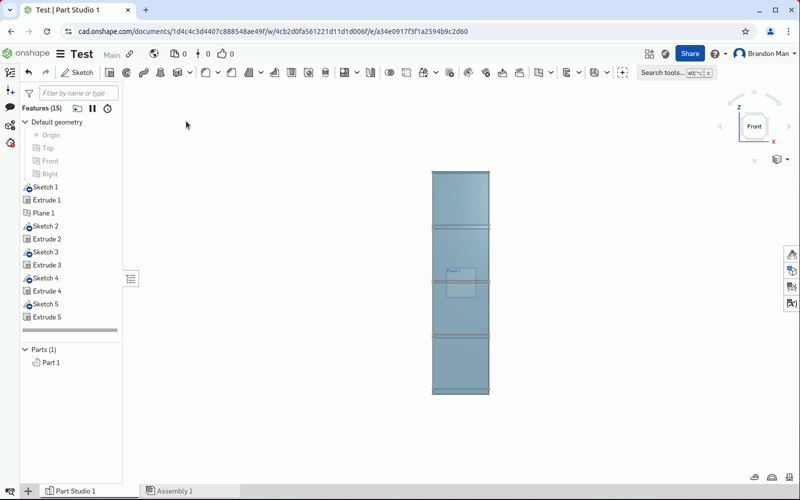
key(left, 2)
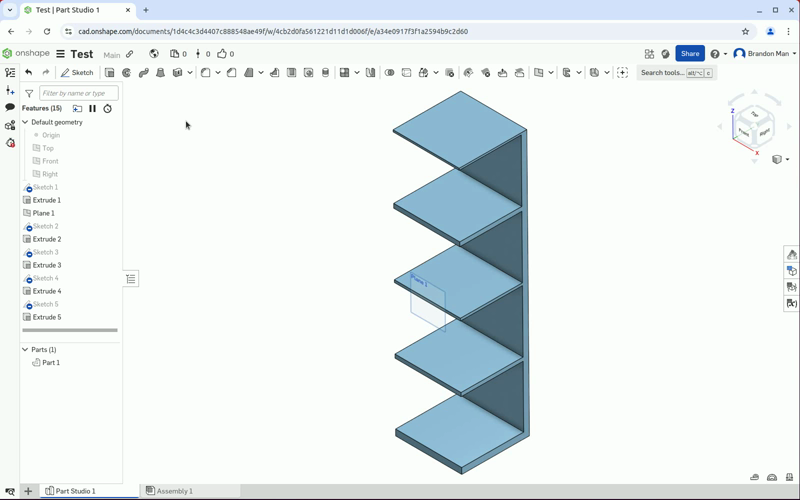
key(down, 2)
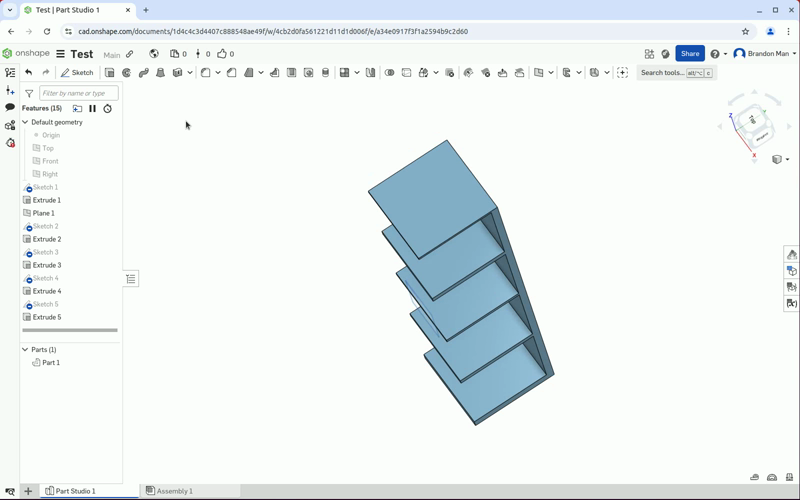
key(up, 2)
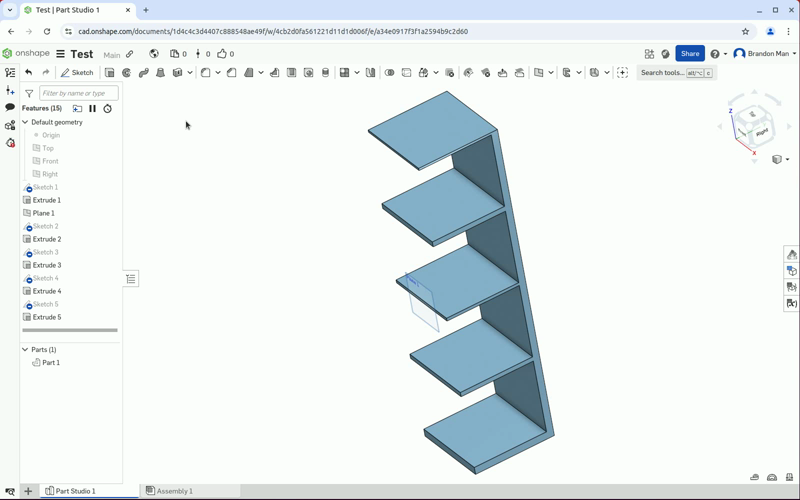
key(right, 2)
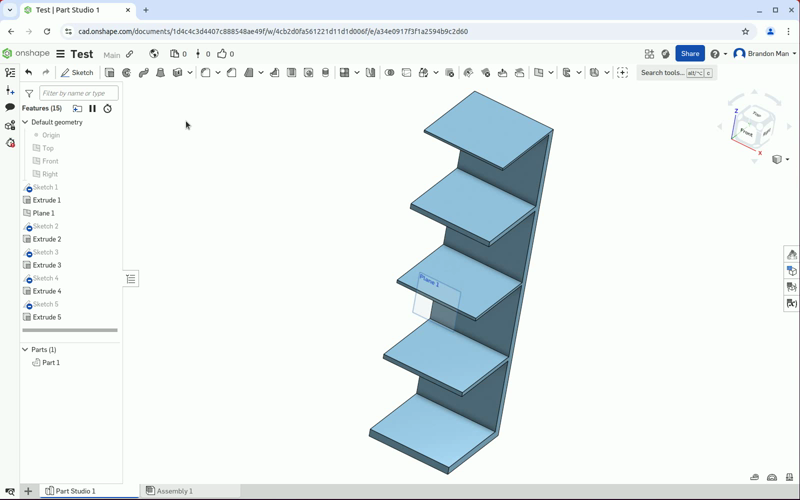
mouse_move(73, 189)
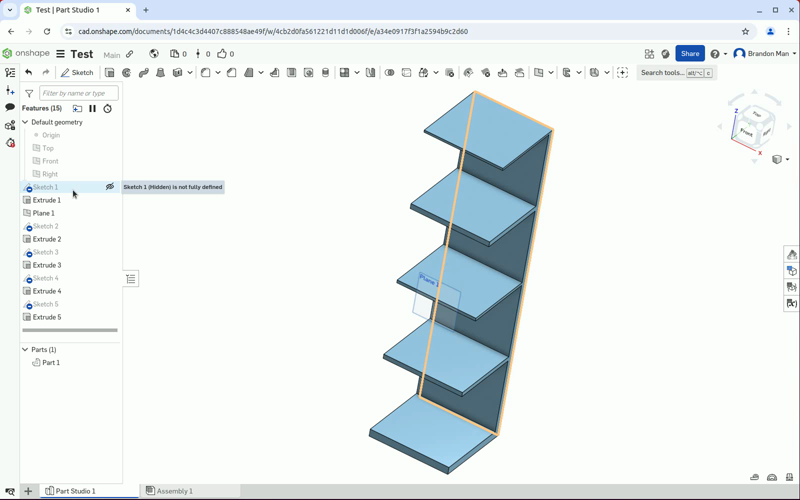
click(73, 189)